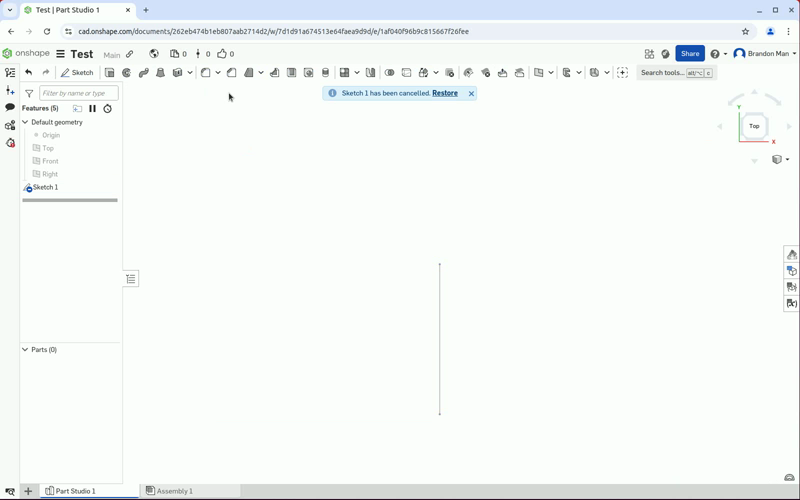
key(shift+h)
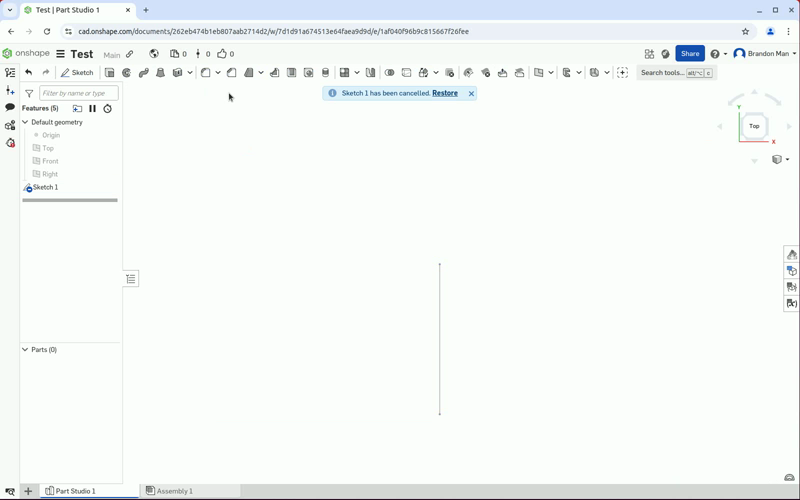
key(shift+s)
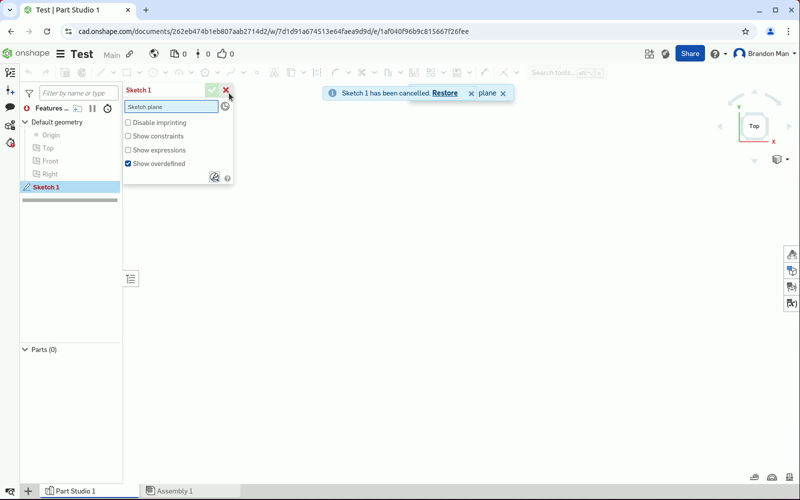
mouse_move(73, 150)
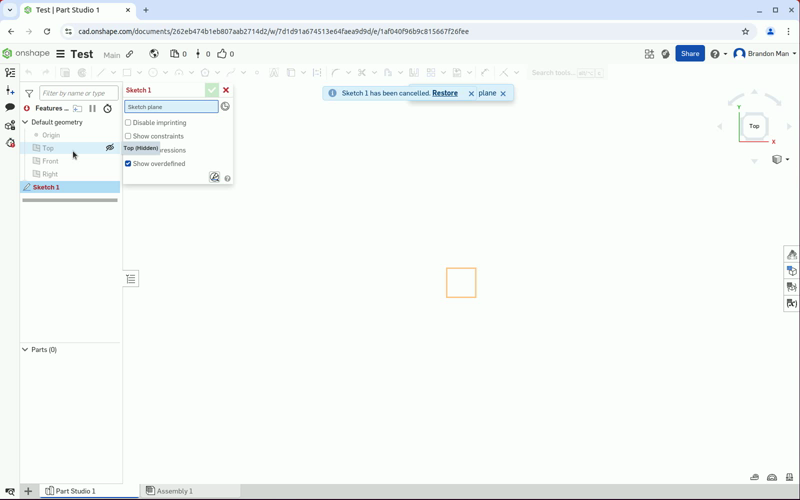
click(73, 150)
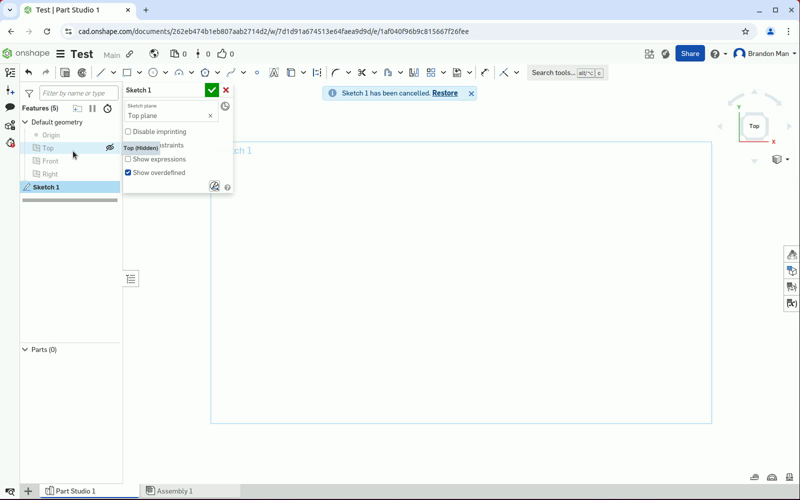
mouse_move(73, 352)
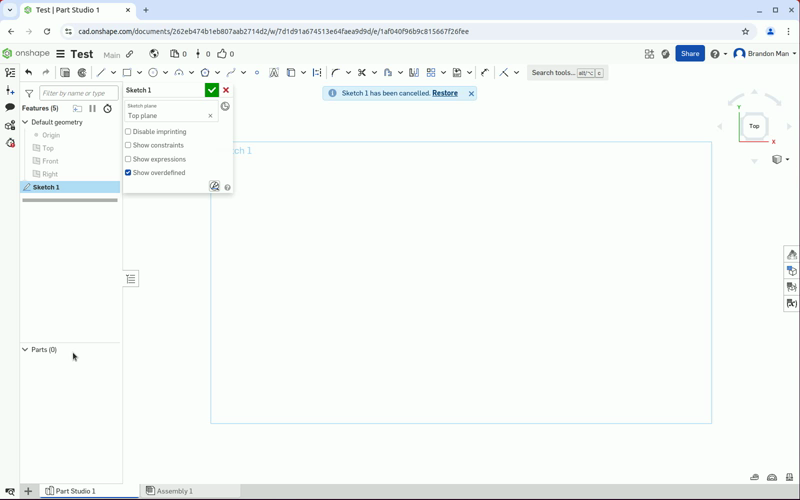
key(y)
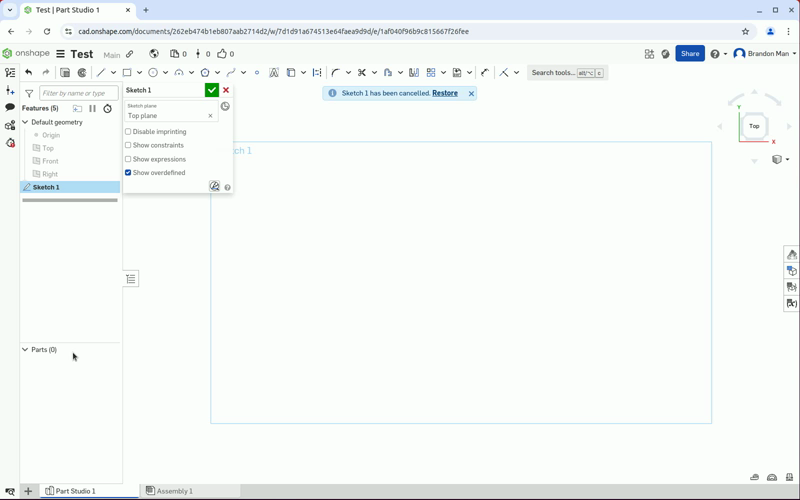
key(l)
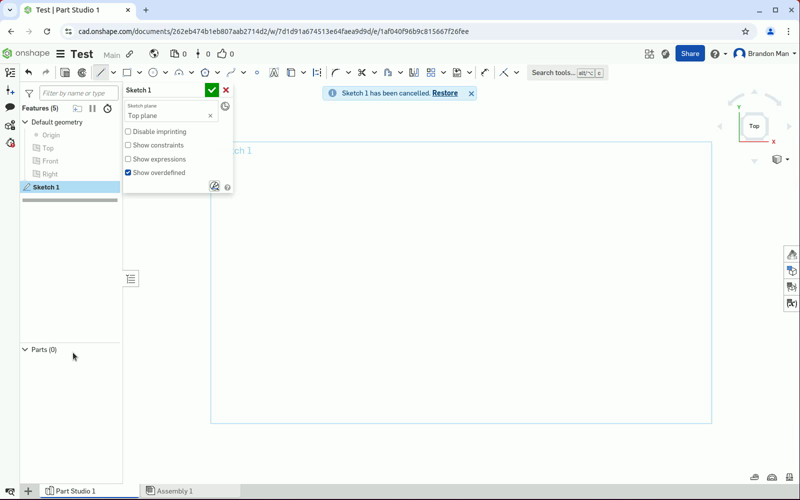
key_down(shift)
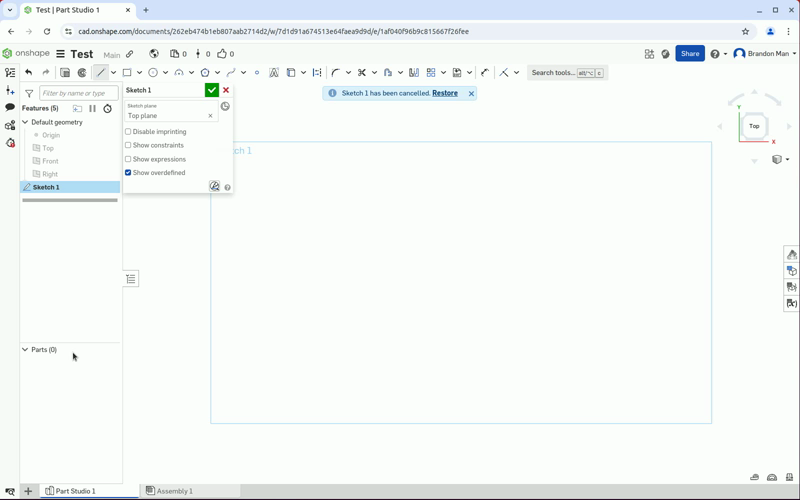
mouse_move(390, 245)
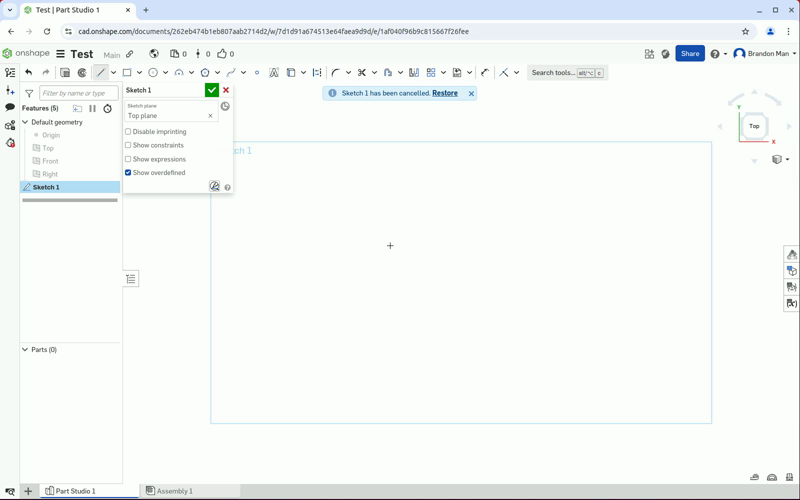
click(390, 245)
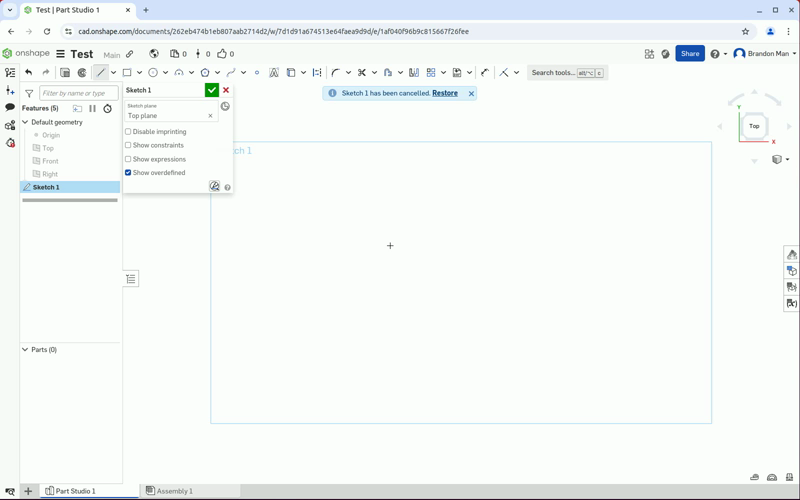
key_up(shift)
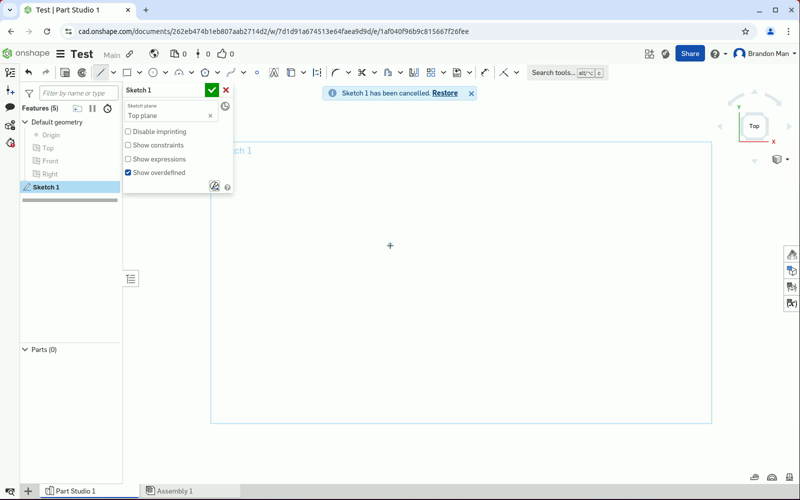
key_down(shift)
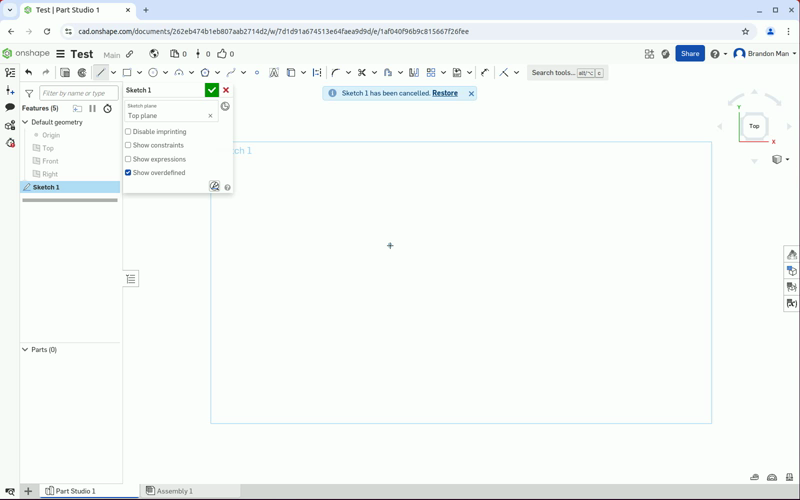
mouse_move(465, 245)
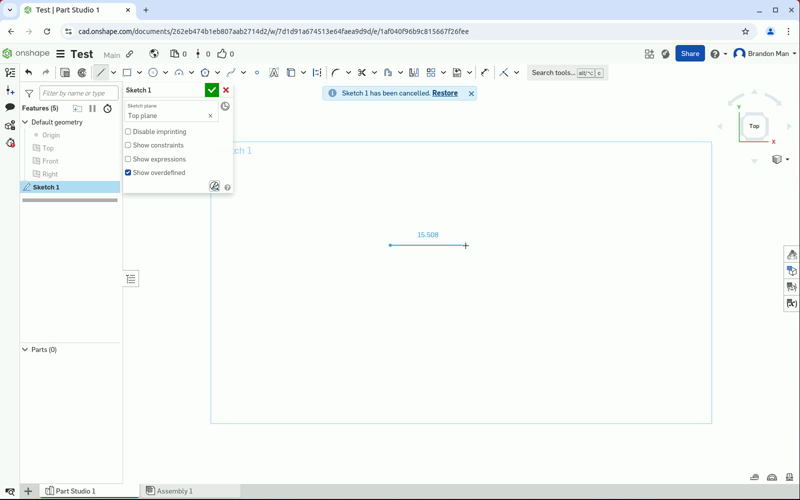
click(465, 245)
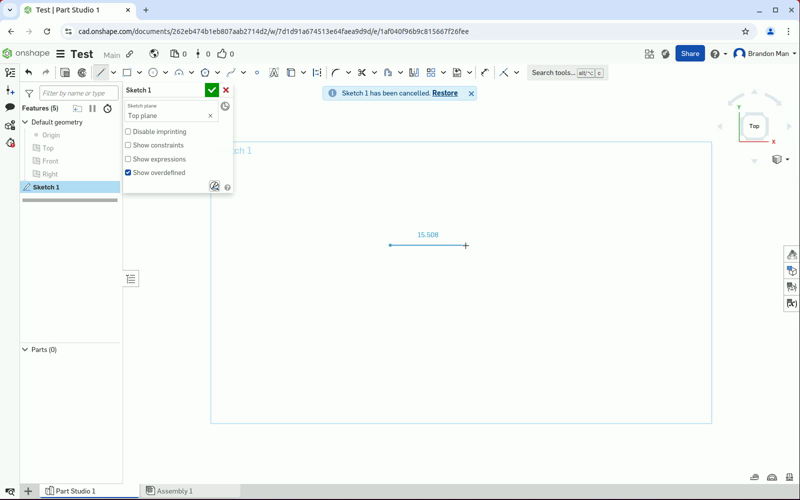
key_up(shift)
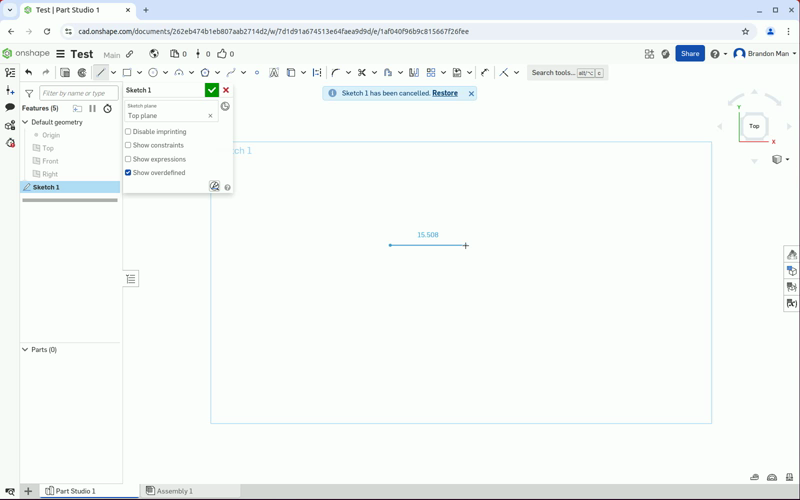
key_down(shift)
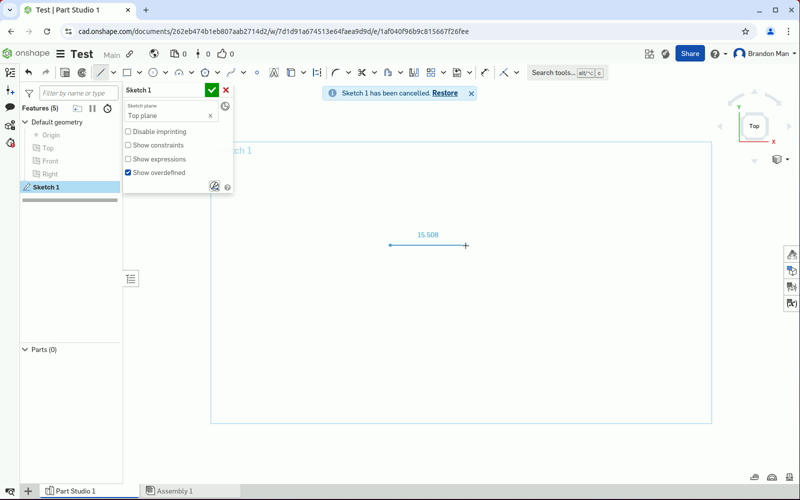
mouse_move(495, 245)
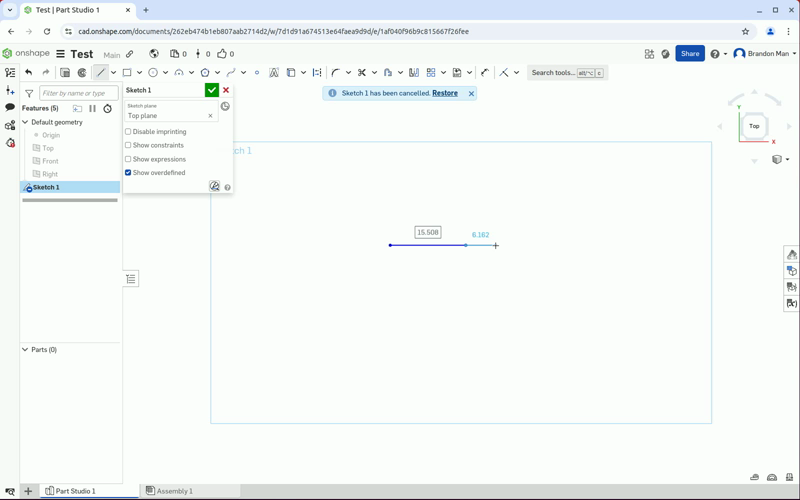
mouse_move(465, 219)
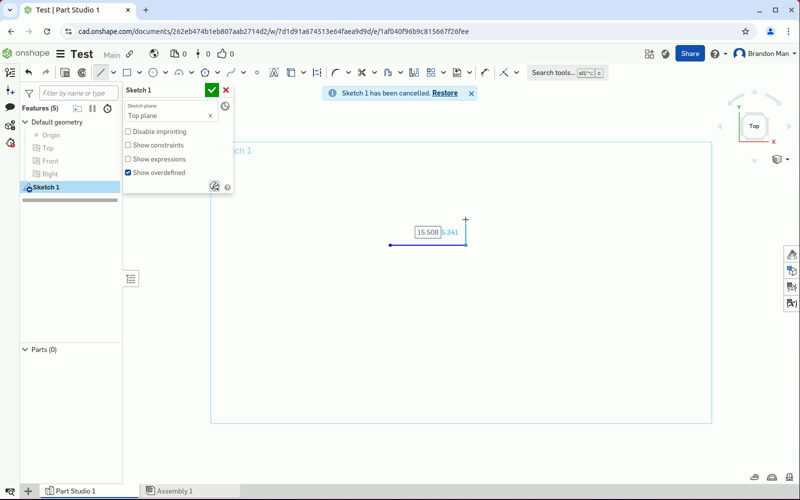
click(465, 219)
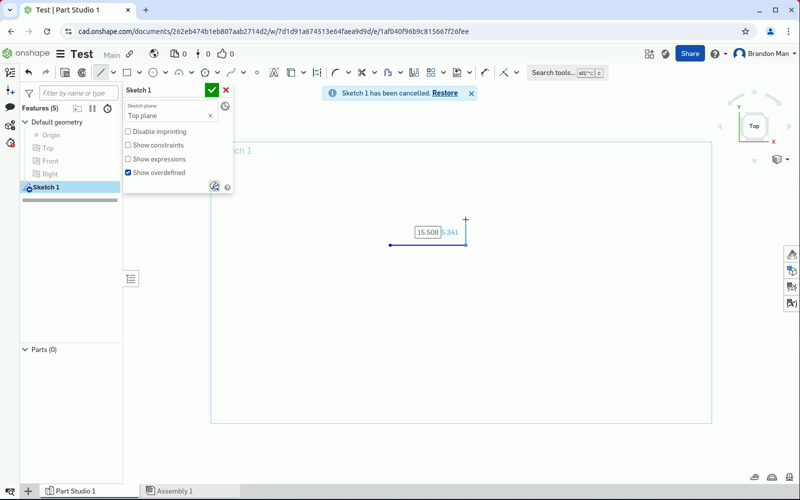
key_up(shift)
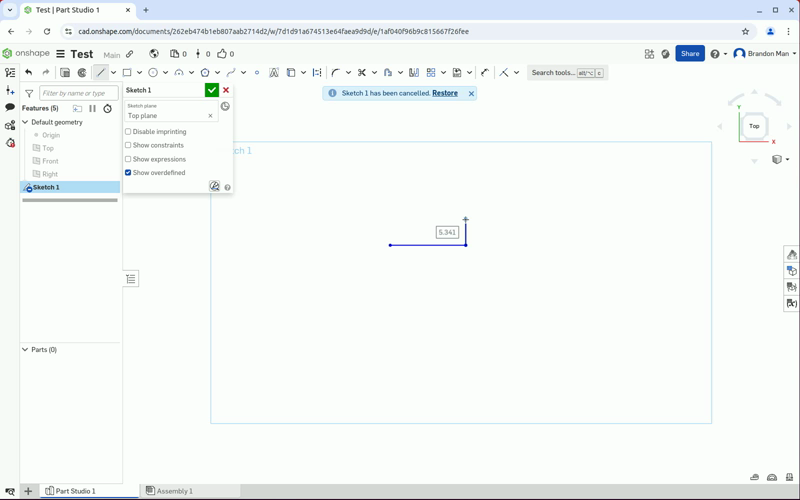
key_down(shift)
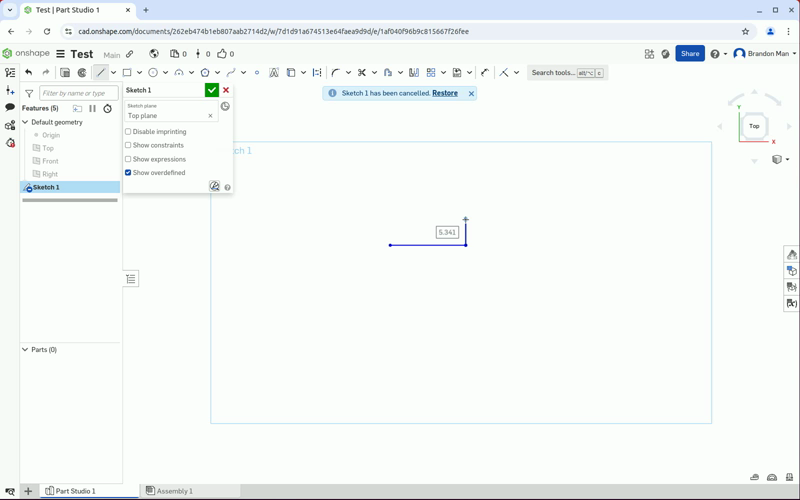
mouse_move(495, 219)
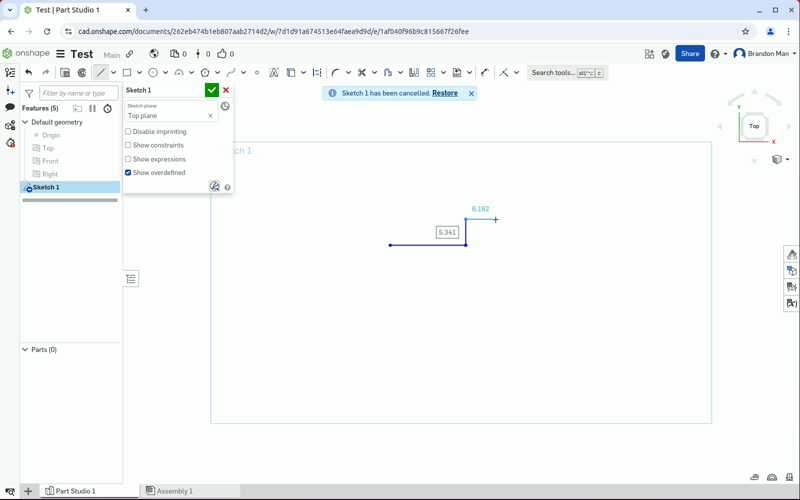
mouse_move(451, 219)
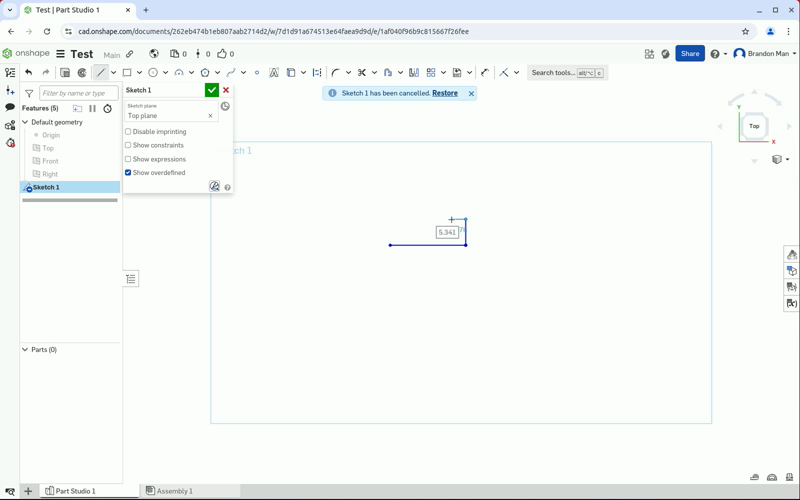
click(451, 219)
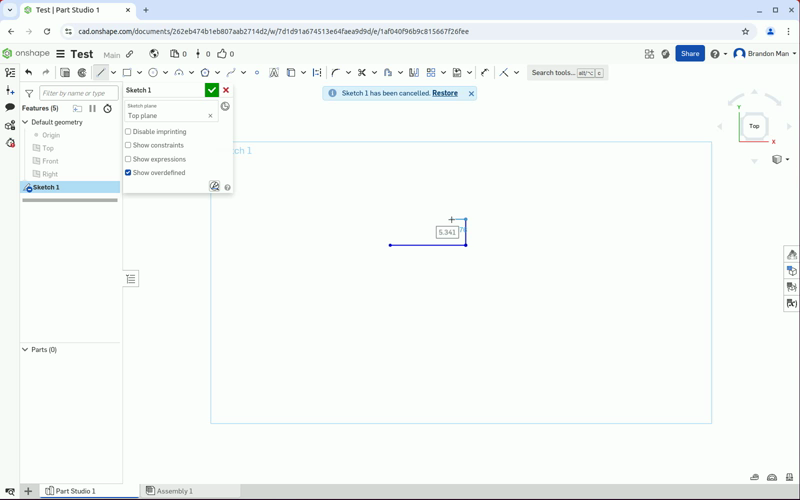
key_up(shift)
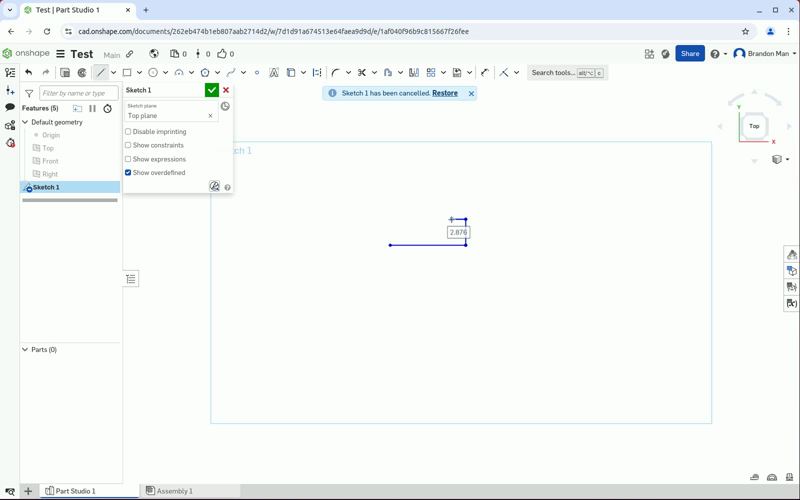
key_down(shift)
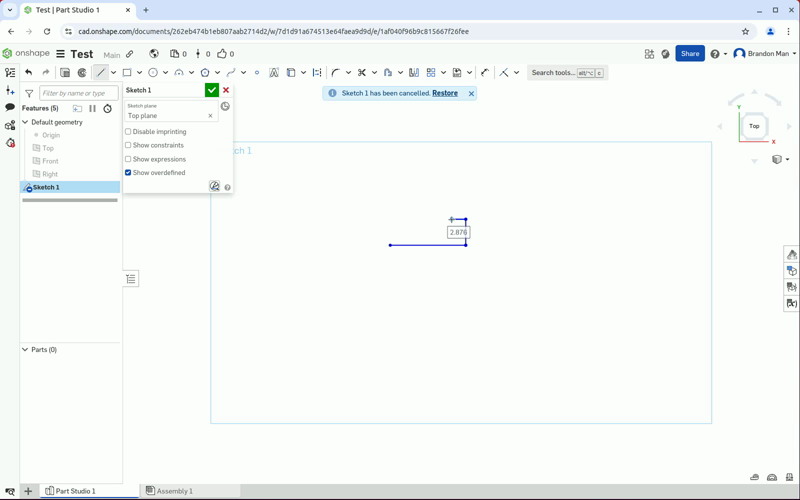
mouse_move(481, 219)
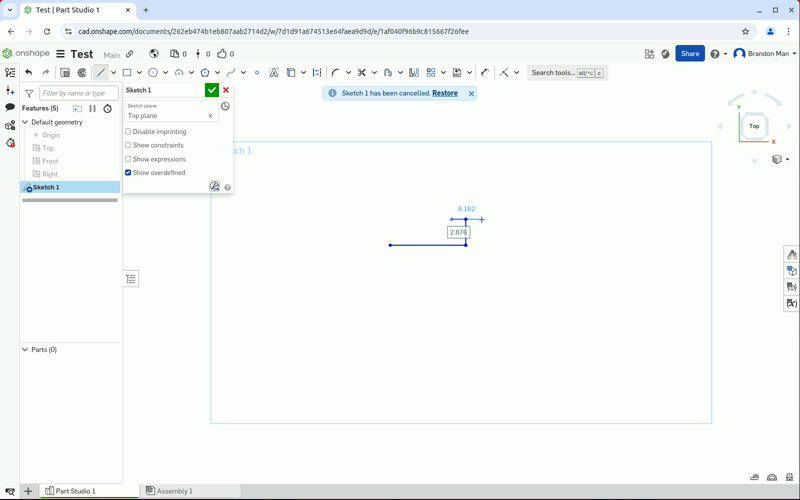
mouse_move(451, 196)
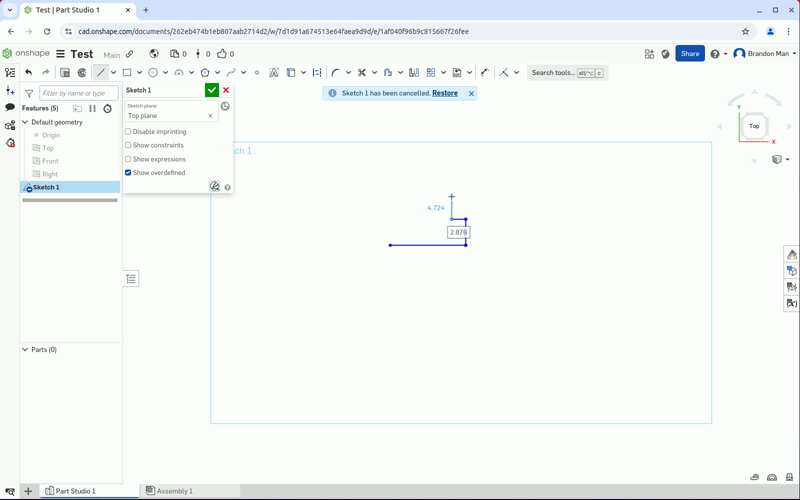
click(451, 196)
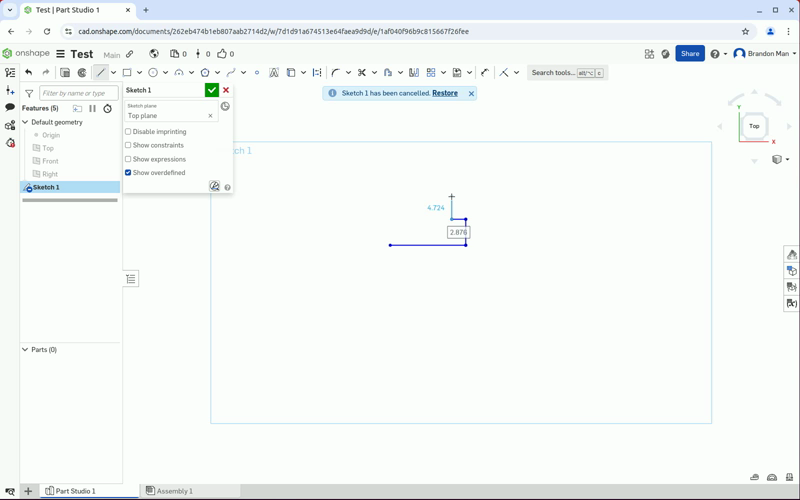
key_up(shift)
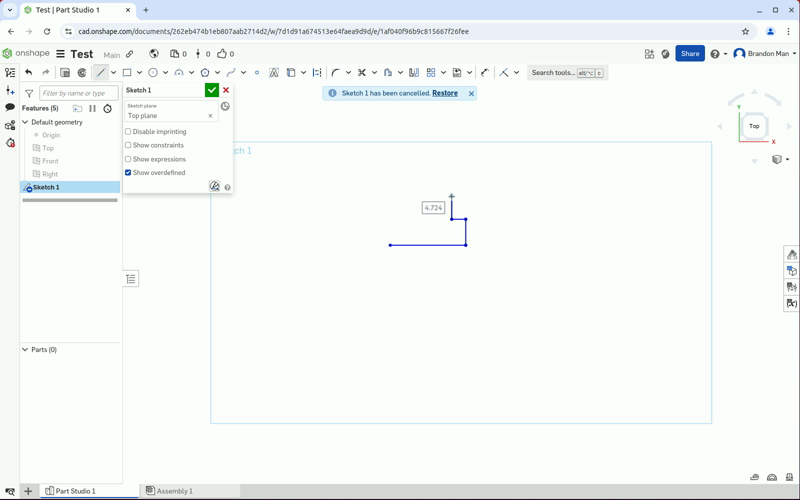
key_down(shift)
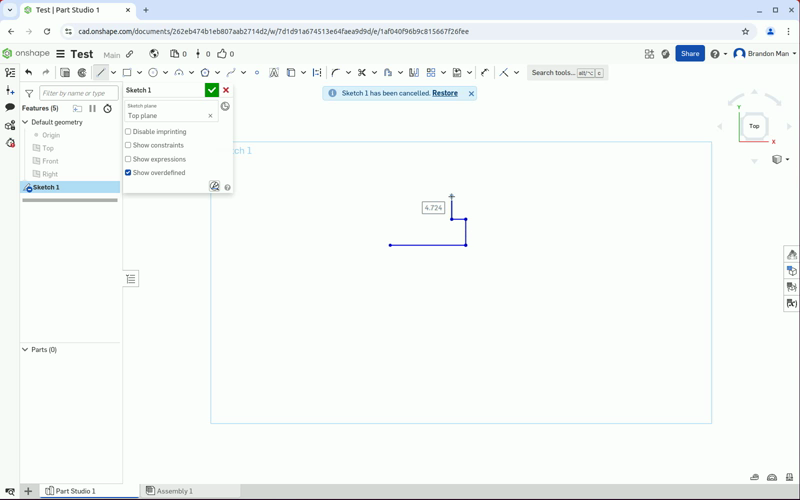
mouse_move(481, 196)
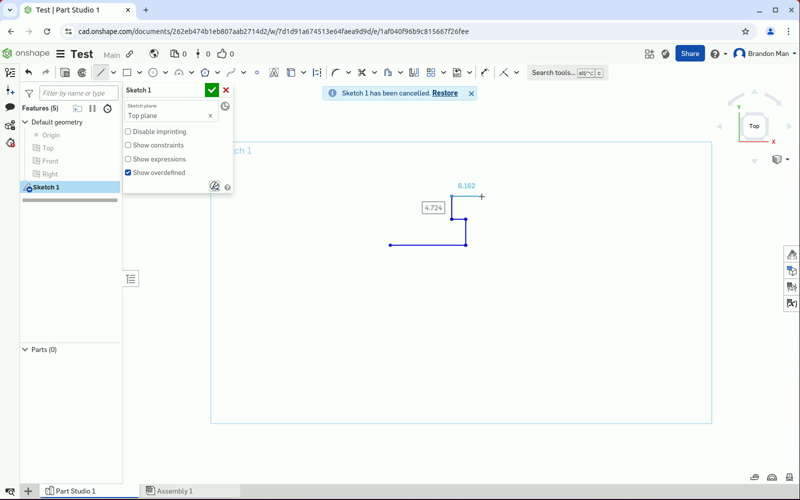
mouse_move(465, 196)
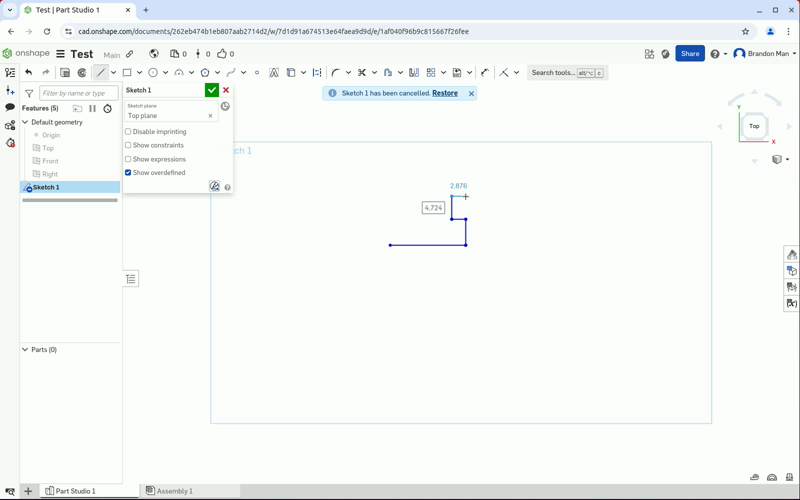
click(465, 196)
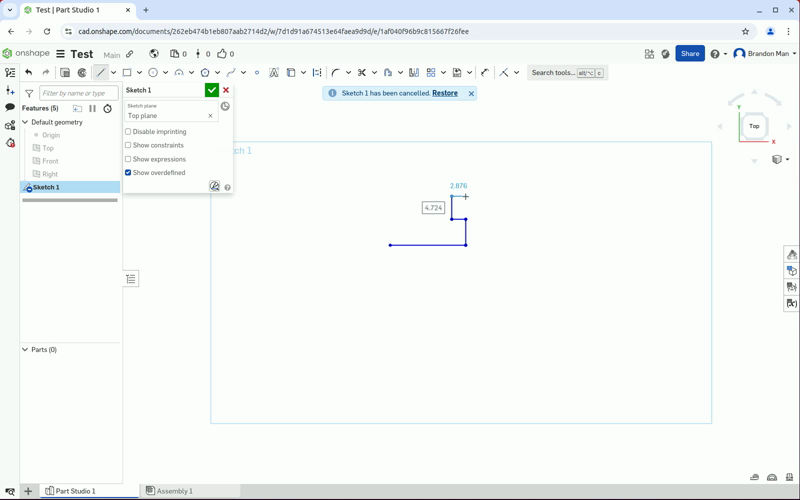
key_up(shift)
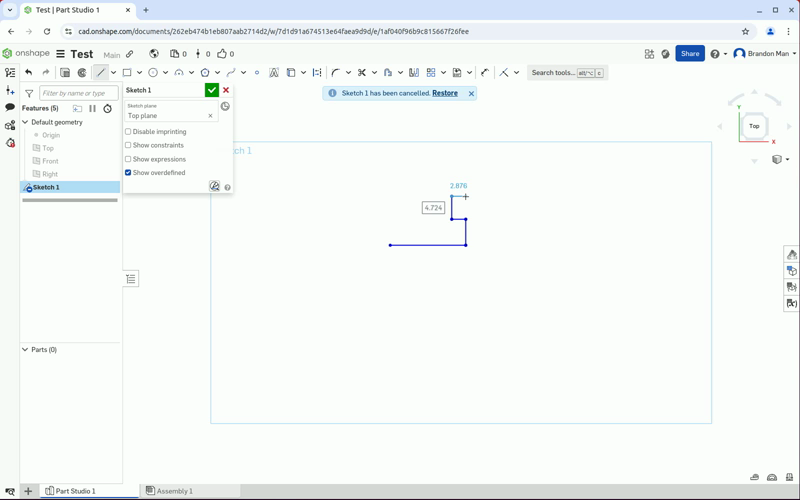
key_down(shift)
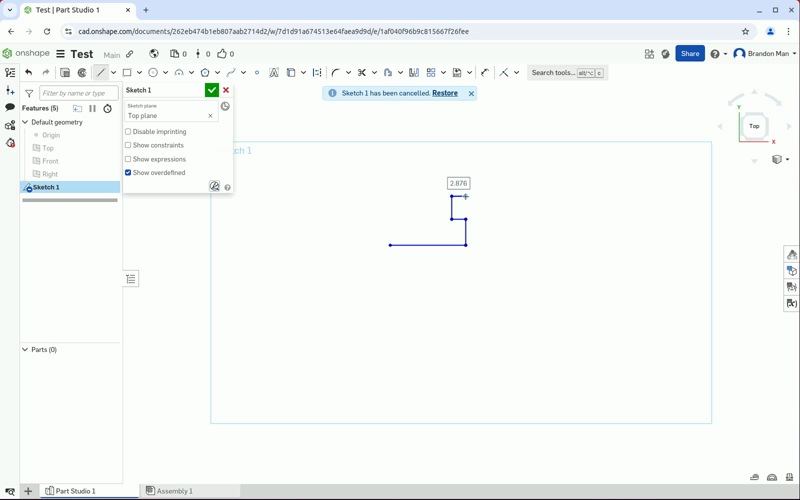
mouse_move(495, 196)
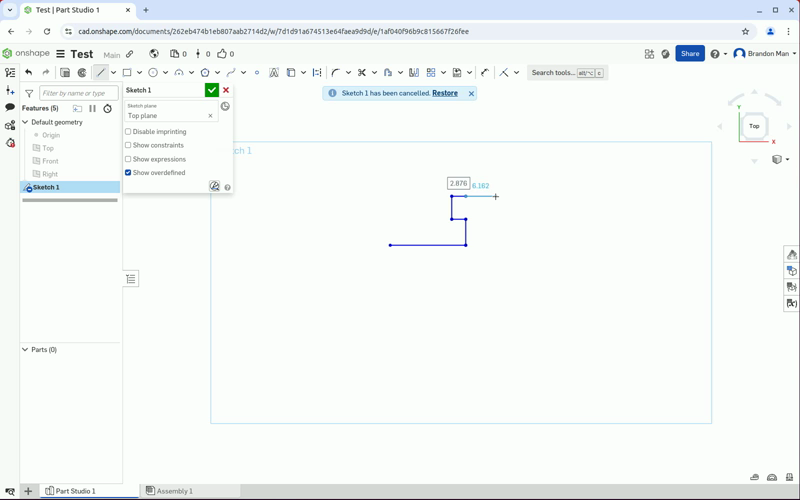
mouse_move(465, 170)
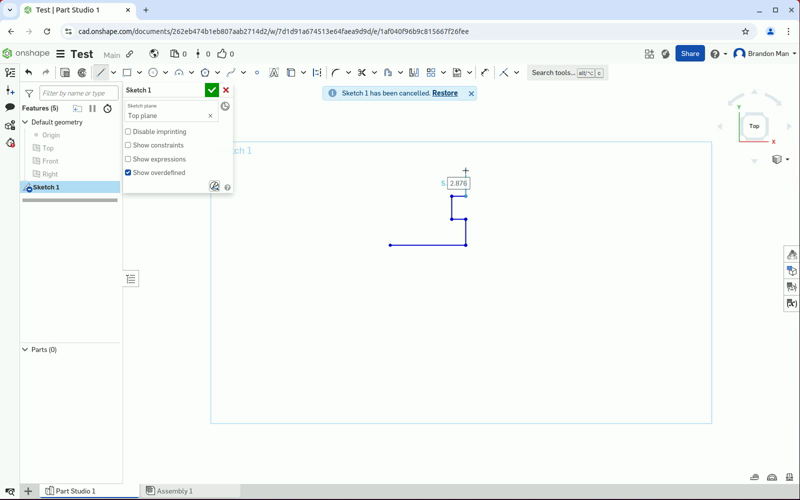
click(465, 170)
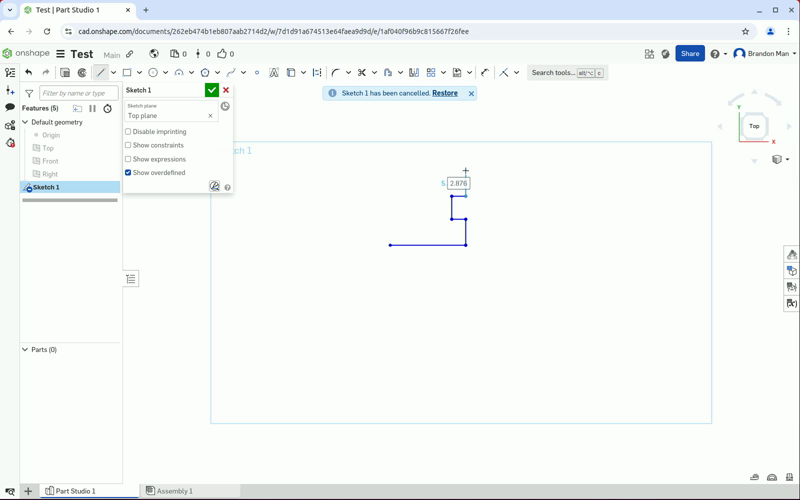
key_up(shift)
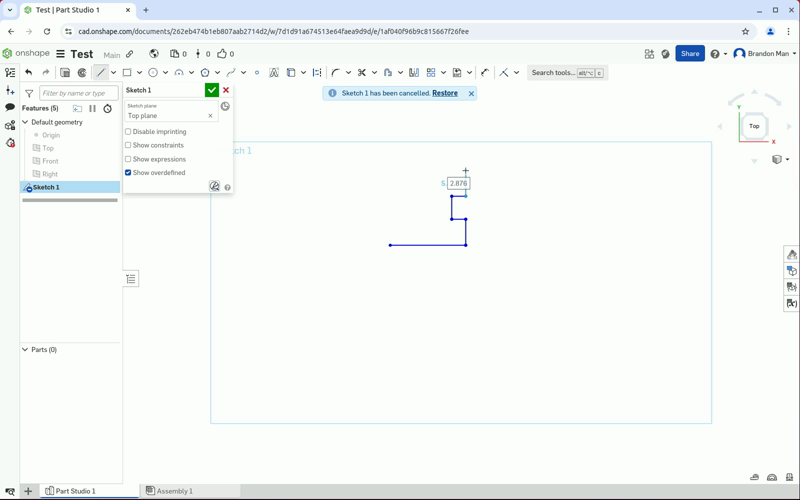
key_down(shift)
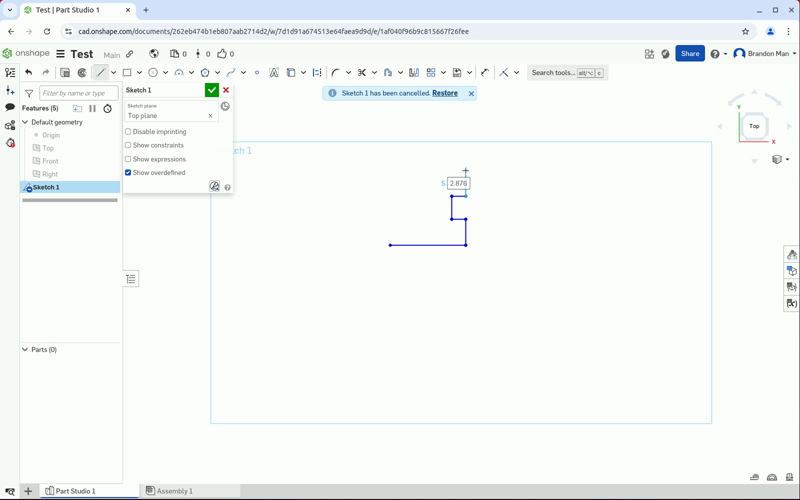
mouse_move(390, 170)
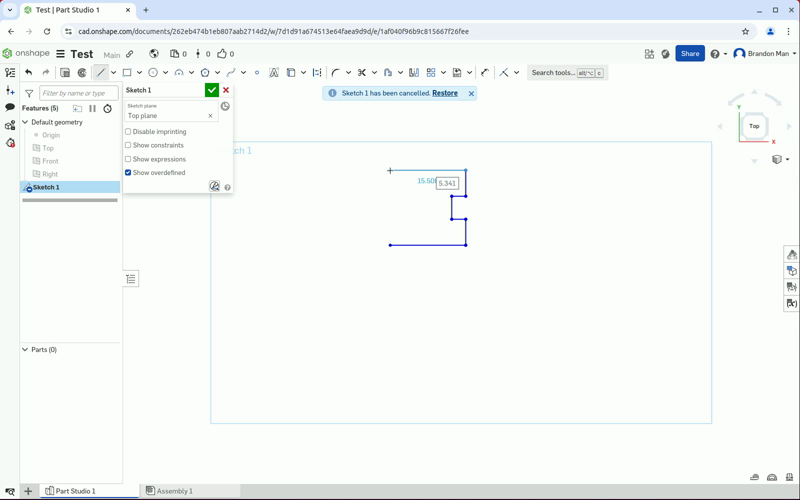
click(390, 170)
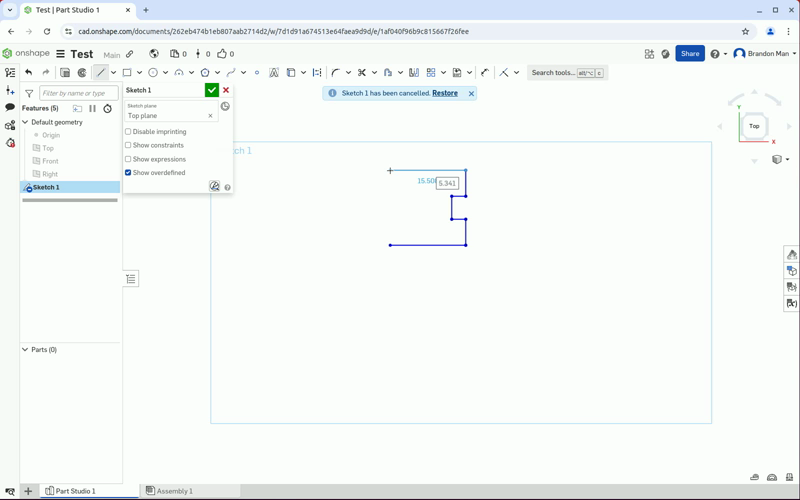
key_up(shift)
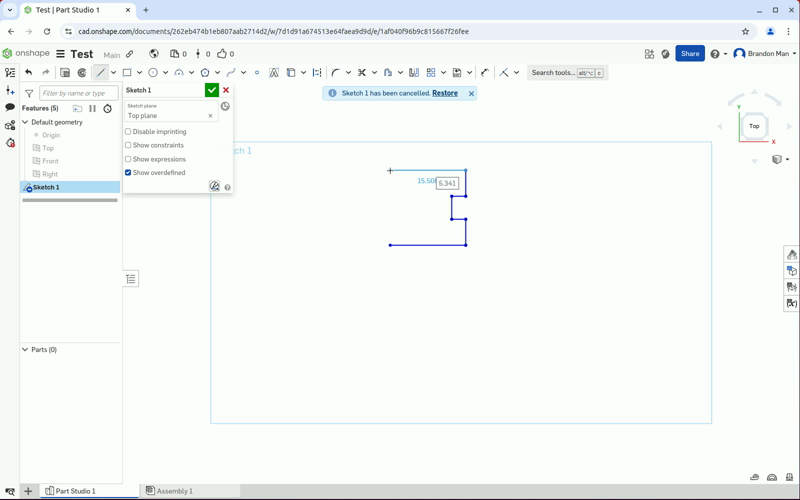
key_down(shift)
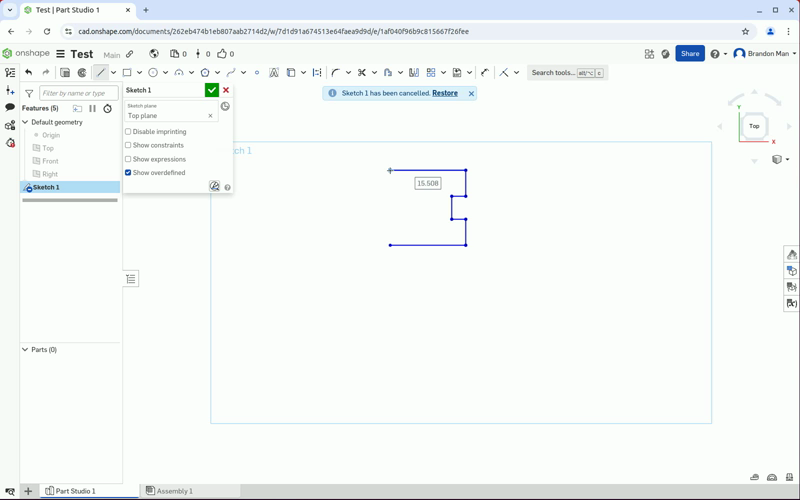
mouse_move(420, 170)
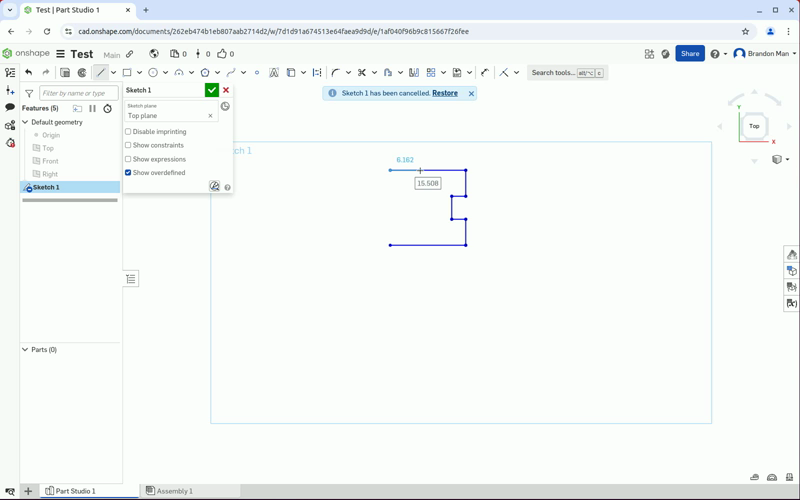
mouse_move(390, 196)
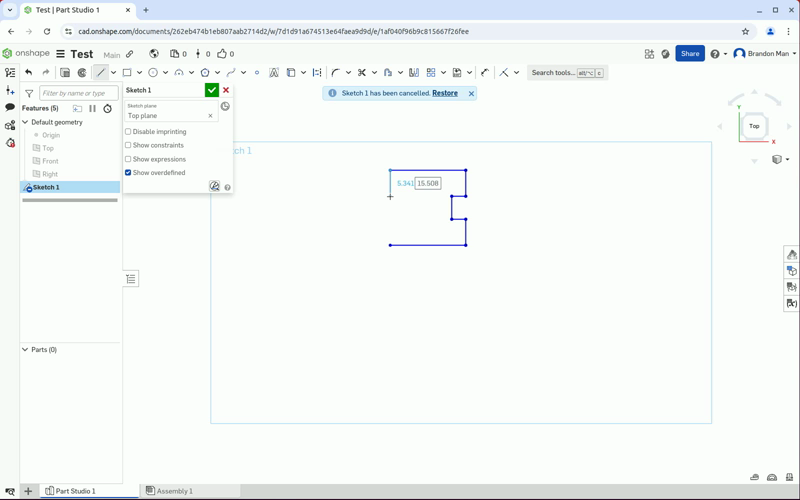
click(390, 196)
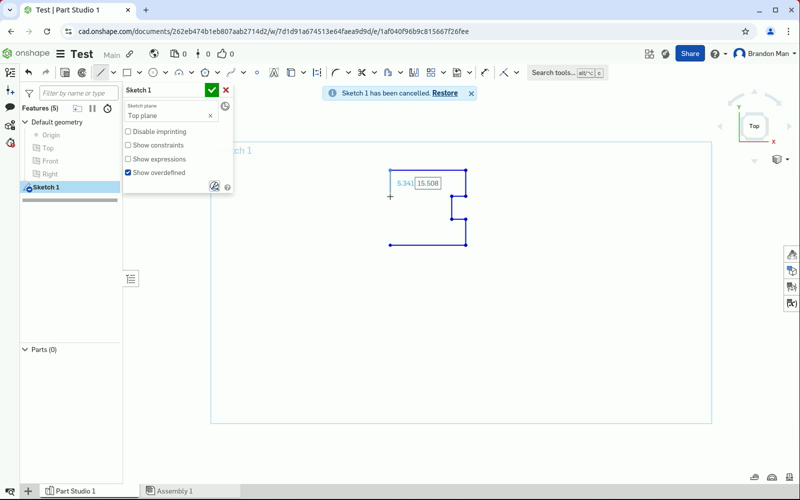
key_up(shift)
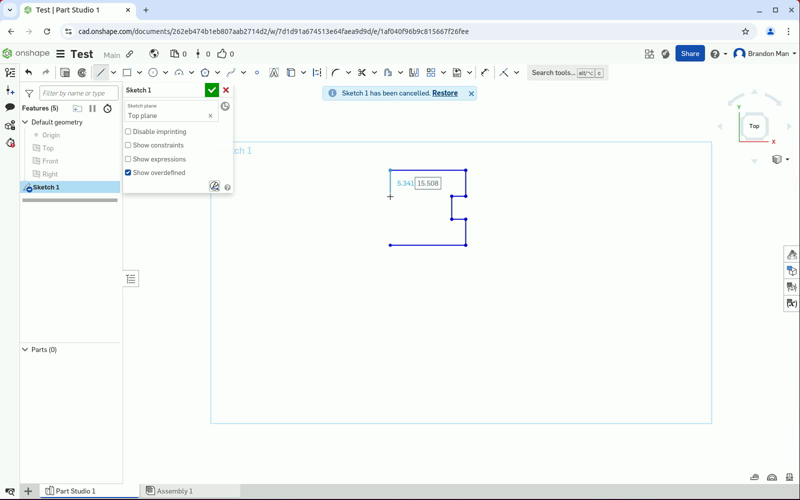
key_down(shift)
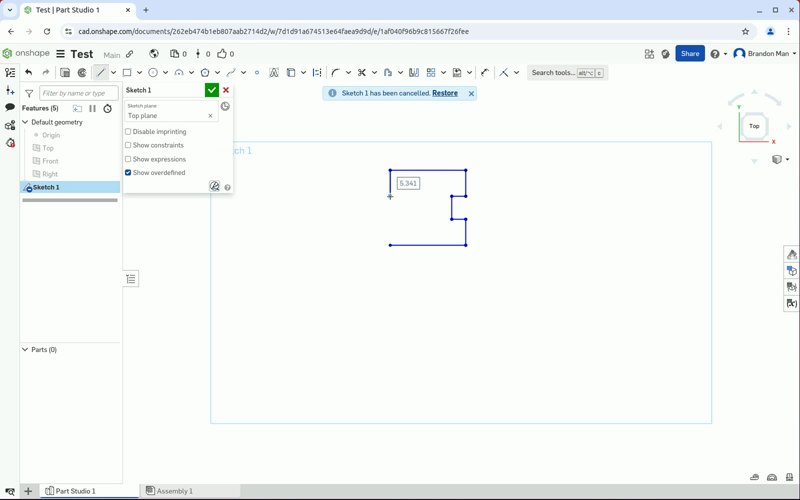
mouse_move(420, 196)
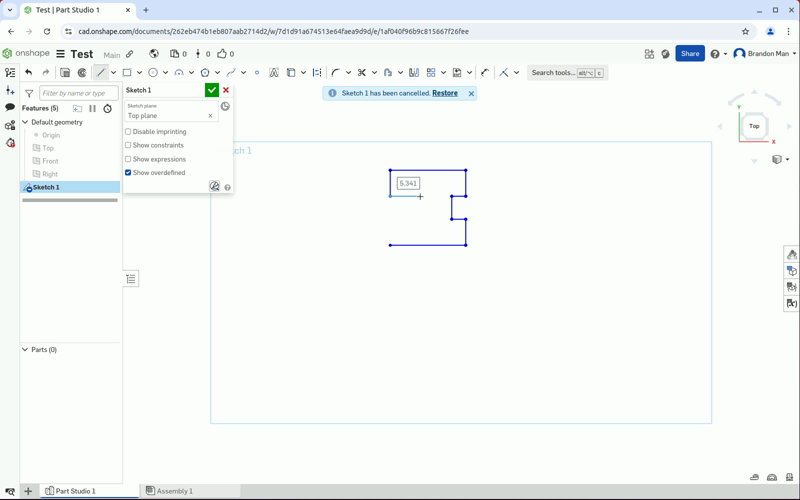
mouse_move(404, 196)
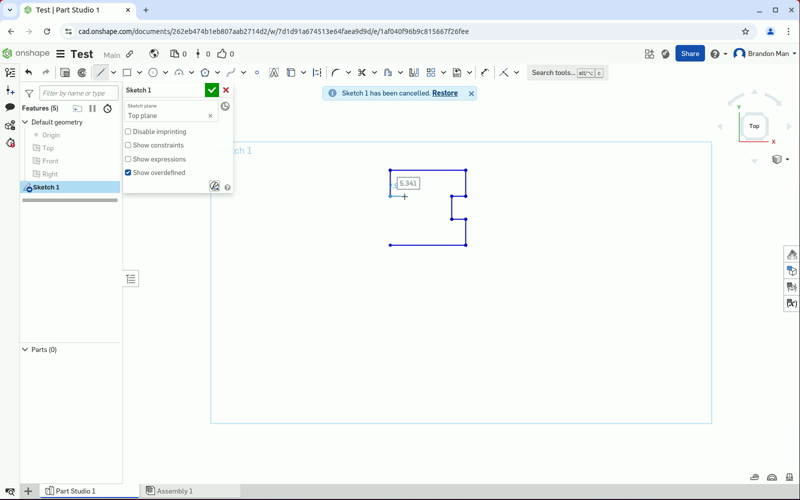
click(404, 196)
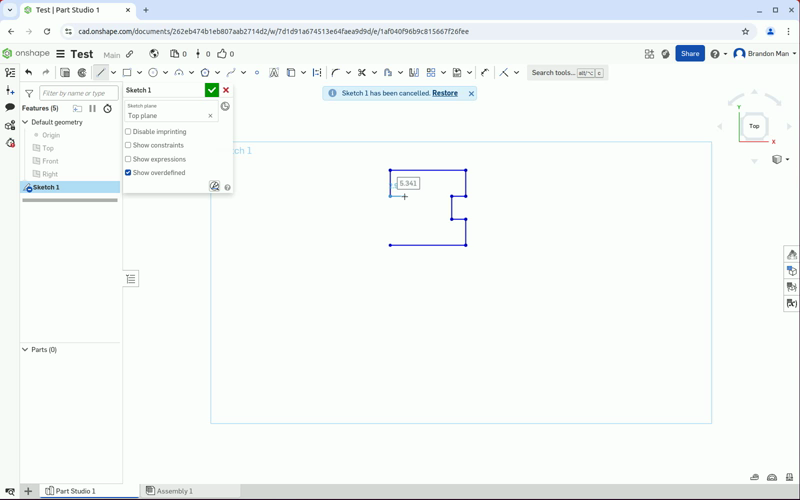
key_up(shift)
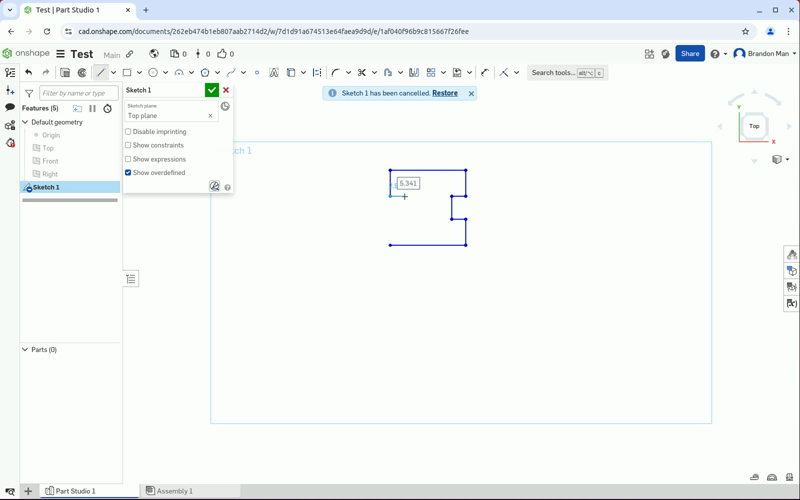
key_down(shift)
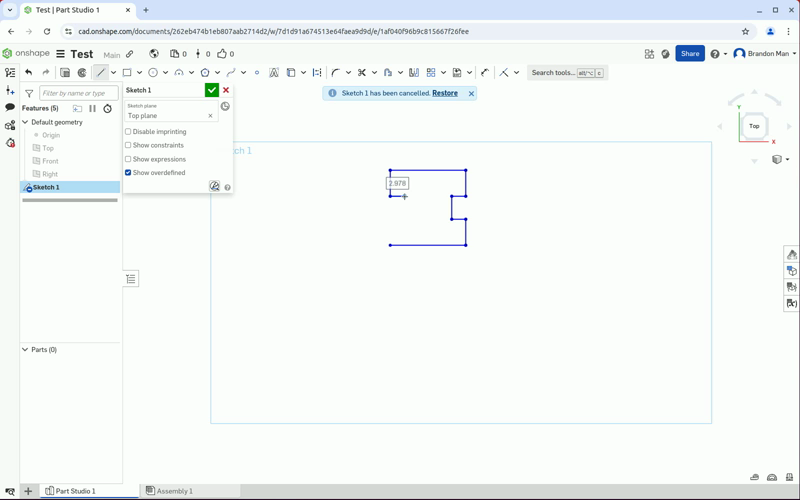
mouse_move(434, 196)
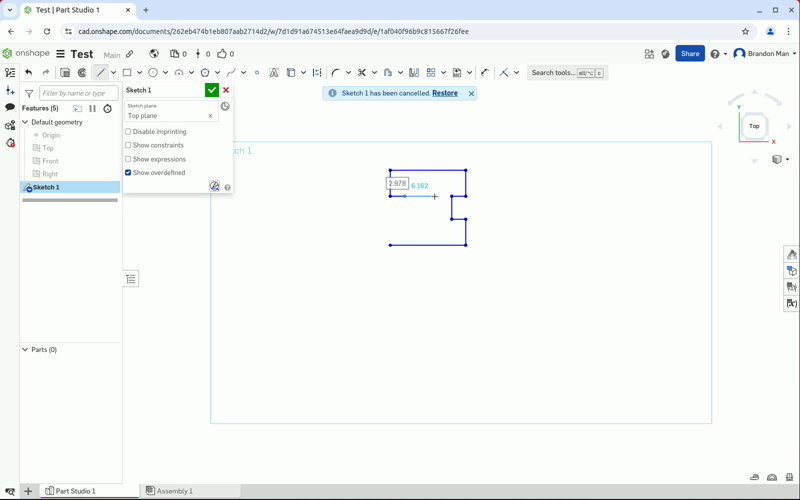
mouse_move(404, 219)
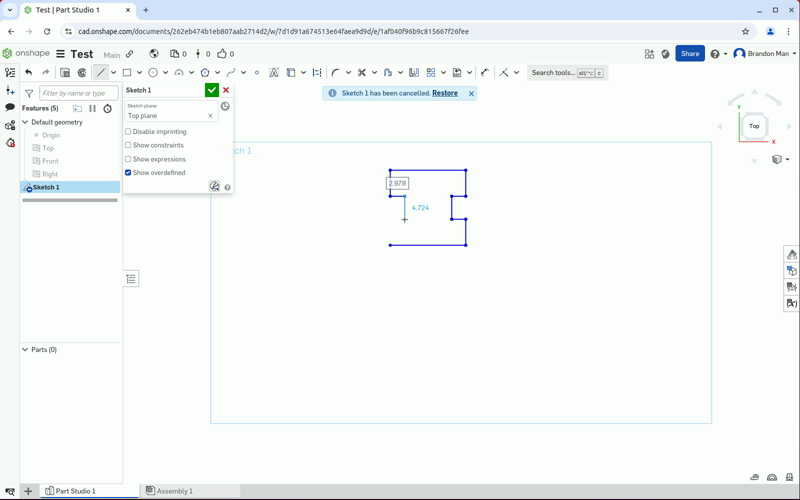
click(404, 219)
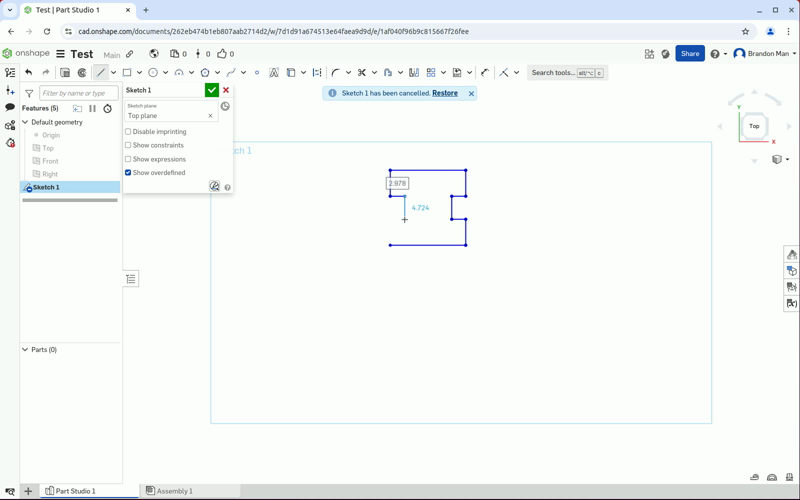
key_up(shift)
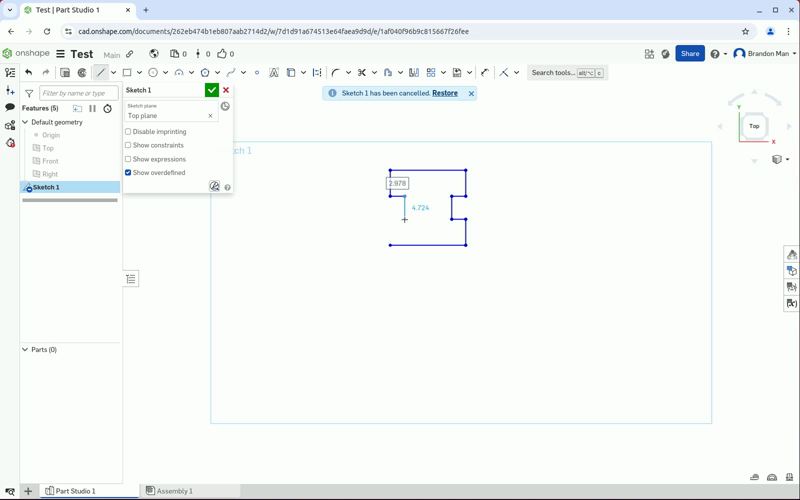
key_down(shift)
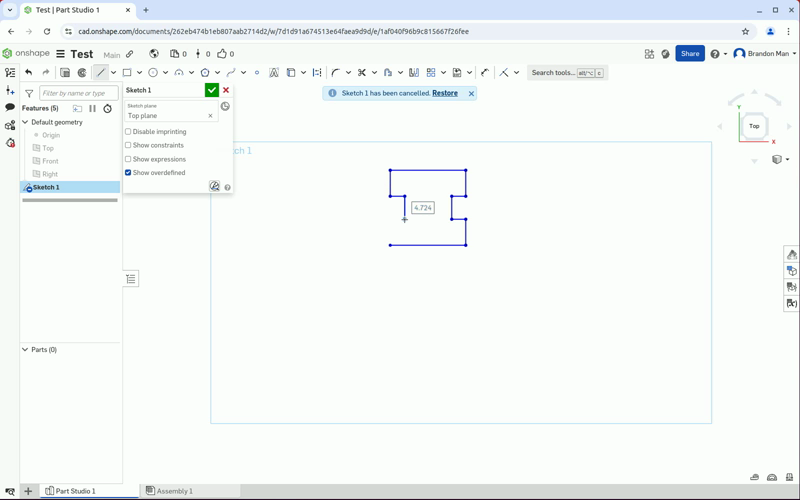
mouse_move(434, 219)
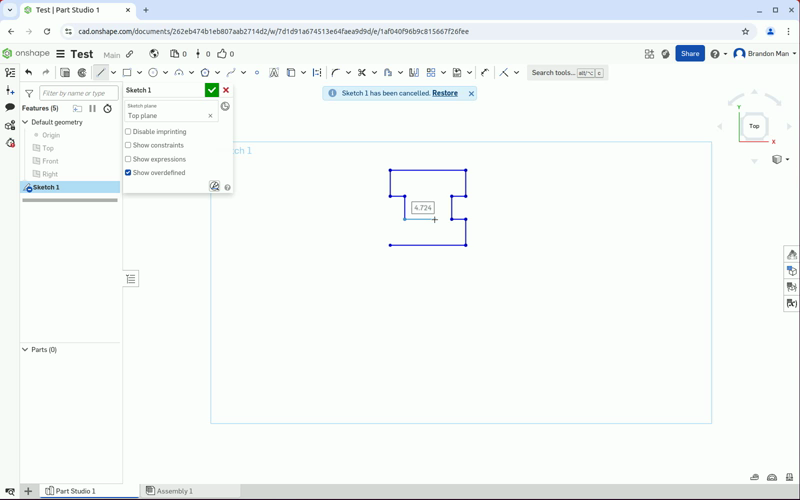
mouse_move(390, 219)
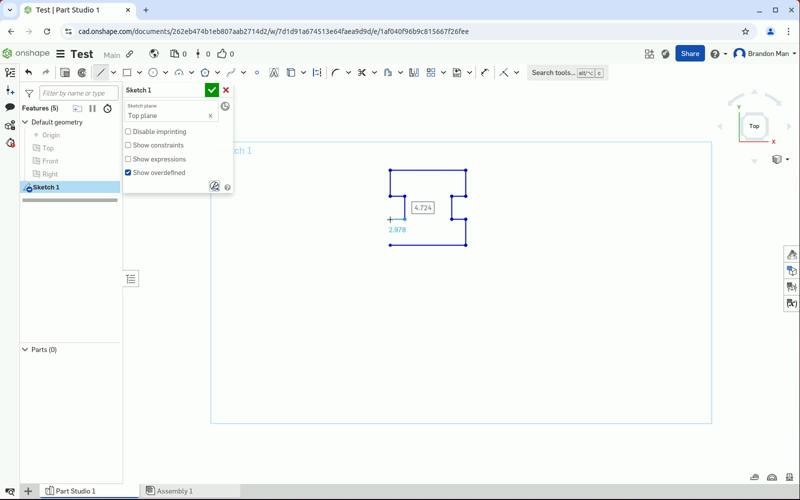
click(390, 219)
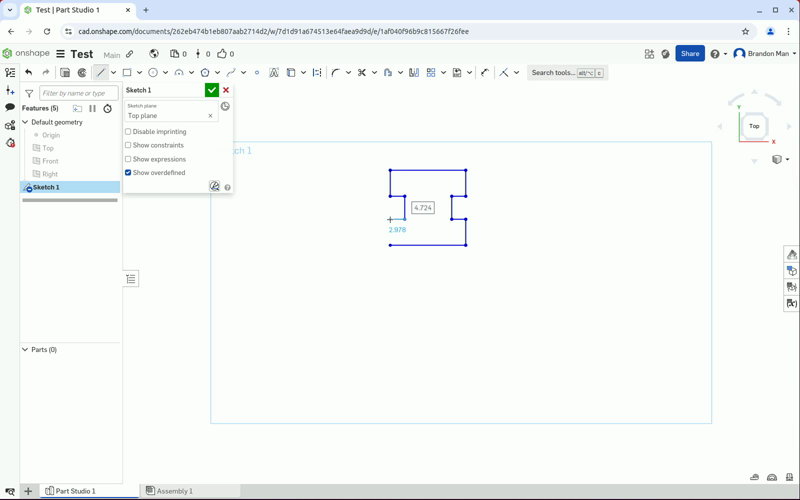
key_up(shift)
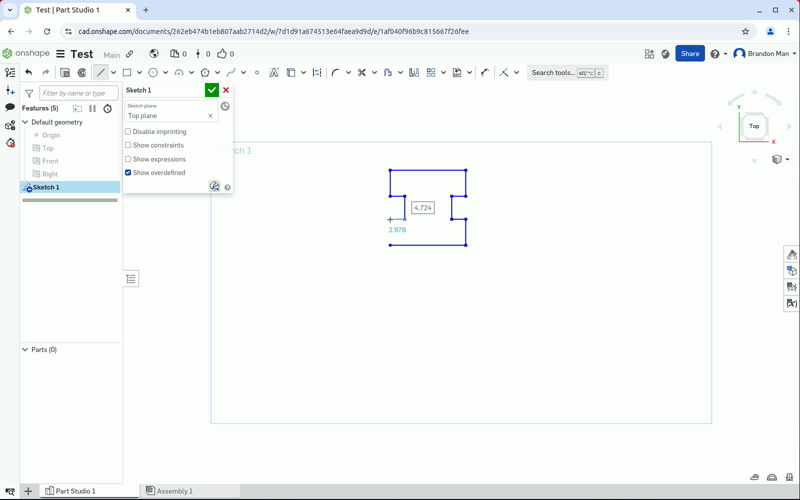
mouse_move(420, 219)
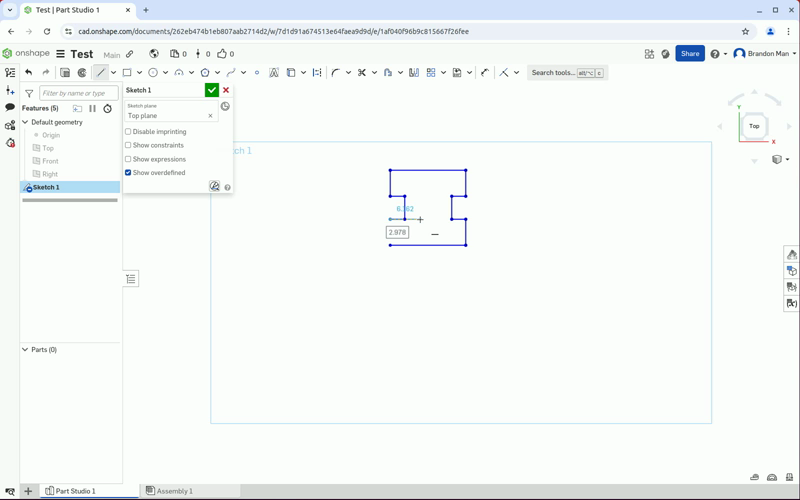
key_down(shift)
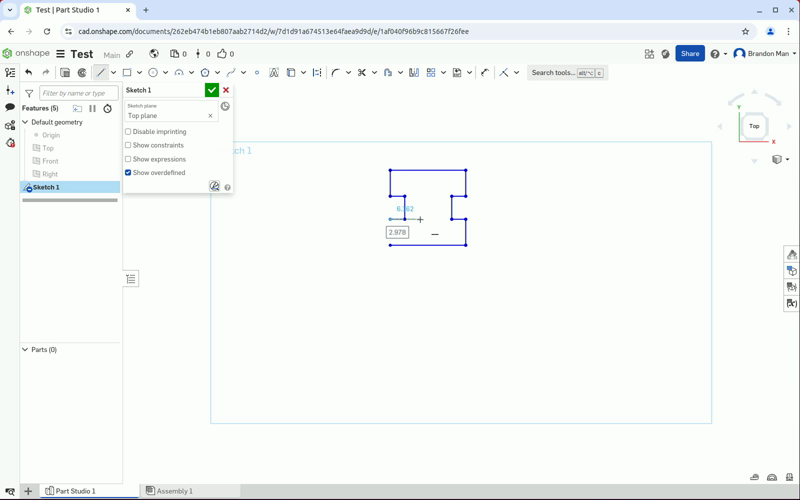
mouse_move(390, 245)
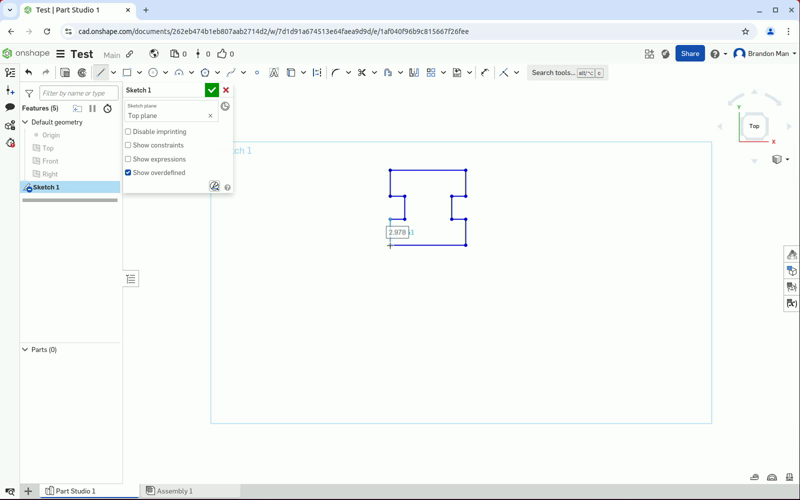
key_up(shift)
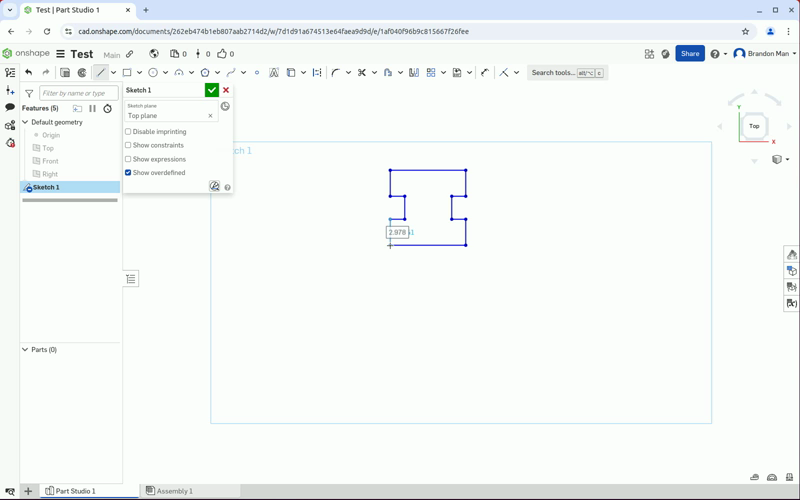
click(390, 245)
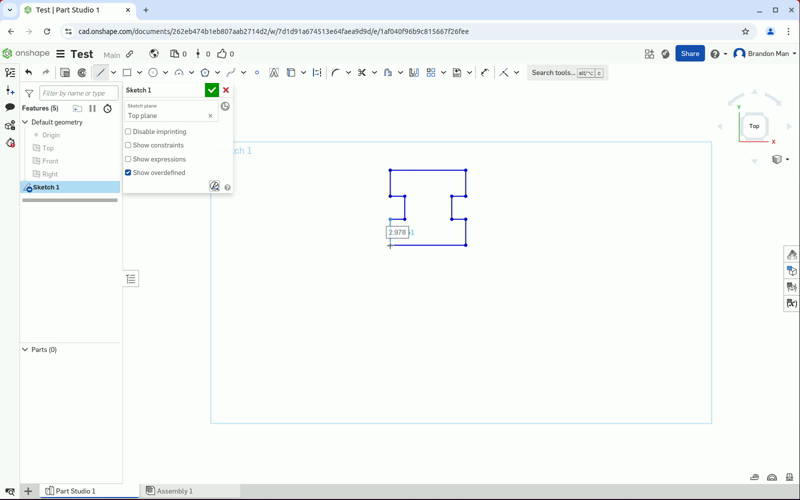
key(esc)
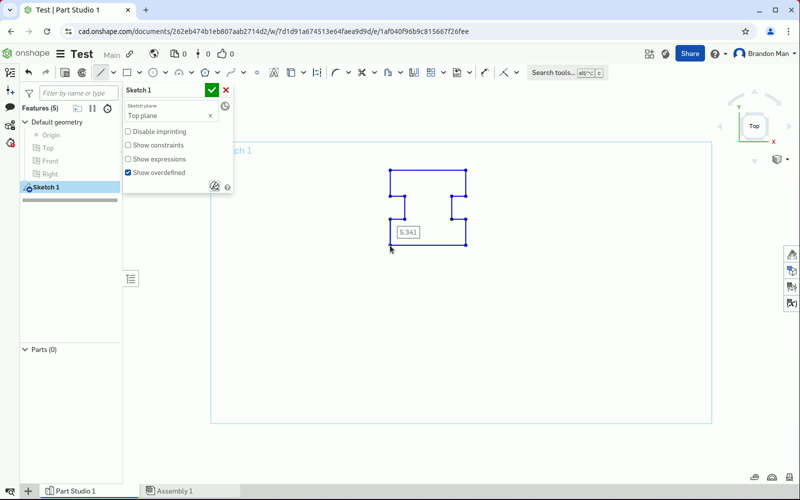
key(c)
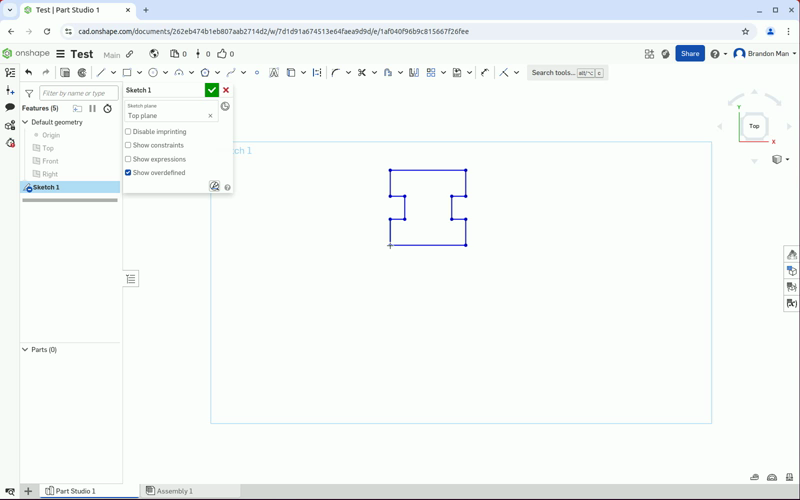
key_down(shift)
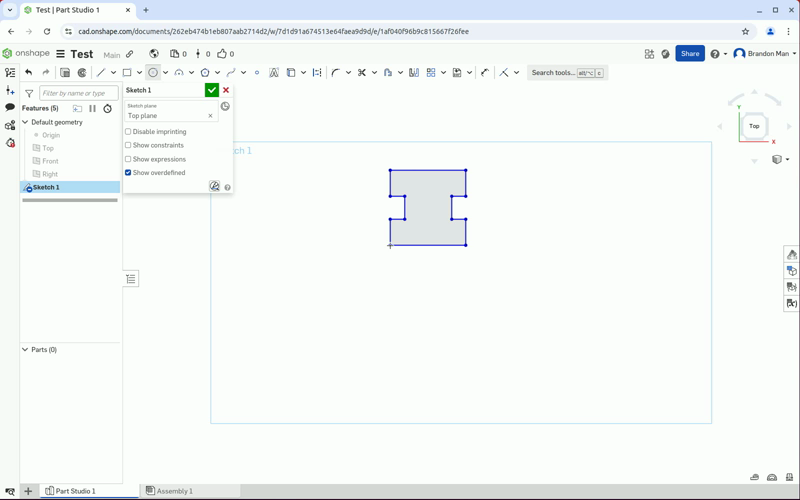
mouse_move(428, 207)
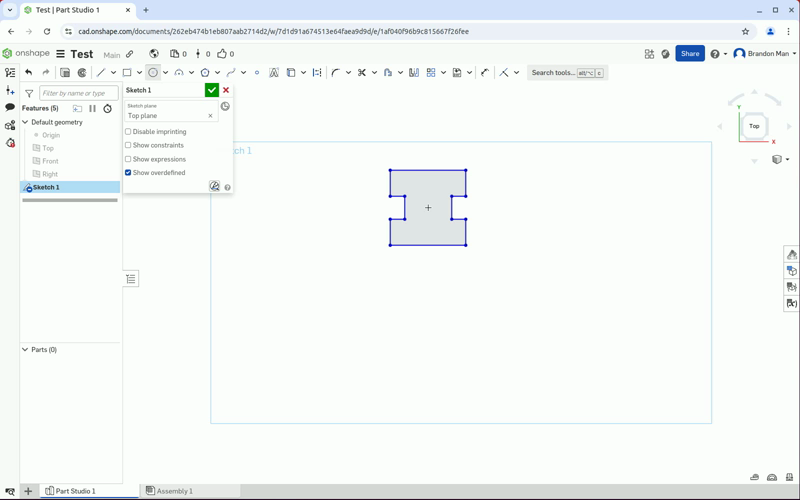
click(428, 207)
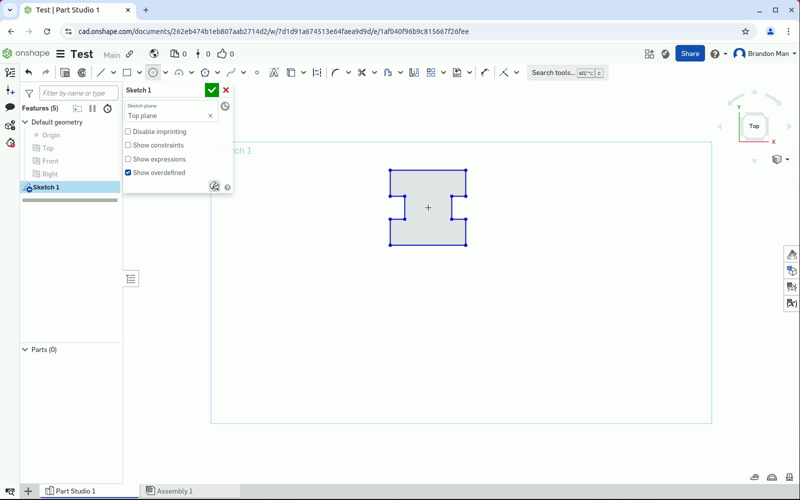
key_up(shift)
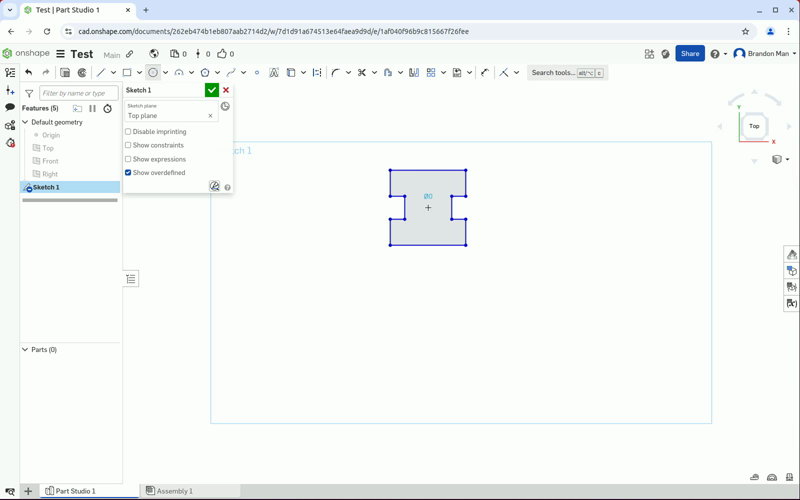
mouse_move(437, 207)
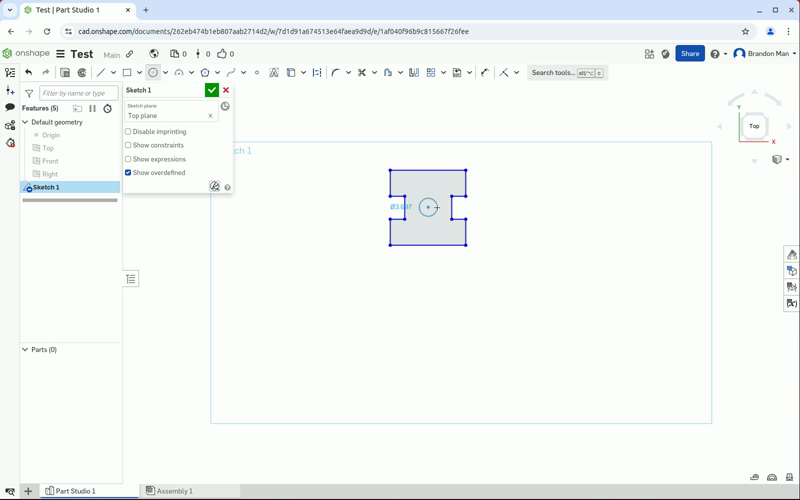
click(437, 207)
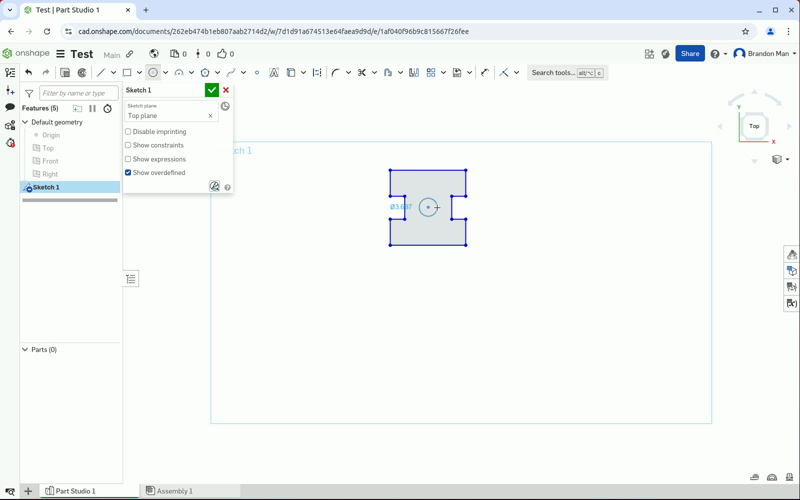
key(esc)
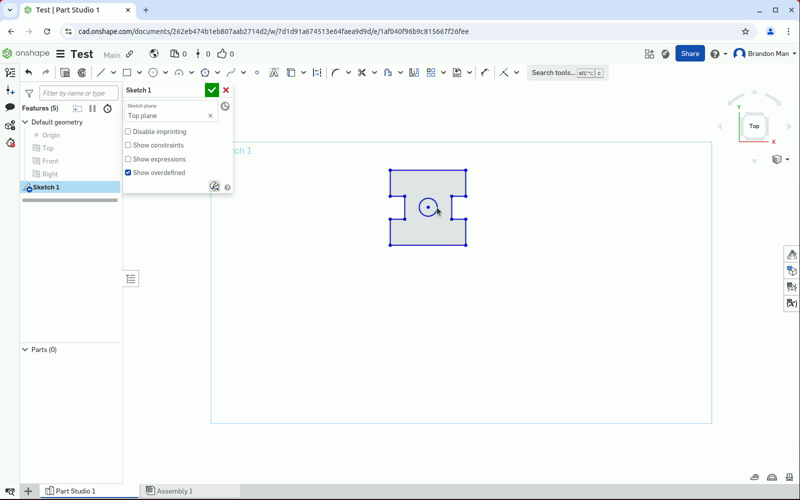
mouse_move(432, 225)
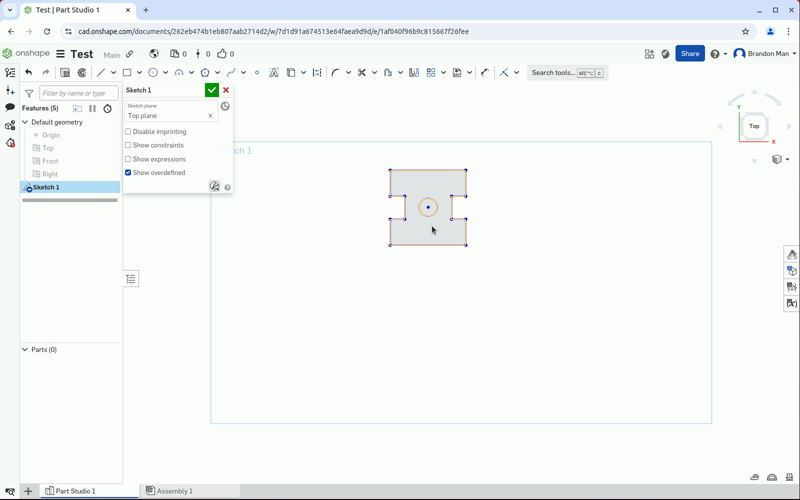
click(432, 225)
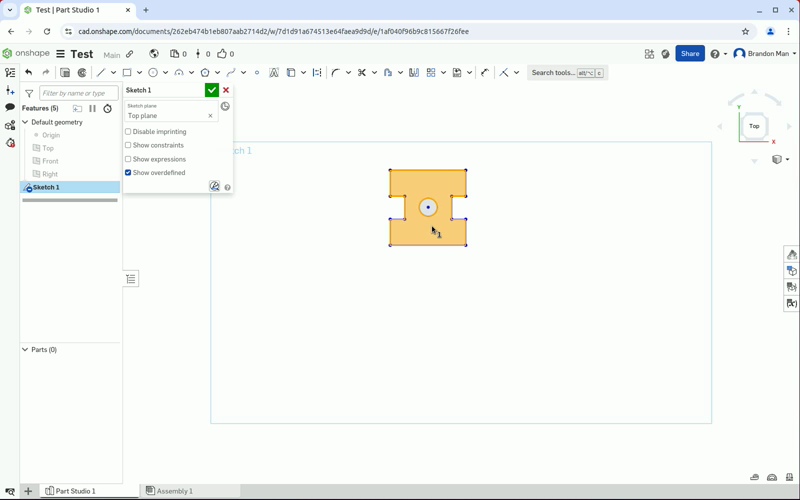
mouse_move(73, 352)
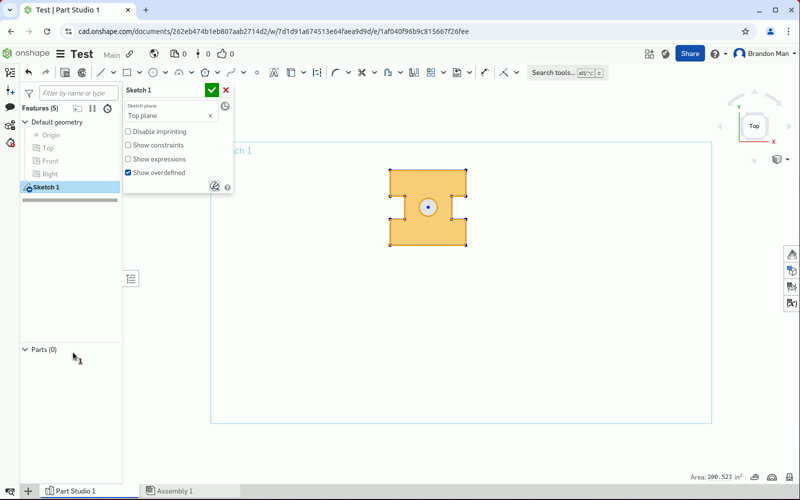
key(shift+y)
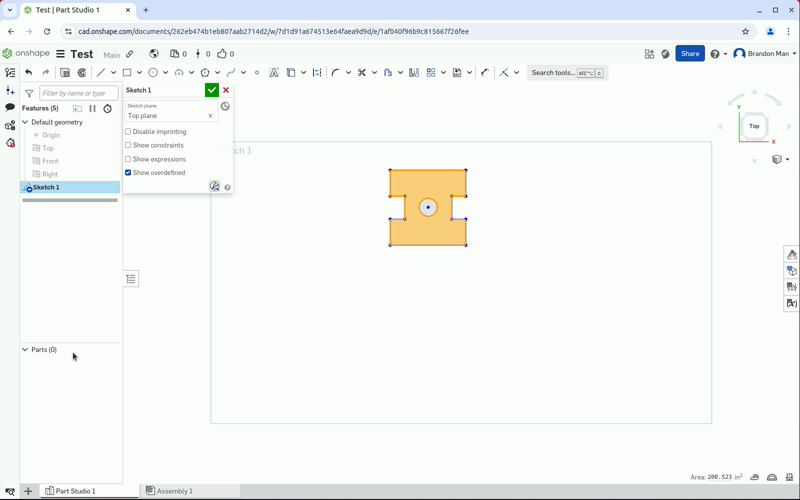
key(shift+e)
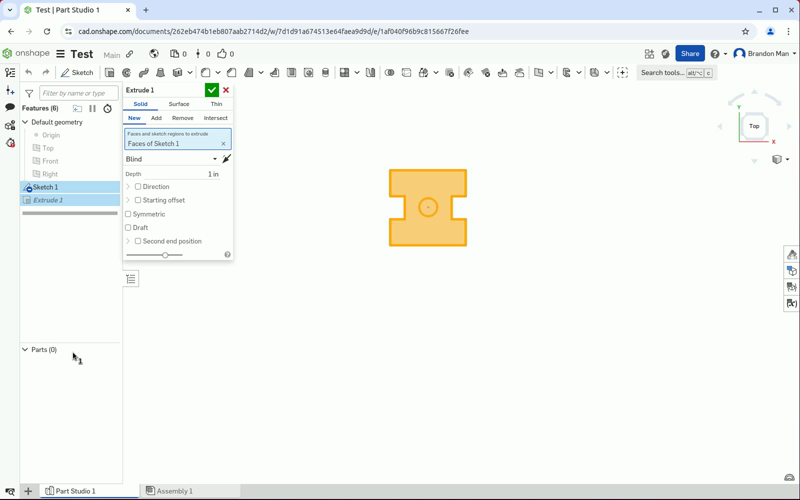
mouse_move(143, 106)
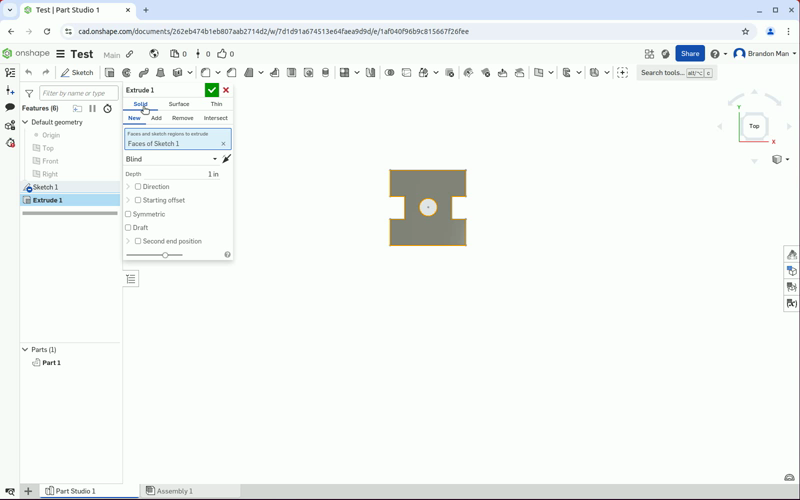
click(143, 106)
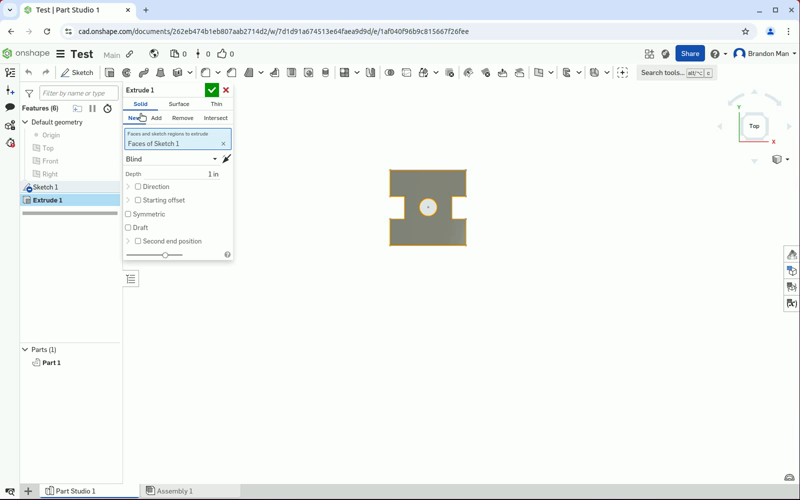
mouse_move(137, 120)
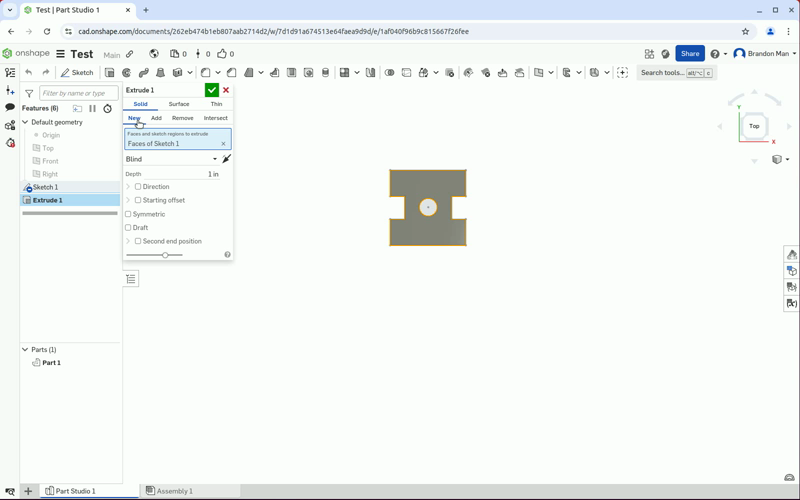
click(137, 120)
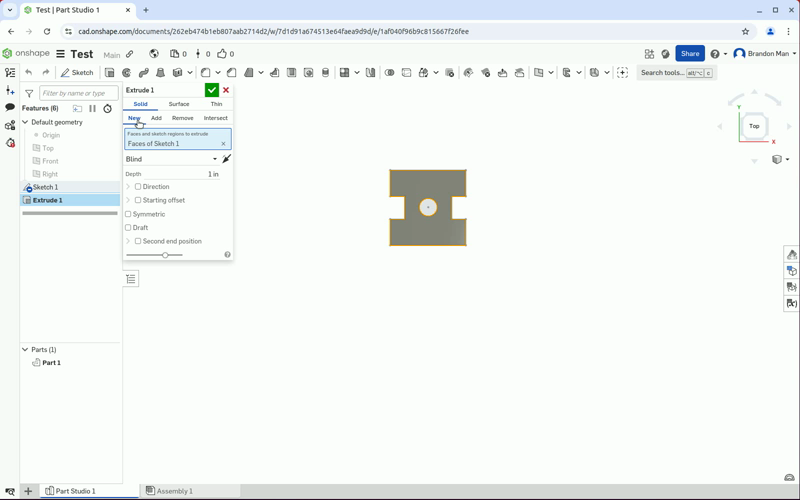
key(tab, 4)
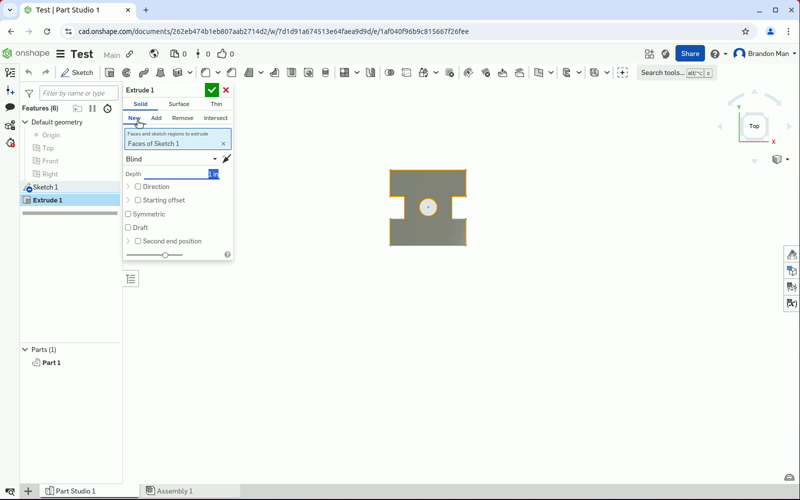
text(3.851)
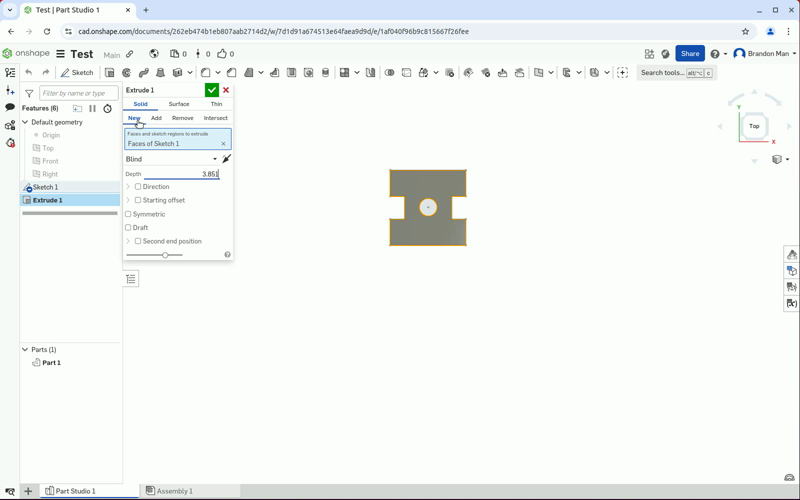
key(enter)
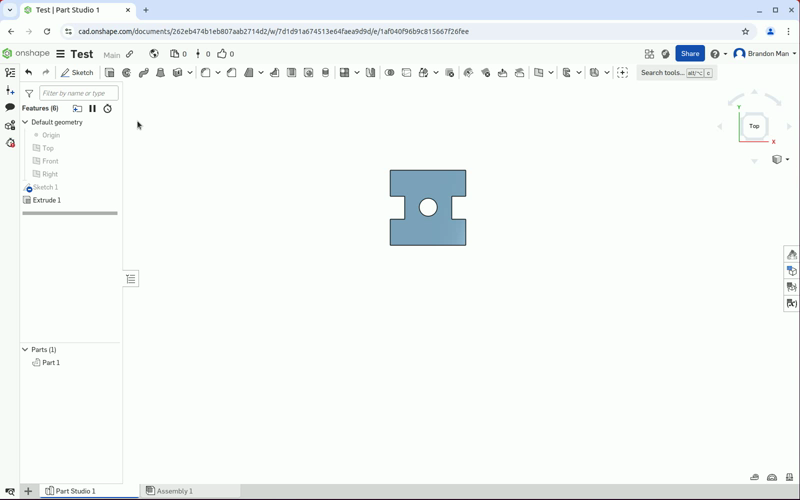
key(shift+h)
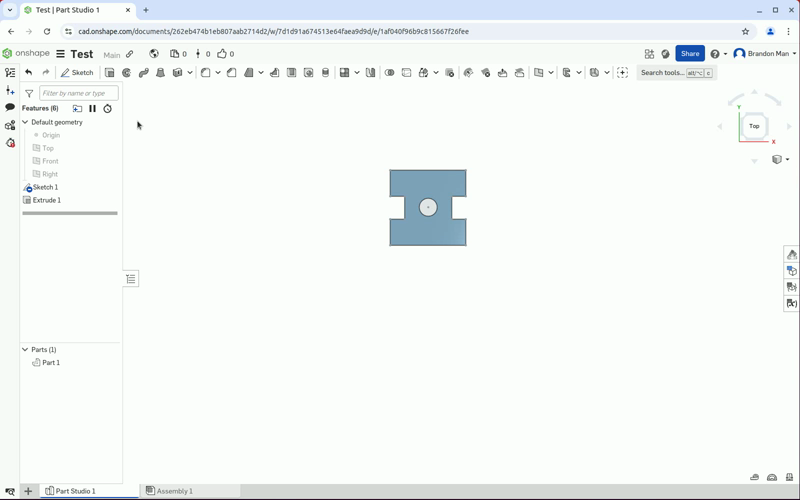
key(shift+h)
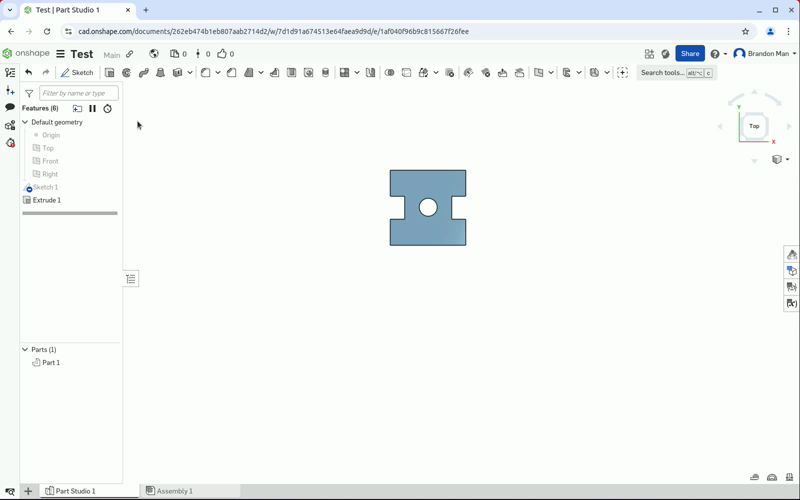
mouse_move(73, 189)
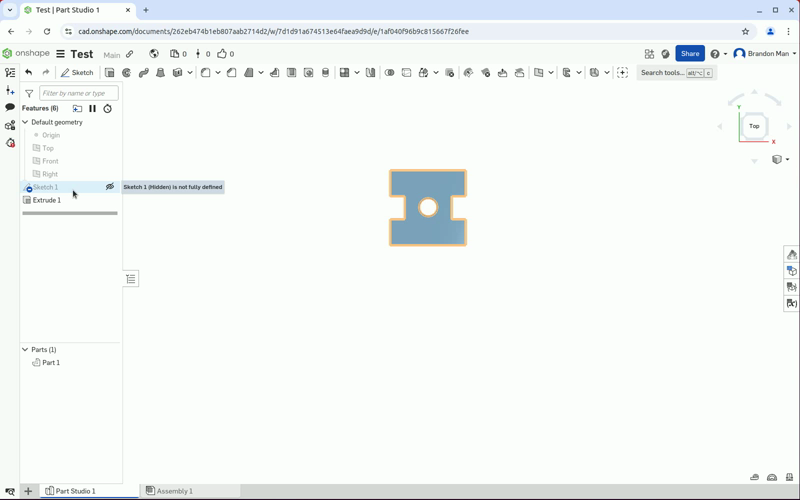
click(73, 189)
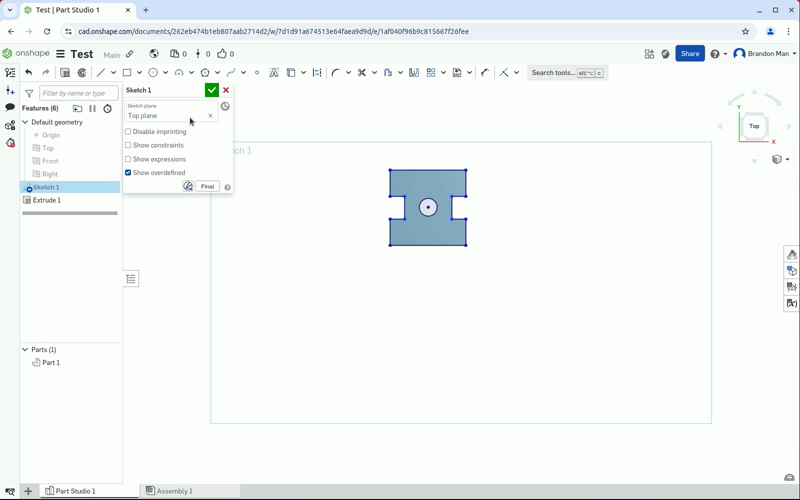
mouse_move(229, 92)
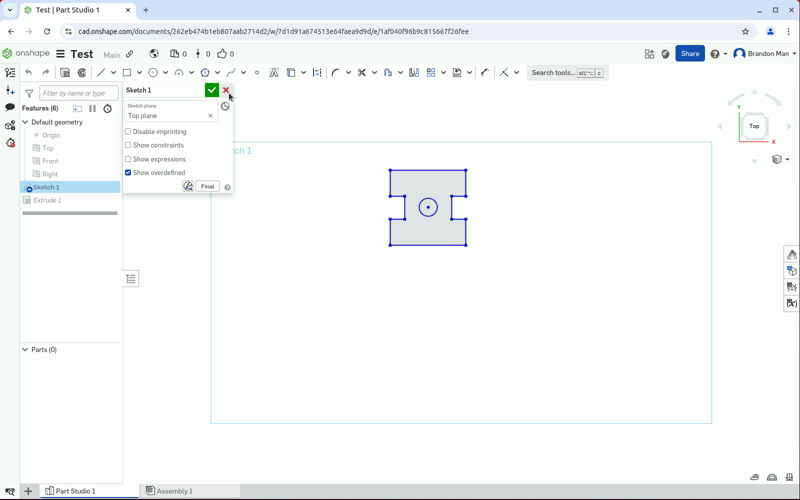
click(229, 92)
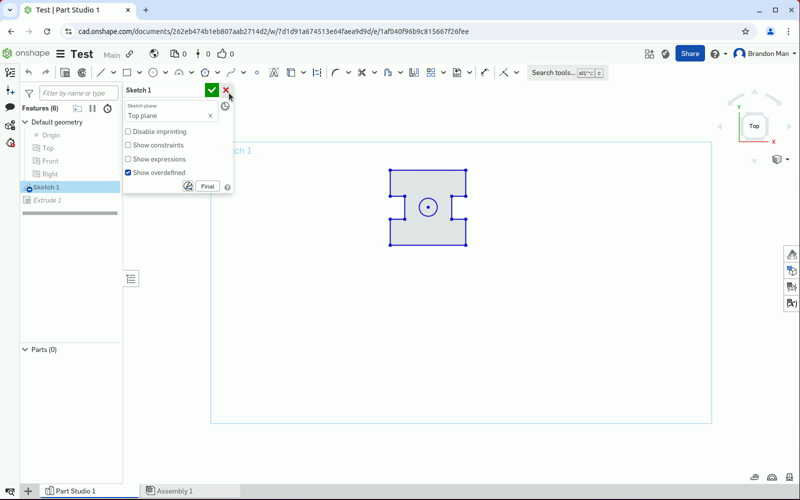
key(shift+s)
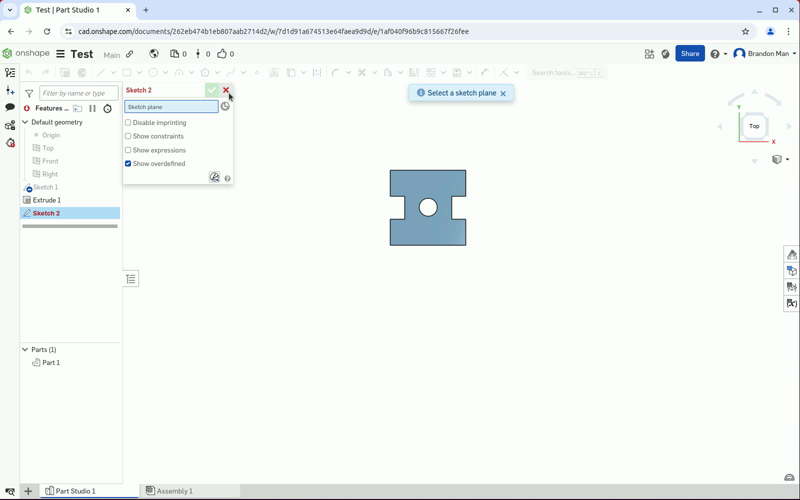
mouse_move(73, 150)
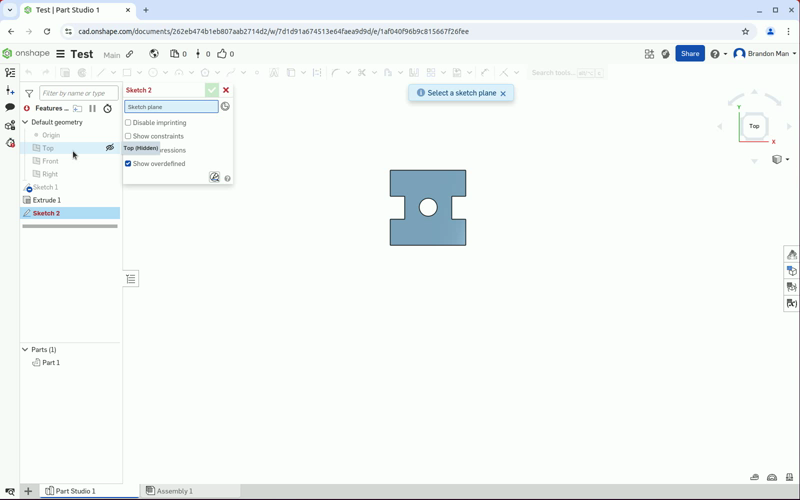
click(73, 150)
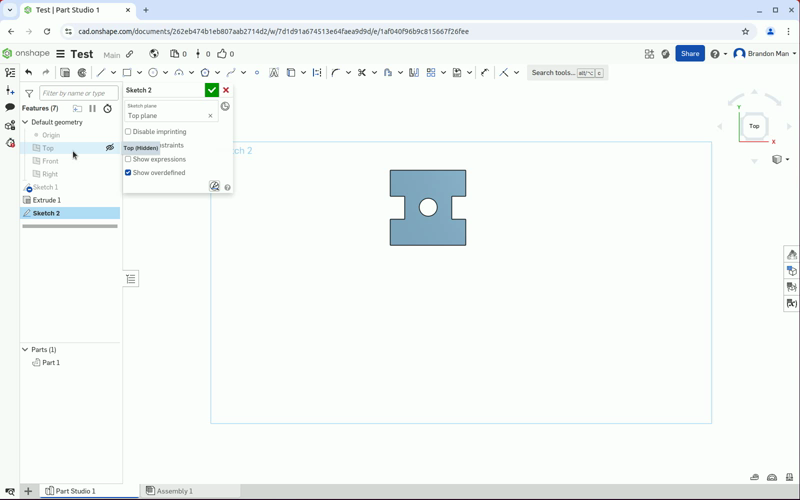
mouse_move(73, 352)
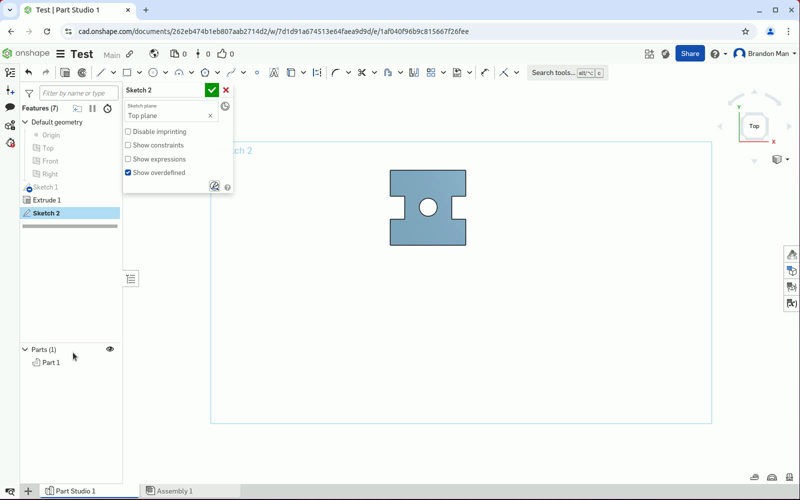
key(y)
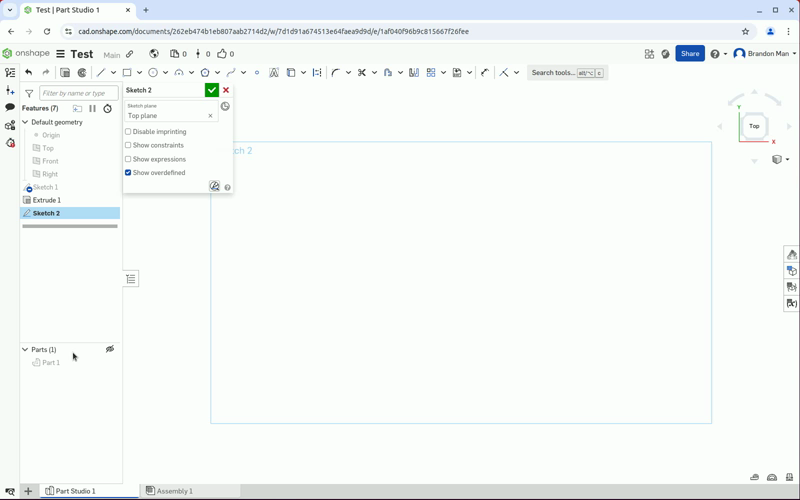
key(l)
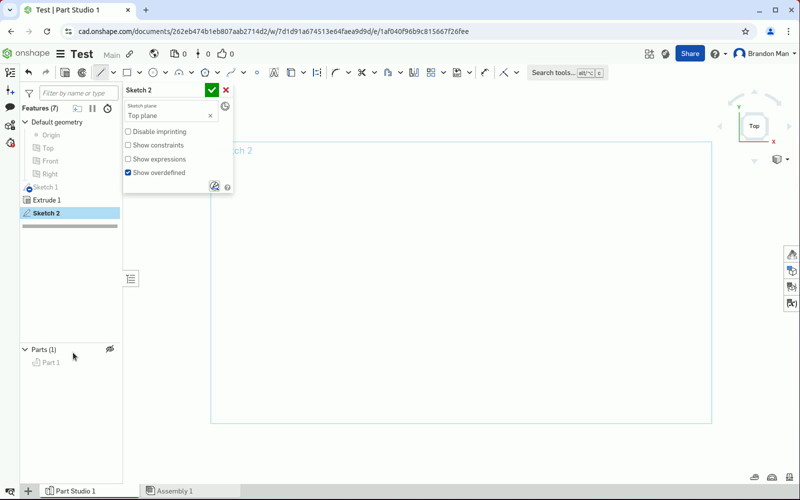
key_down(shift)
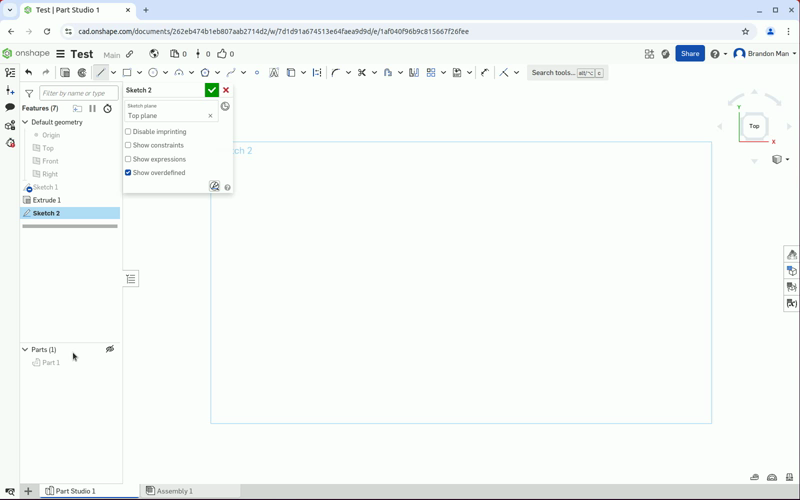
mouse_move(390, 282)
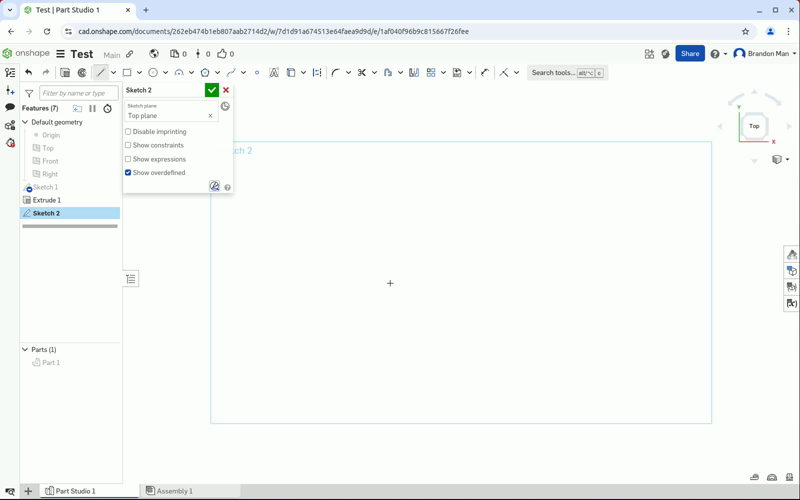
click(390, 282)
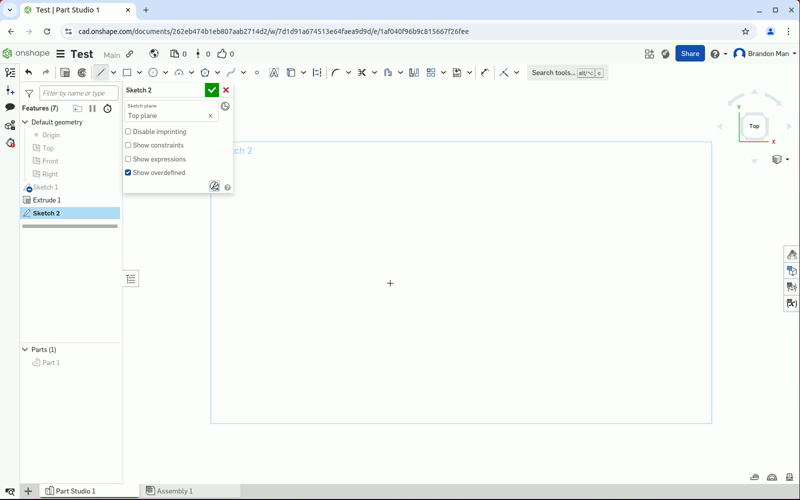
key_up(shift)
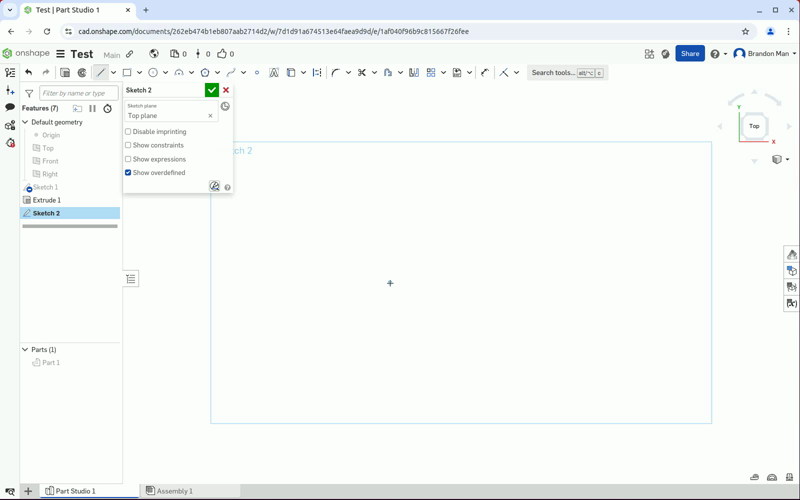
key_down(shift)
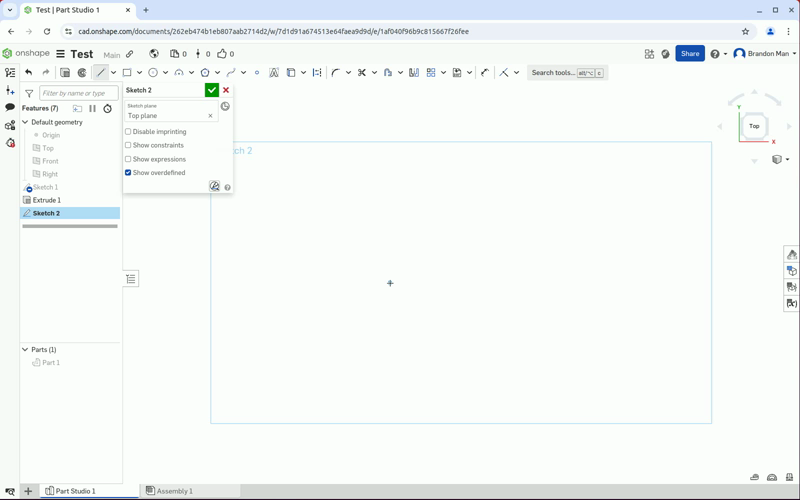
mouse_move(465, 282)
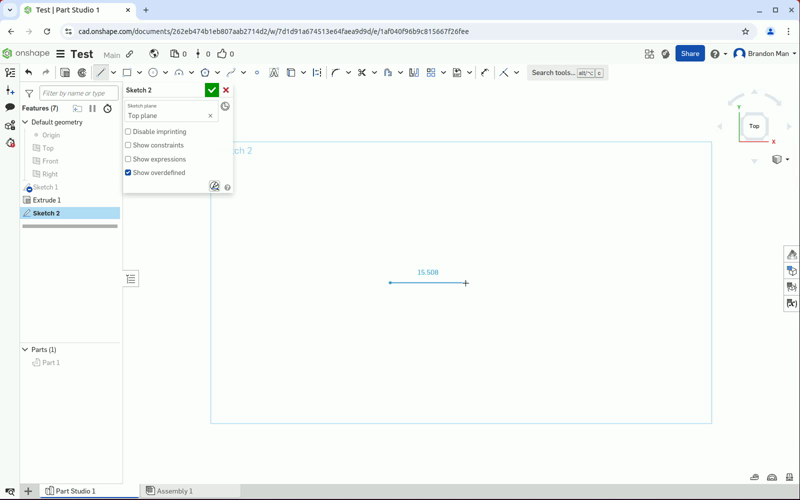
click(465, 282)
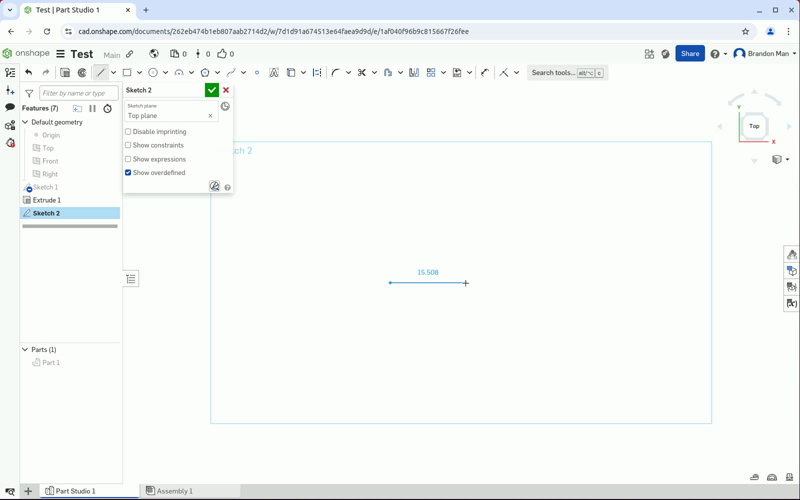
key_up(shift)
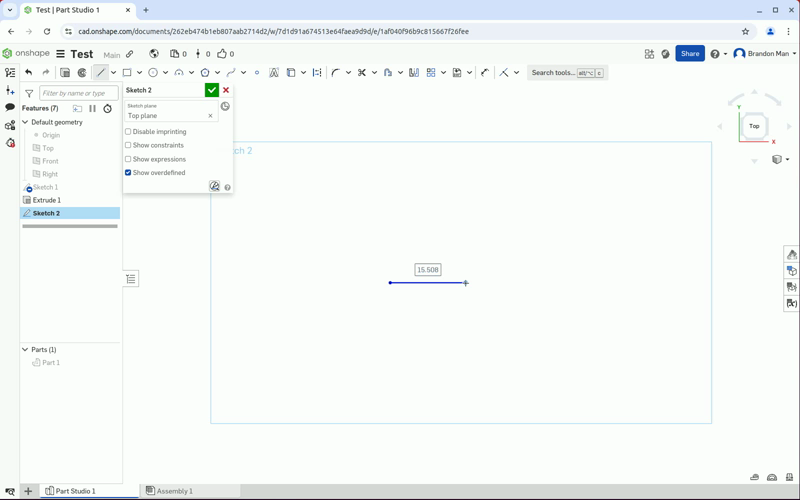
key_down(shift)
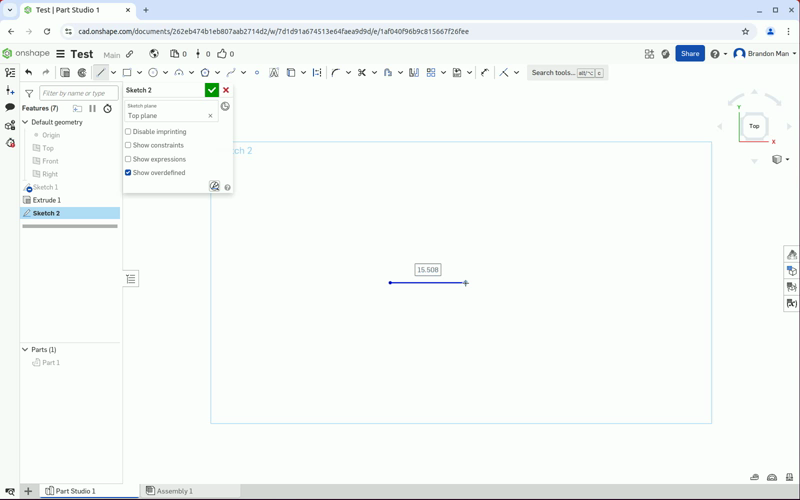
mouse_move(495, 282)
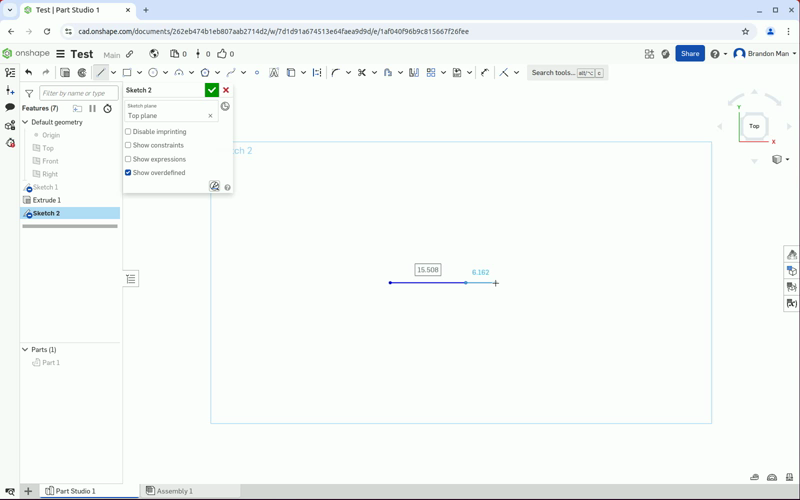
mouse_move(465, 244)
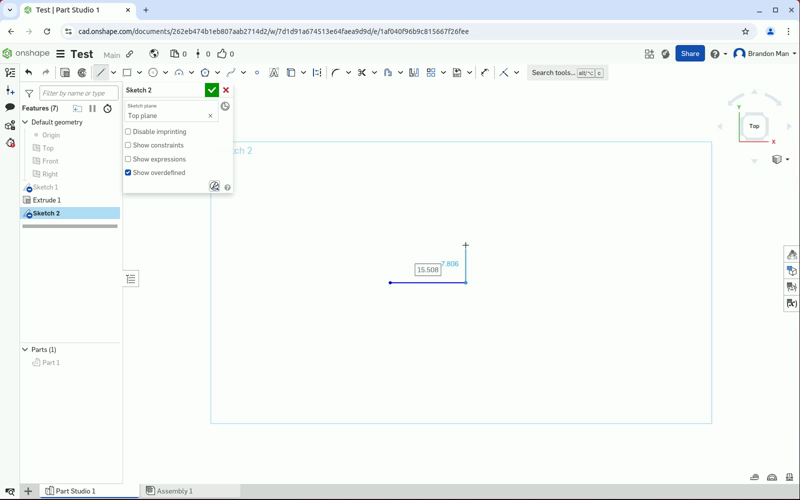
click(465, 244)
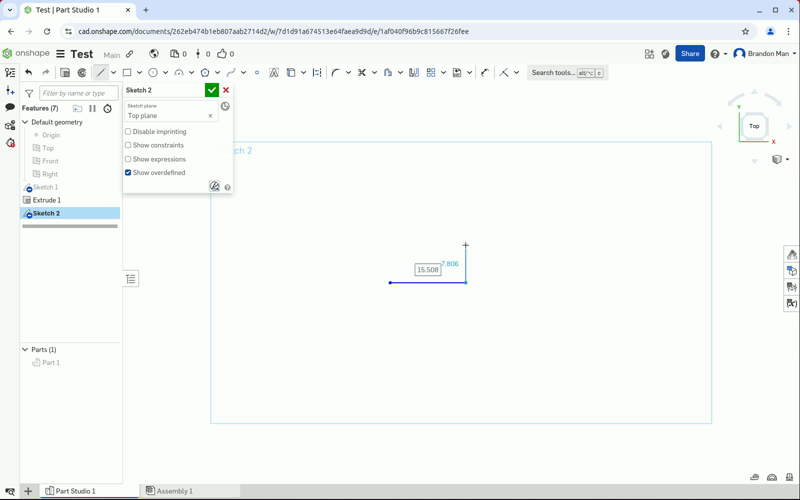
key_up(shift)
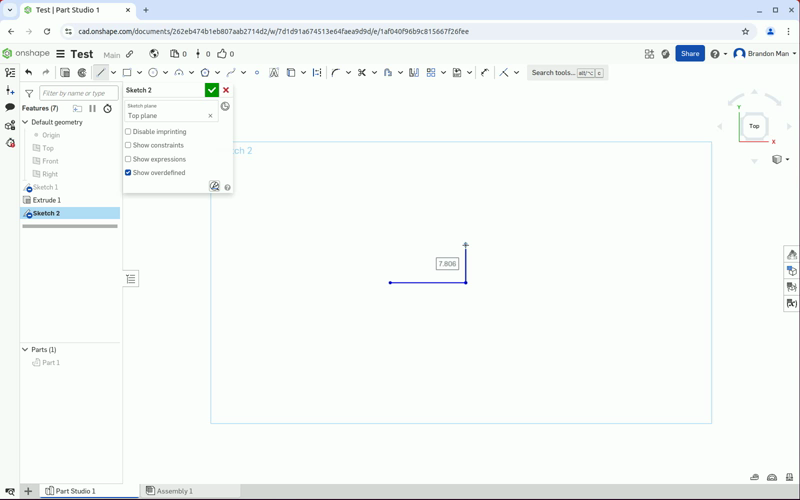
key_down(shift)
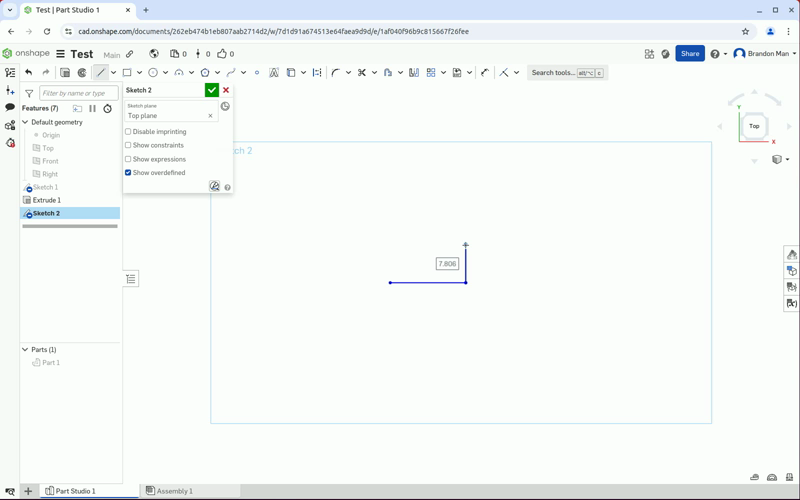
mouse_move(390, 244)
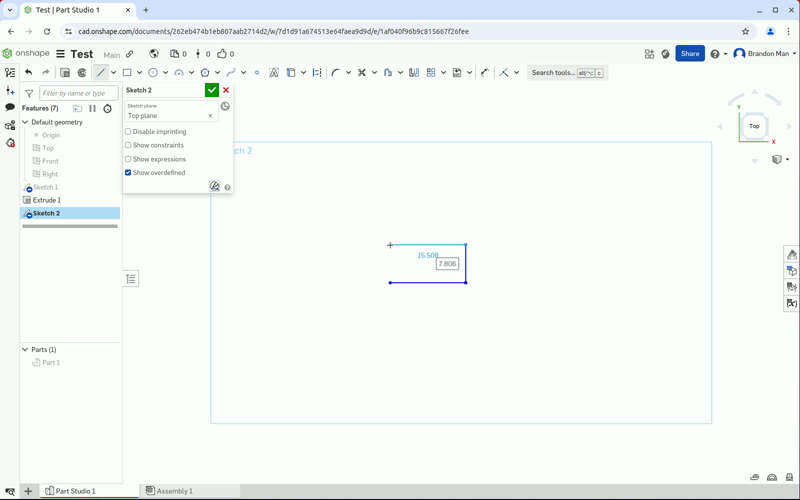
click(390, 244)
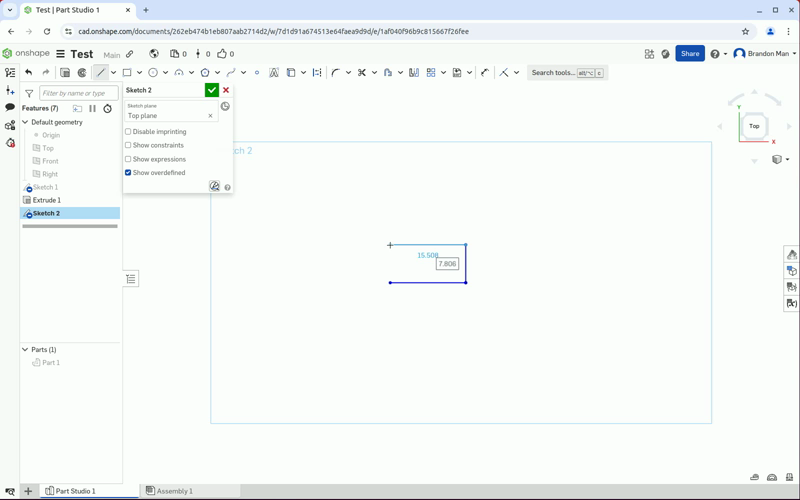
key_up(shift)
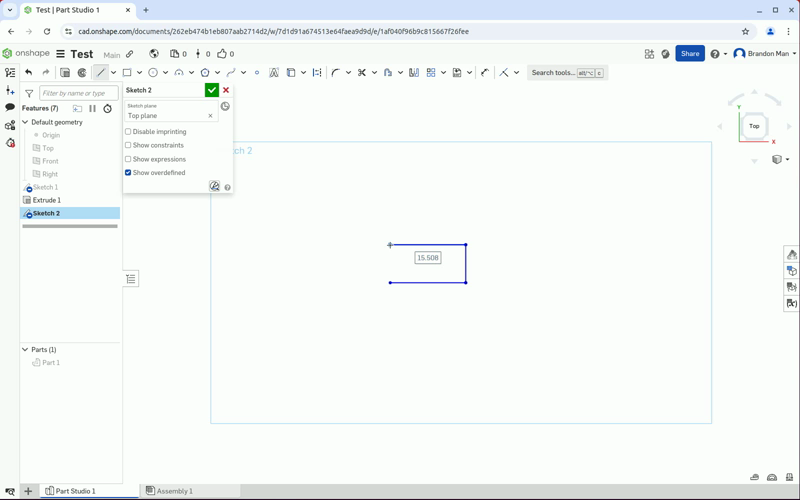
mouse_move(420, 244)
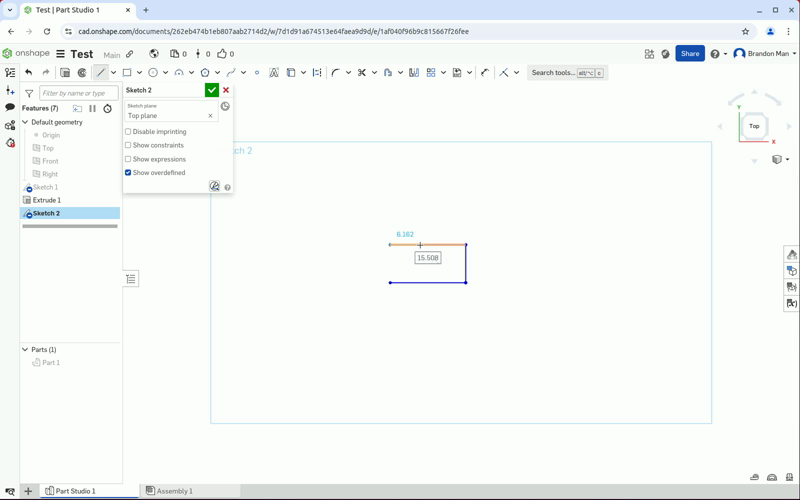
key_down(shift)
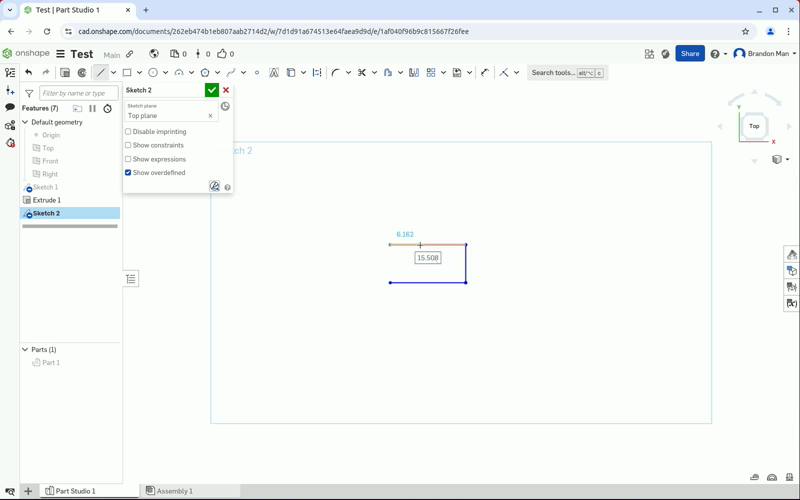
mouse_move(390, 282)
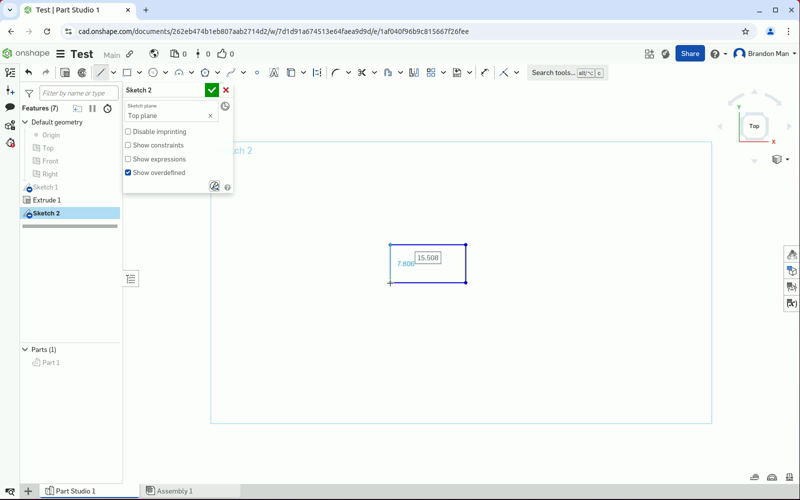
key_up(shift)
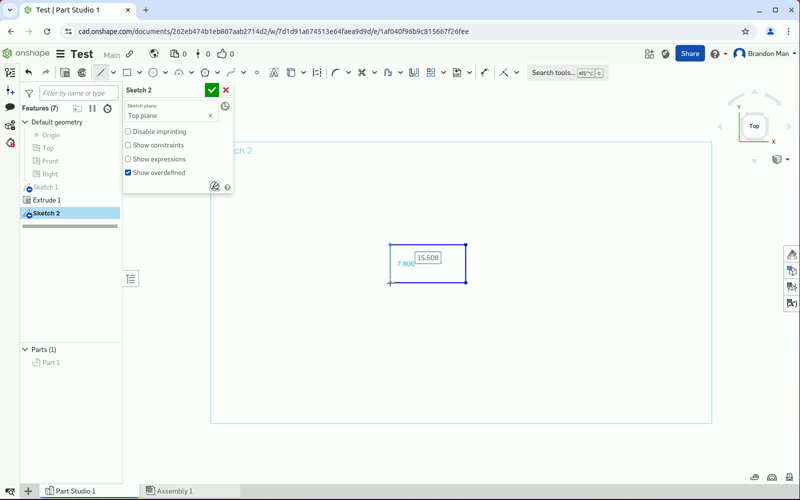
click(390, 282)
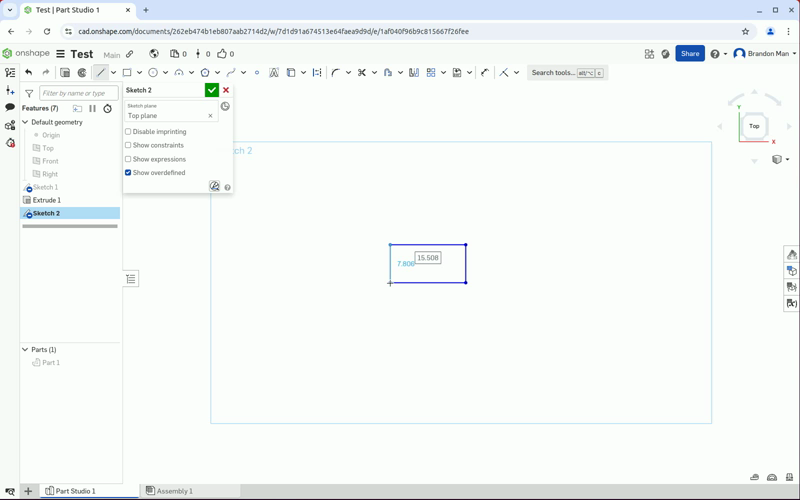
key(esc)
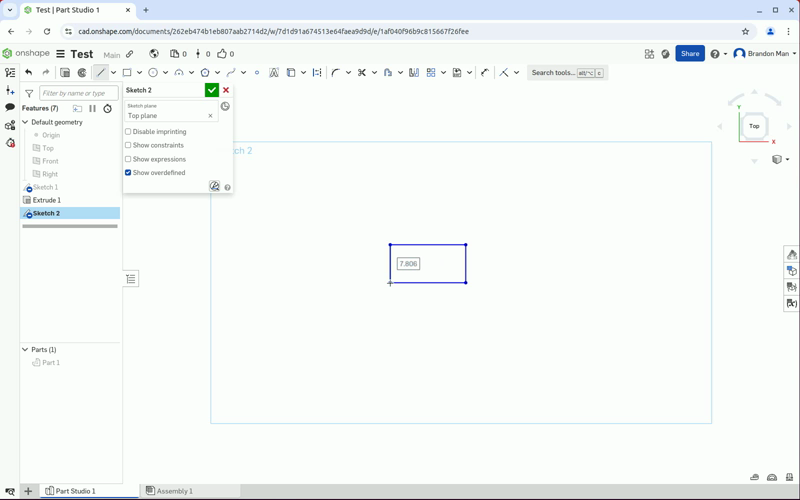
key(c)
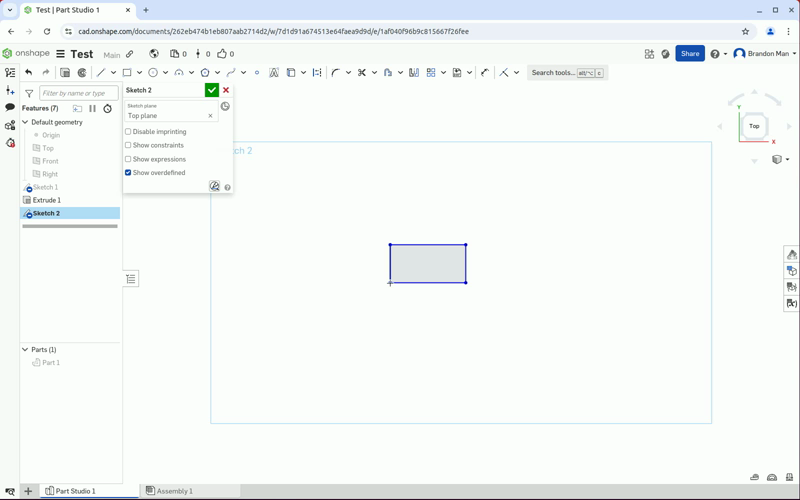
key_down(shift)
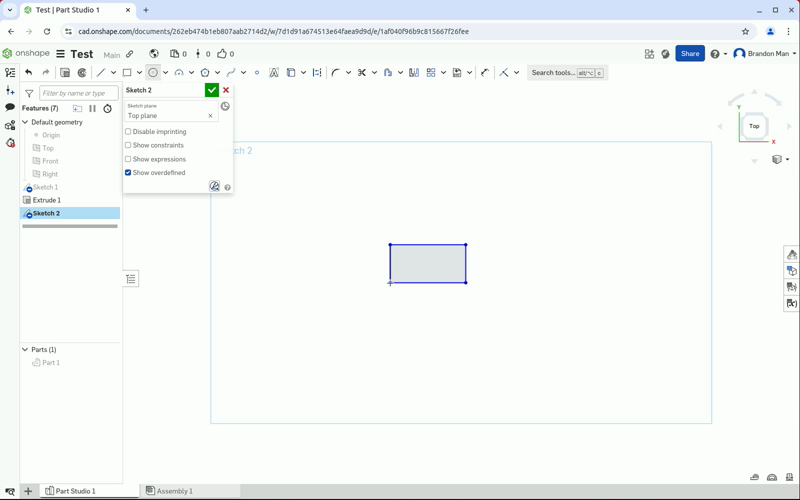
mouse_move(428, 264)
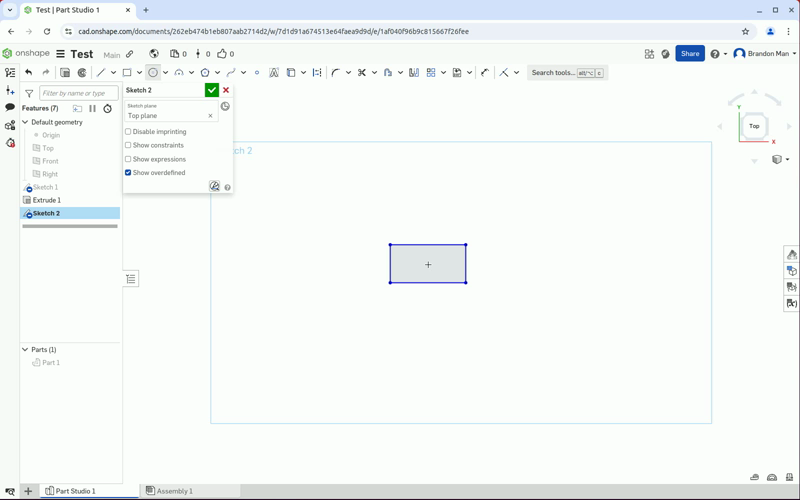
click(428, 264)
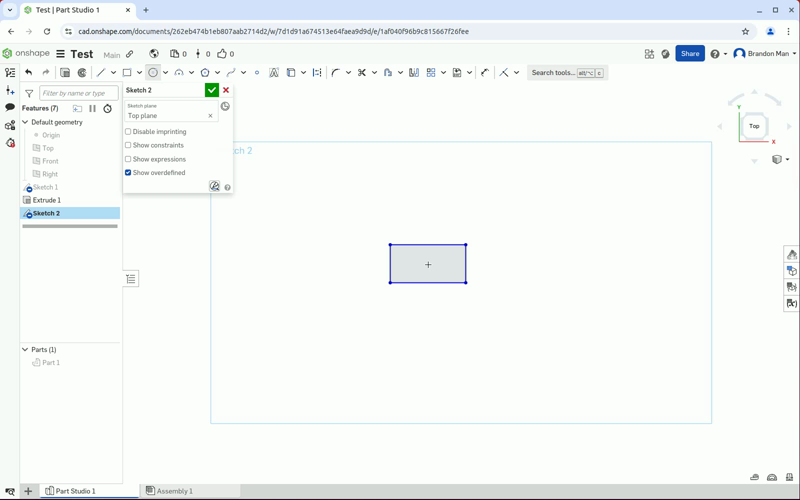
key_up(shift)
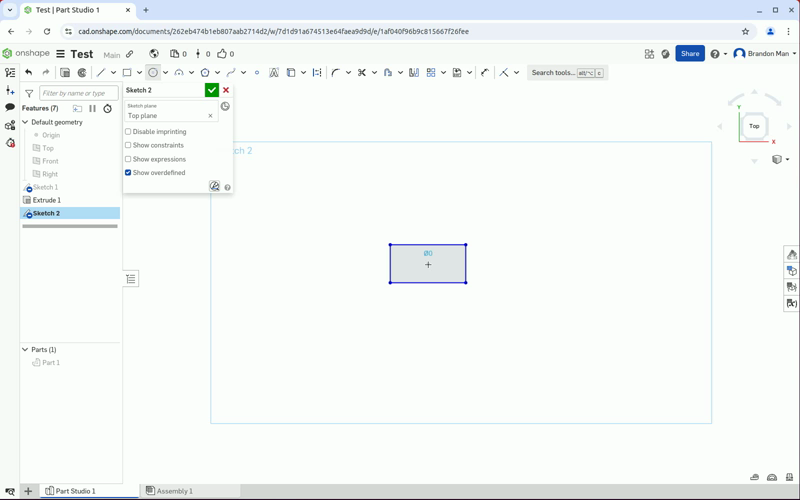
mouse_move(437, 264)
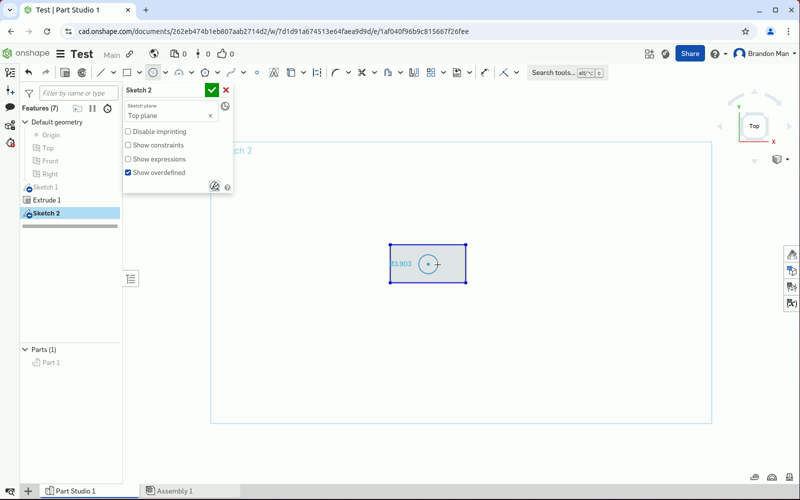
click(437, 264)
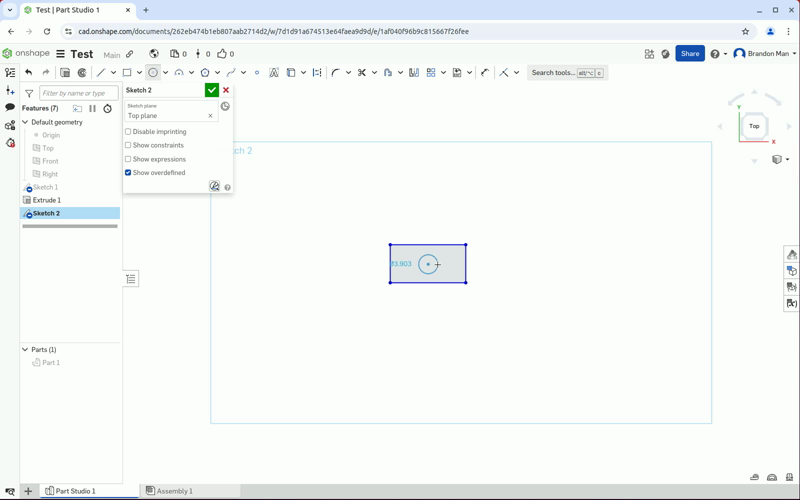
key(esc)
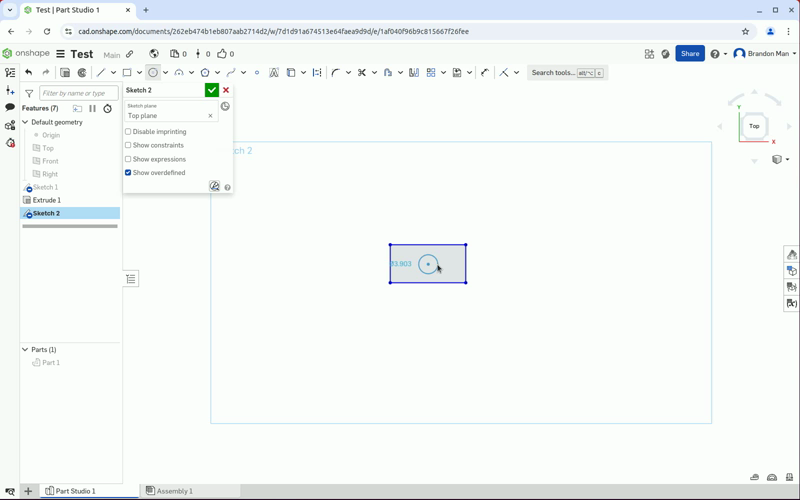
mouse_move(463, 260)
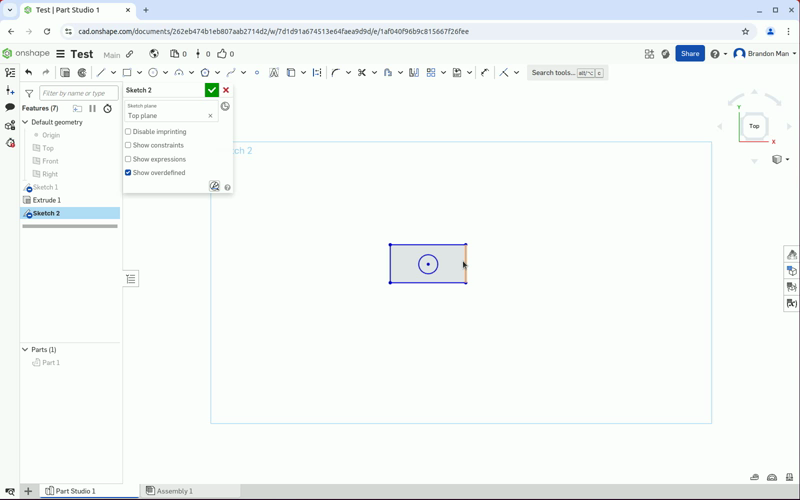
click(463, 260)
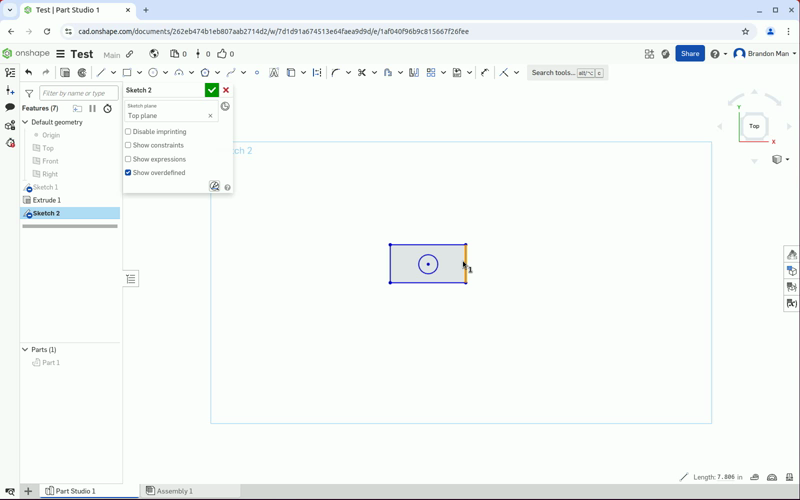
mouse_move(73, 352)
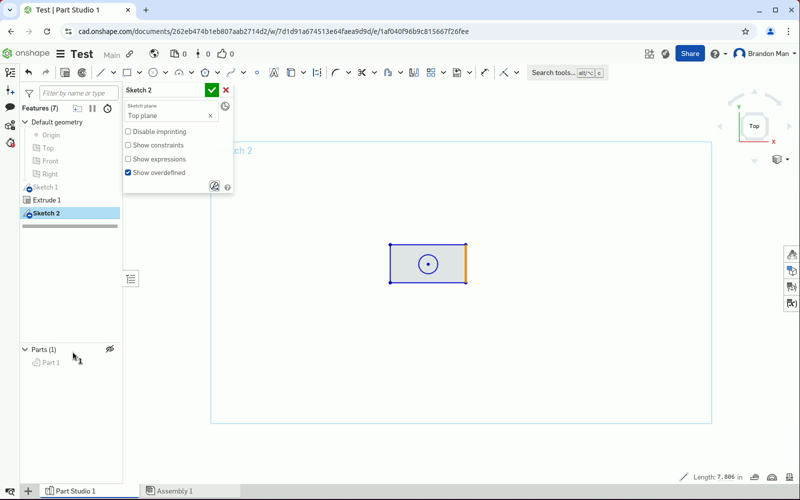
key(shift+y)
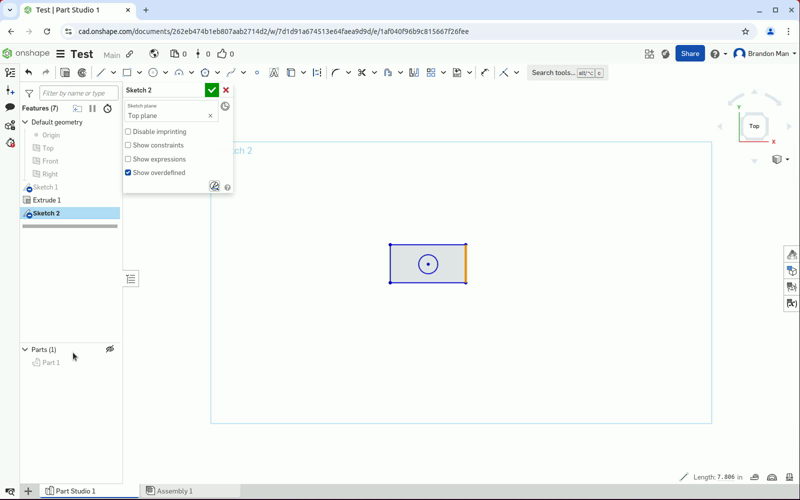
key(shift+e)
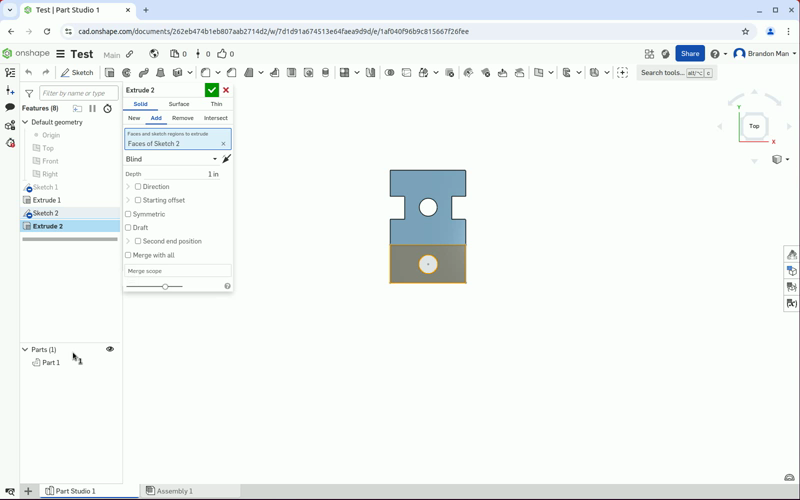
mouse_move(143, 106)
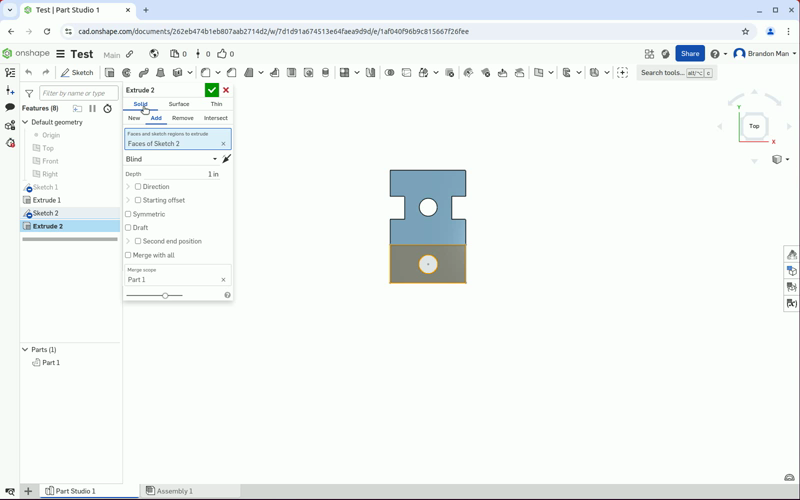
click(143, 106)
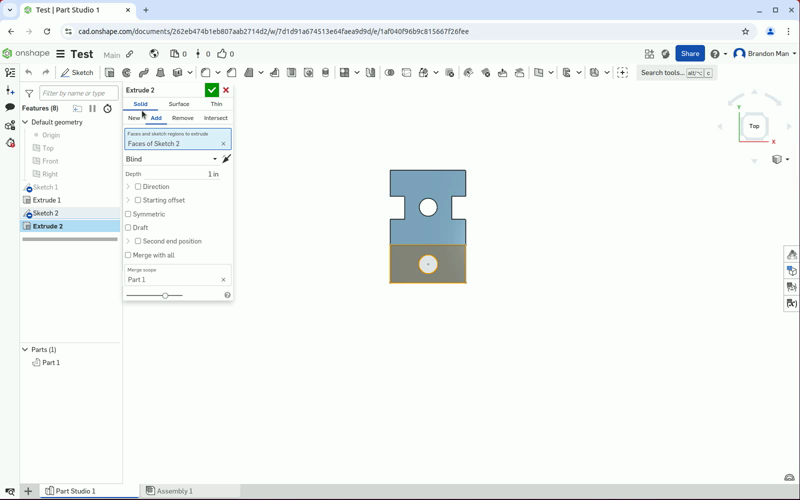
mouse_move(137, 120)
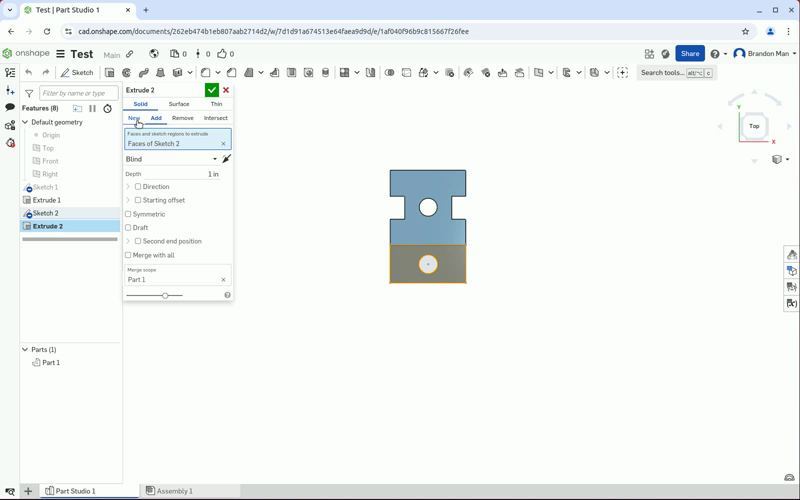
click(137, 120)
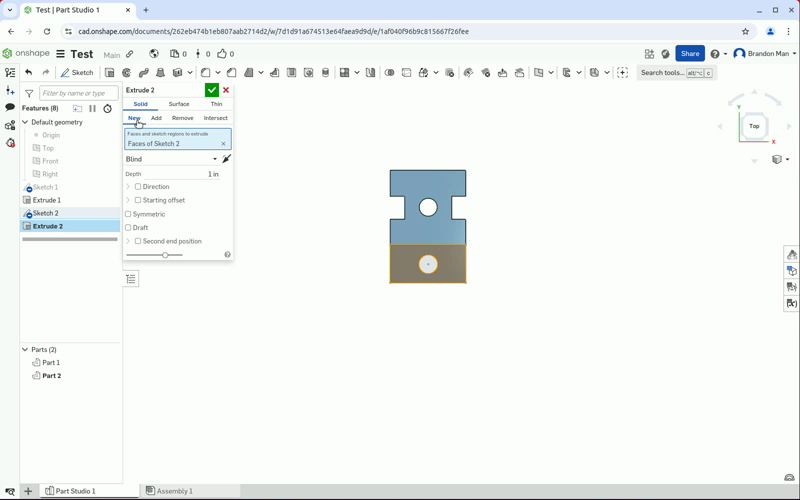
key(tab, 4)
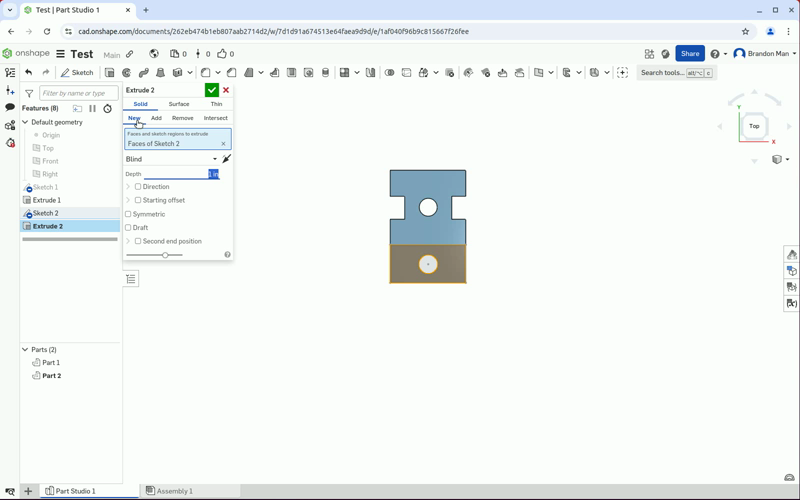
text(3.851)
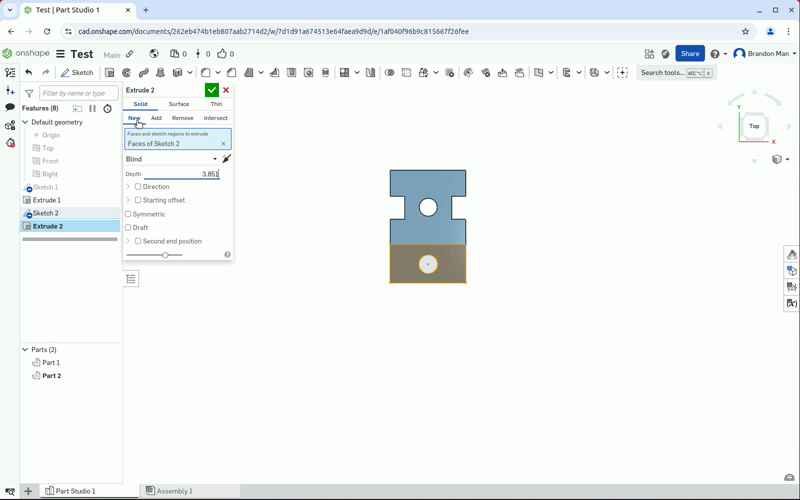
key(enter)
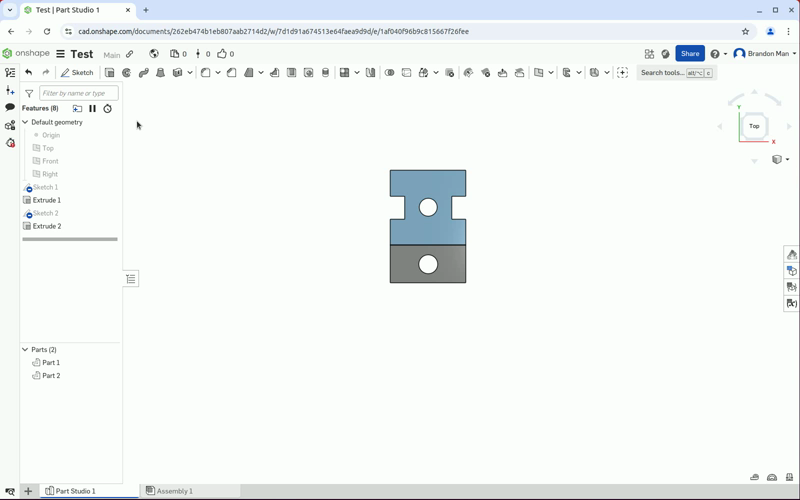
key(shift+h)
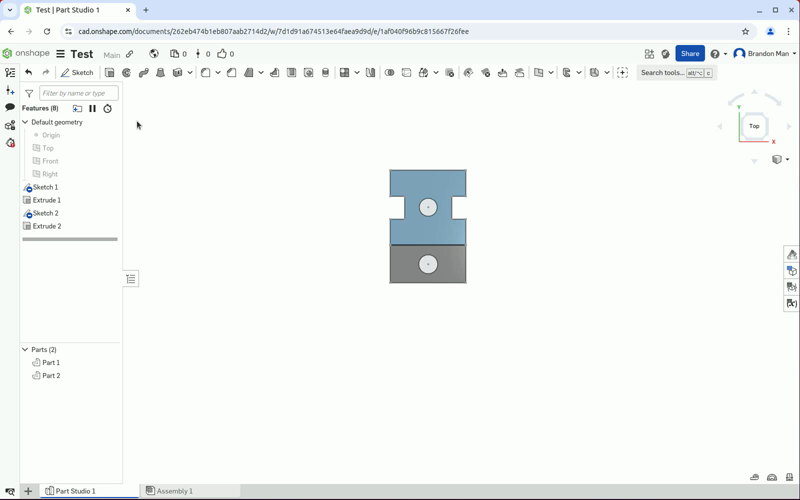
key(shift+h)
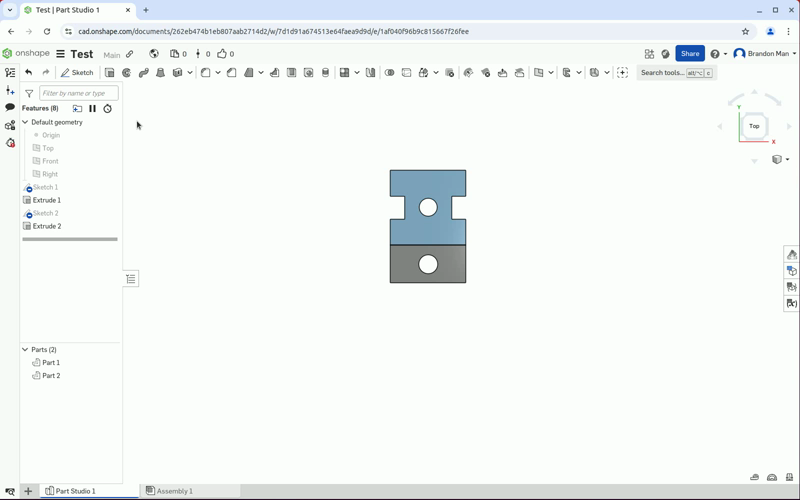
mouse_move(73, 189)
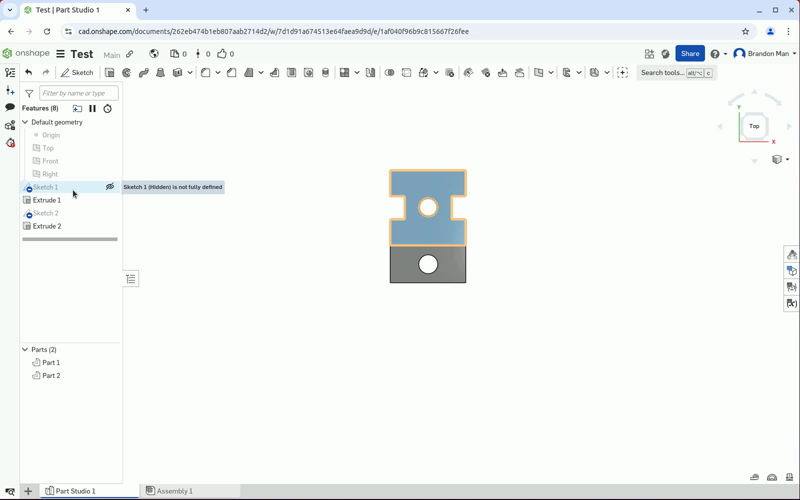
click(73, 189)
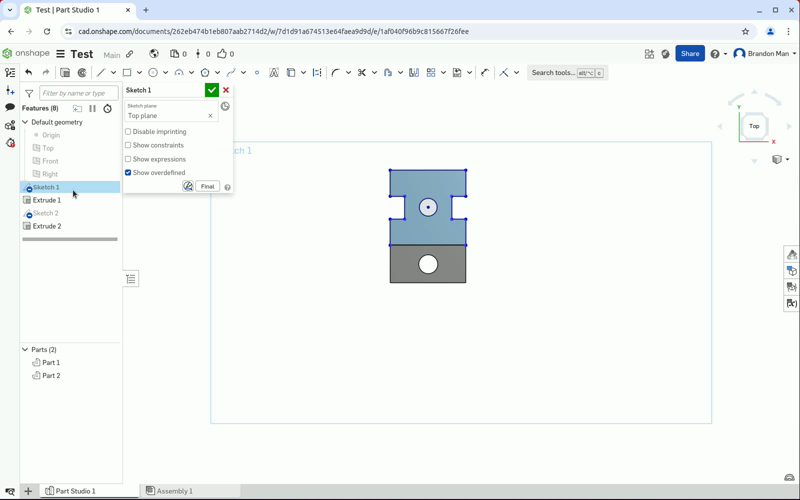
mouse_move(229, 92)
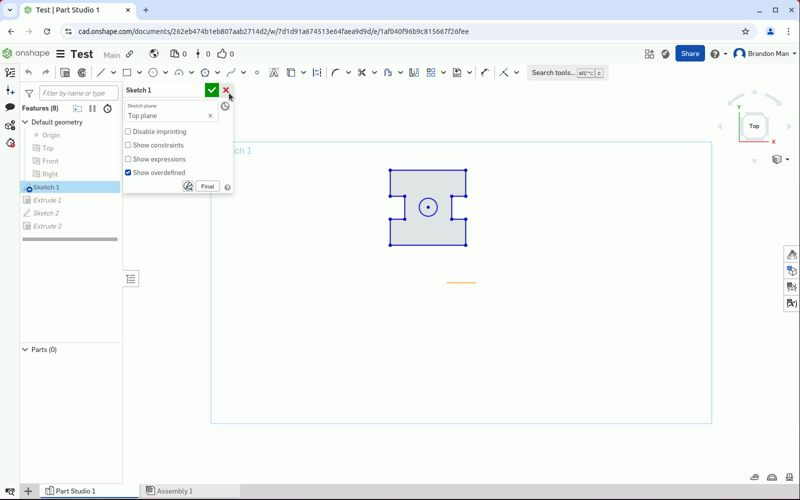
click(229, 92)
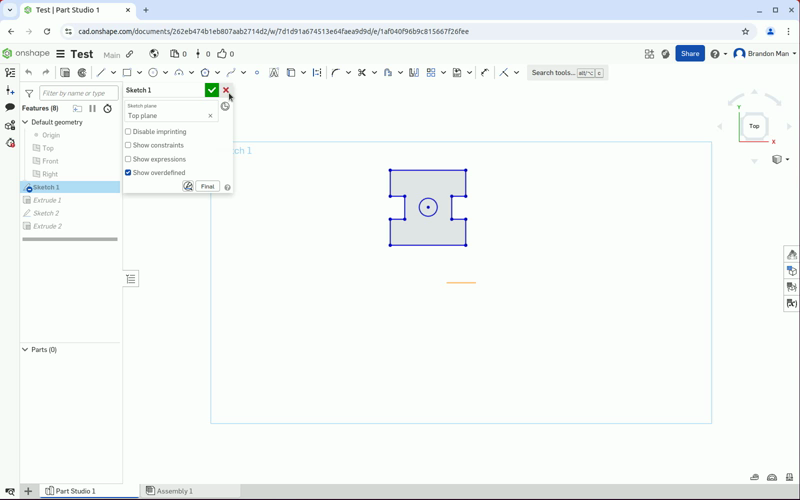
key(shift+s)
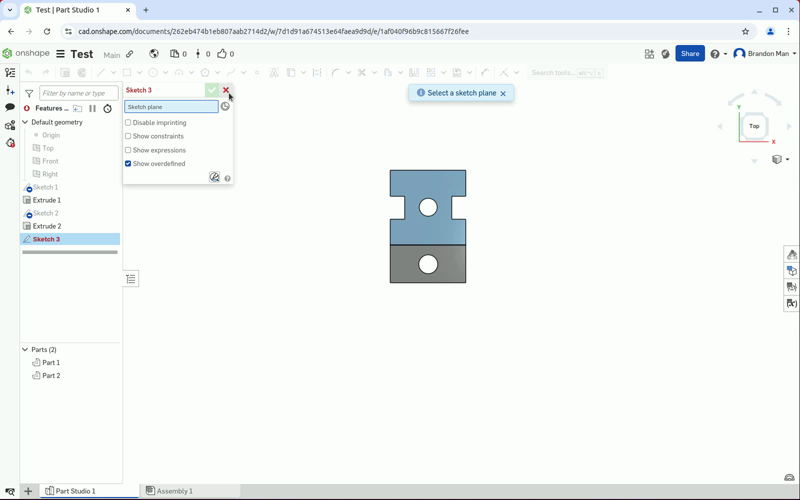
mouse_move(73, 150)
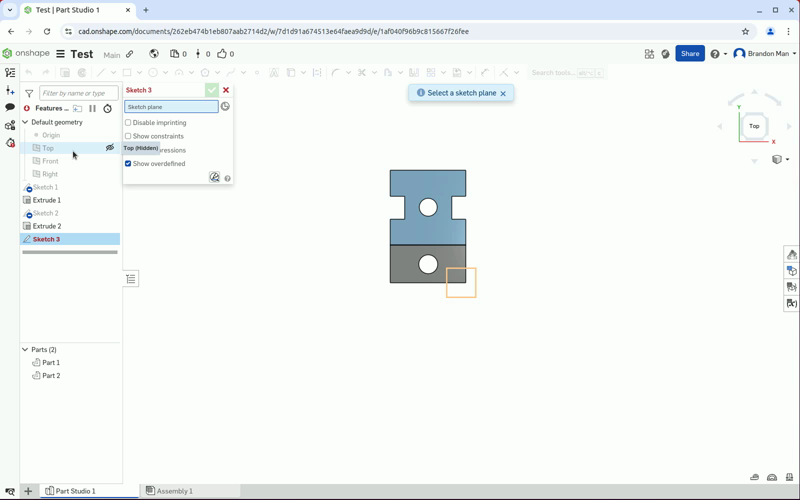
click(73, 150)
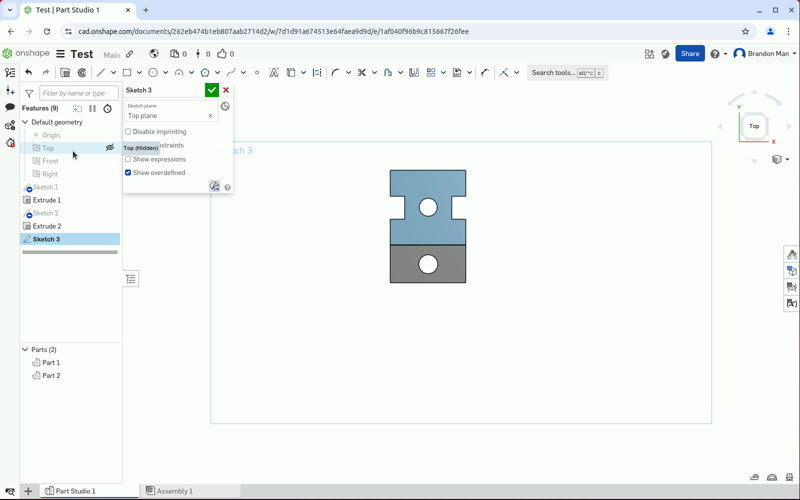
mouse_move(73, 352)
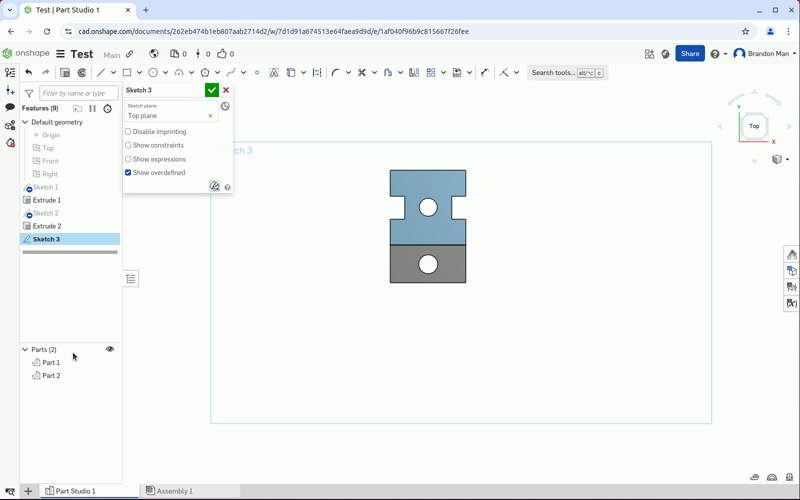
key(y)
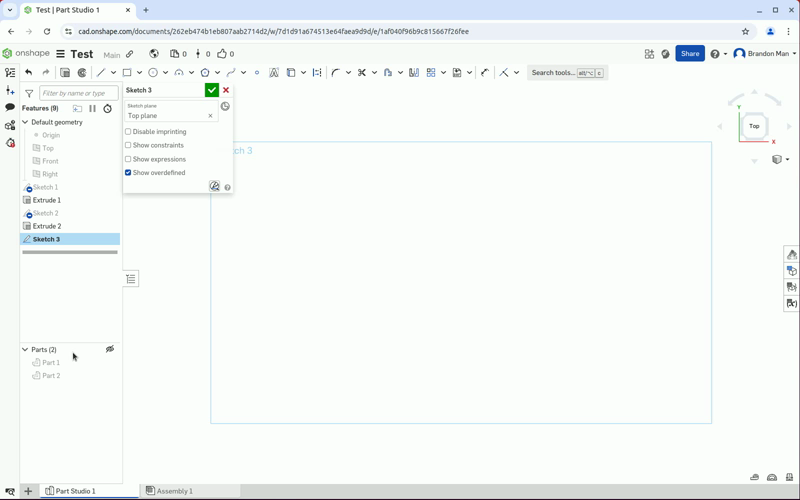
key(l)
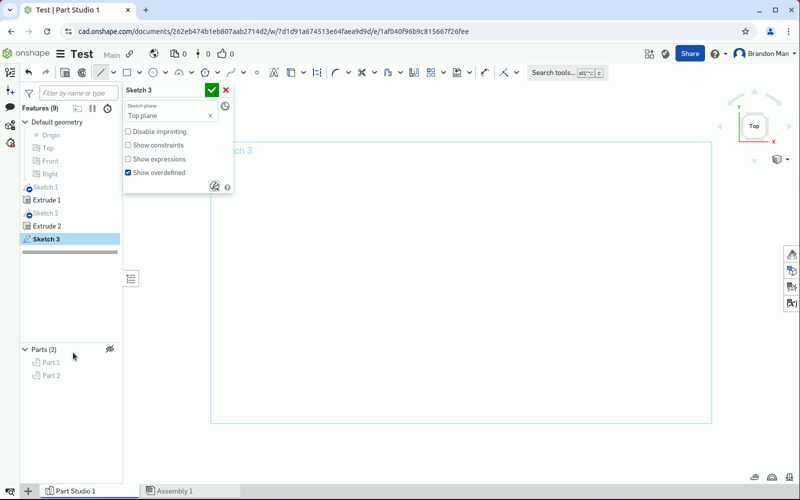
key_down(shift)
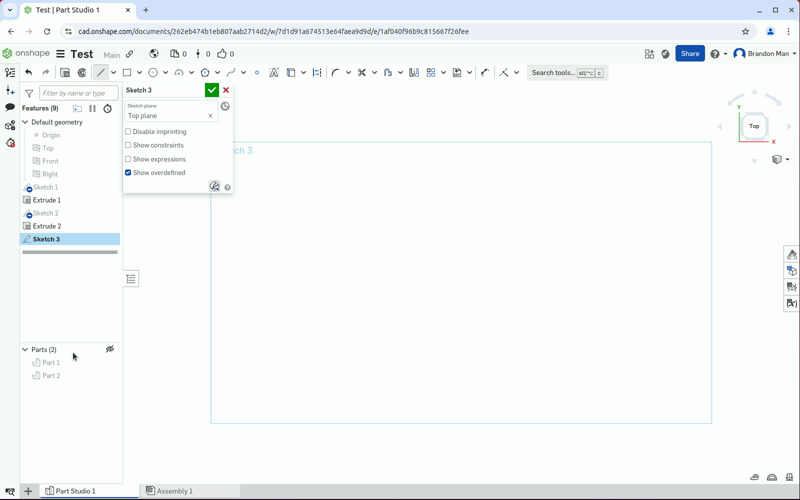
mouse_move(390, 218)
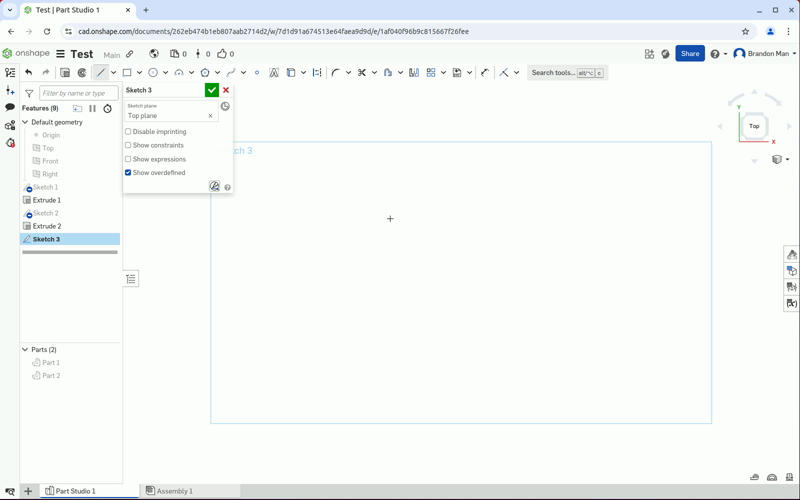
click(390, 218)
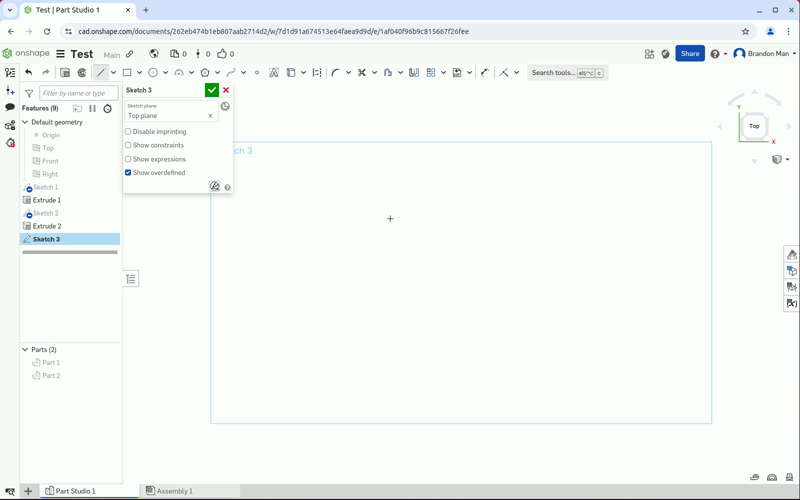
key_up(shift)
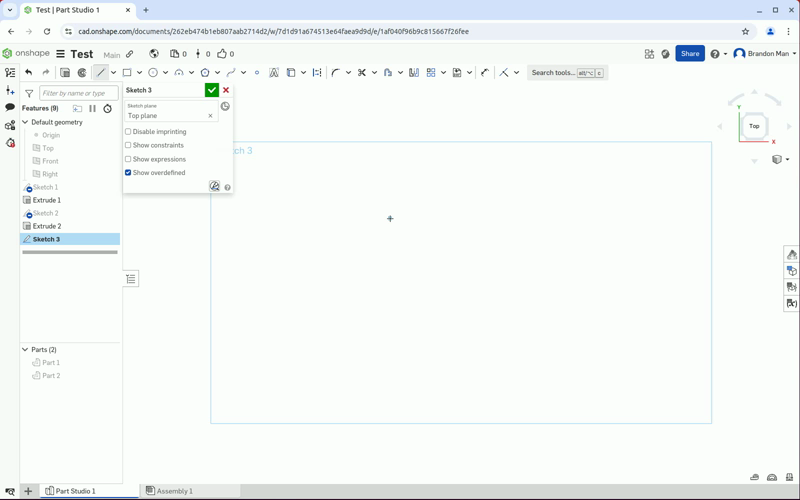
key_down(shift)
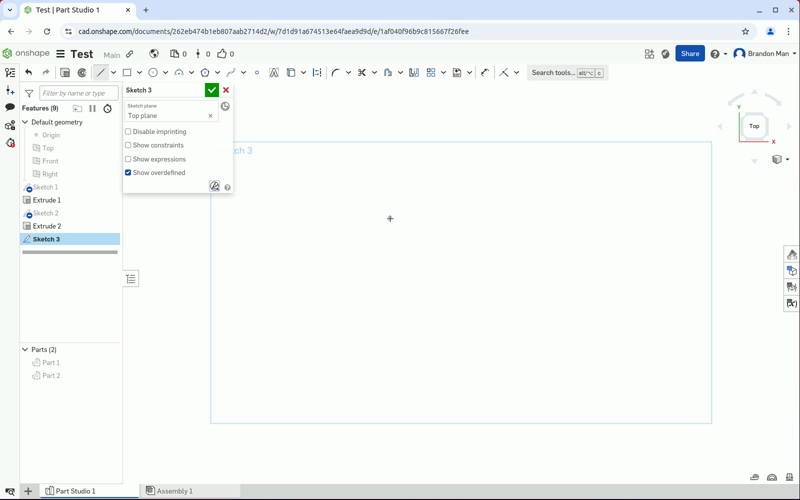
mouse_move(420, 218)
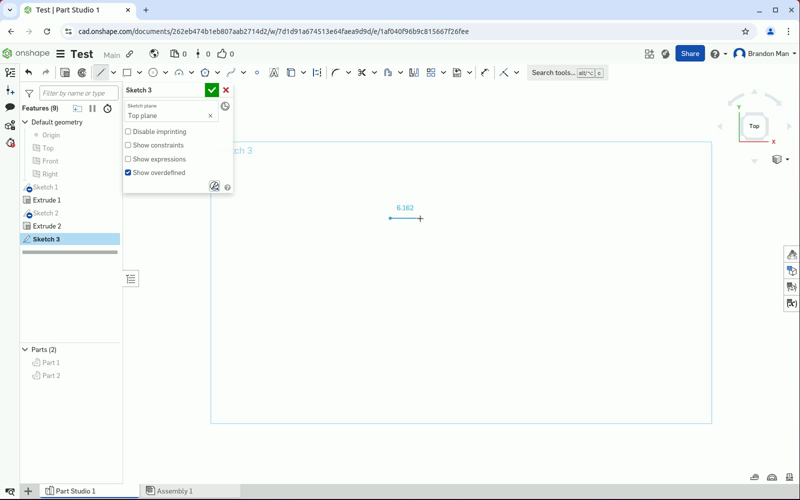
mouse_move(404, 218)
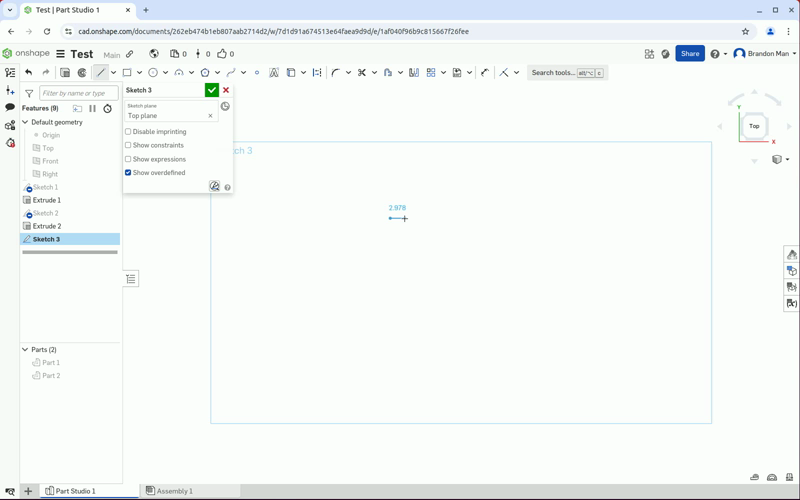
click(404, 218)
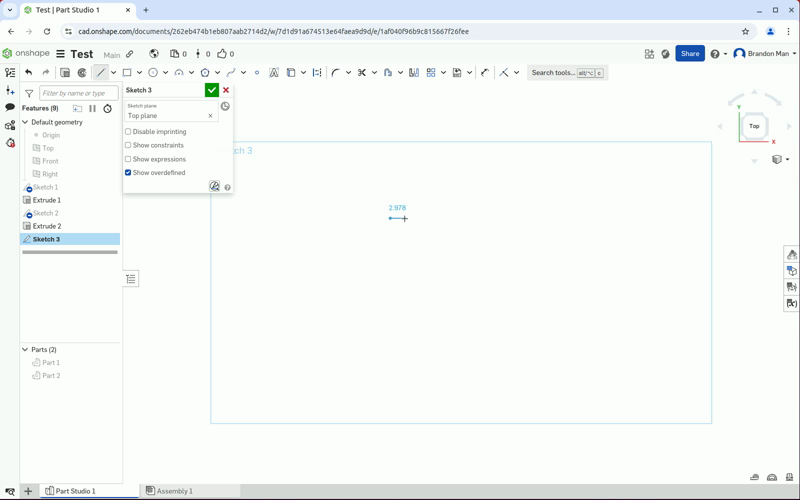
key_up(shift)
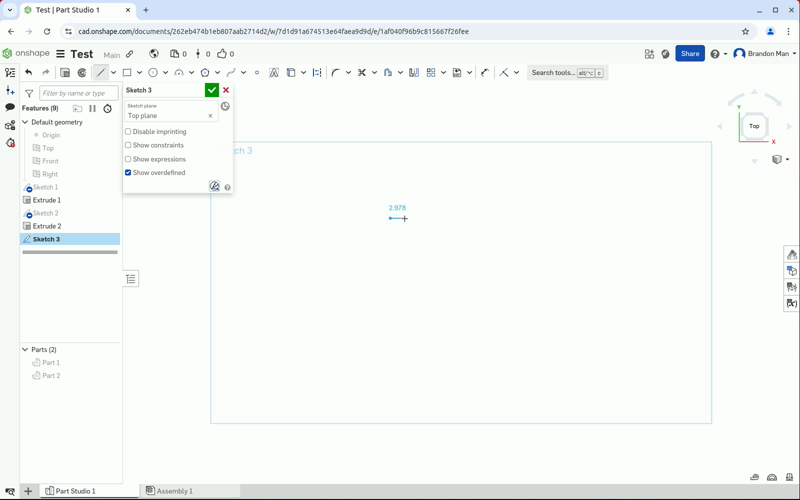
key_down(shift)
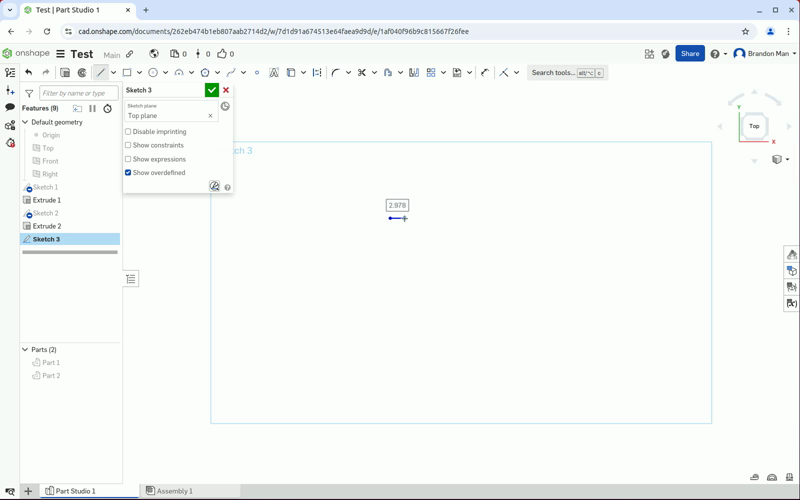
mouse_move(434, 218)
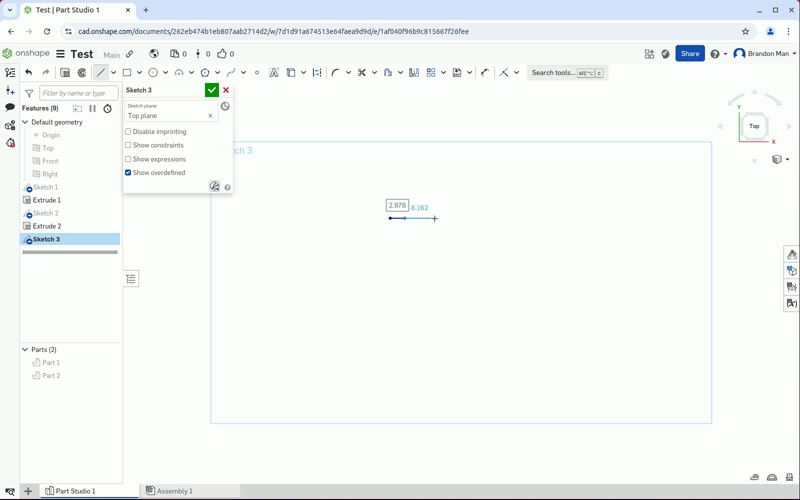
mouse_move(404, 195)
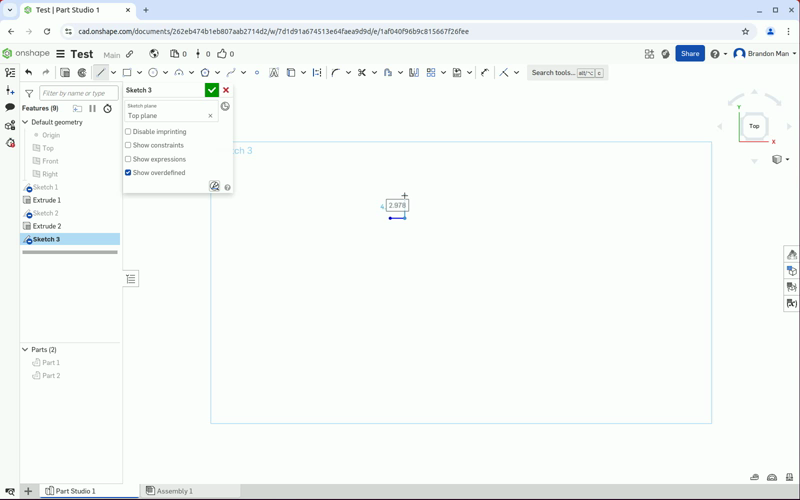
click(404, 195)
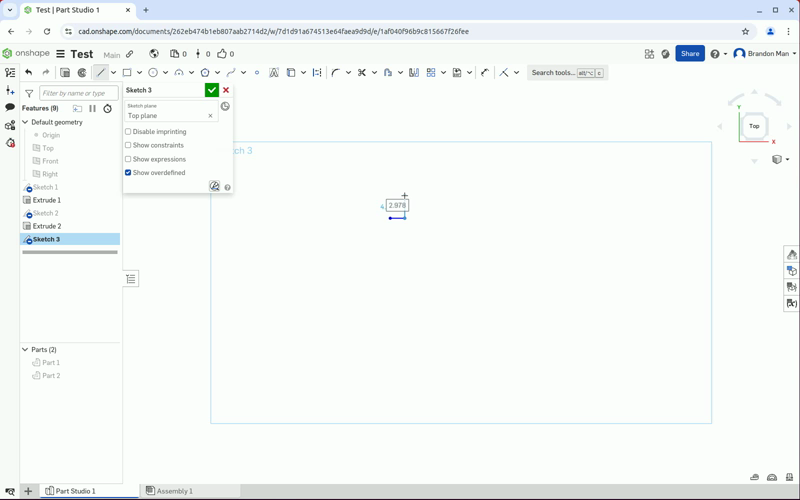
key_up(shift)
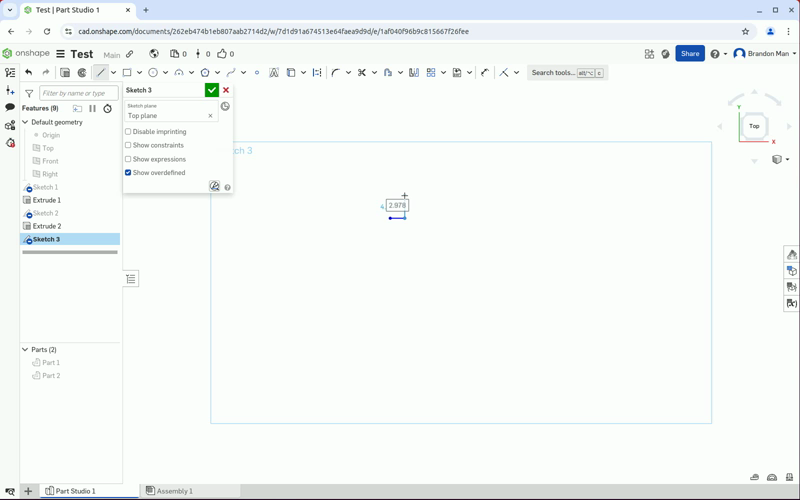
key_down(shift)
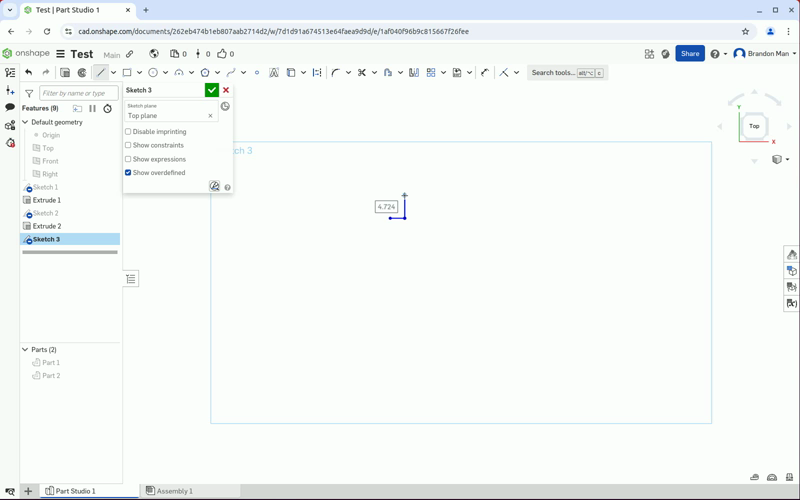
mouse_move(434, 195)
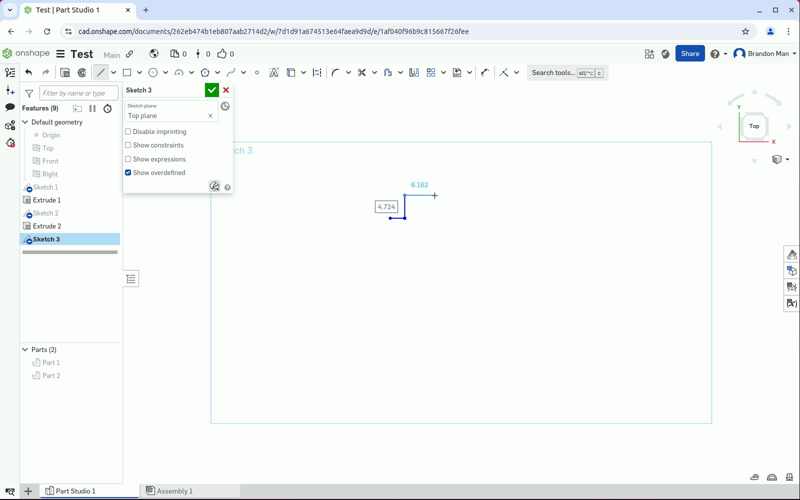
mouse_move(390, 195)
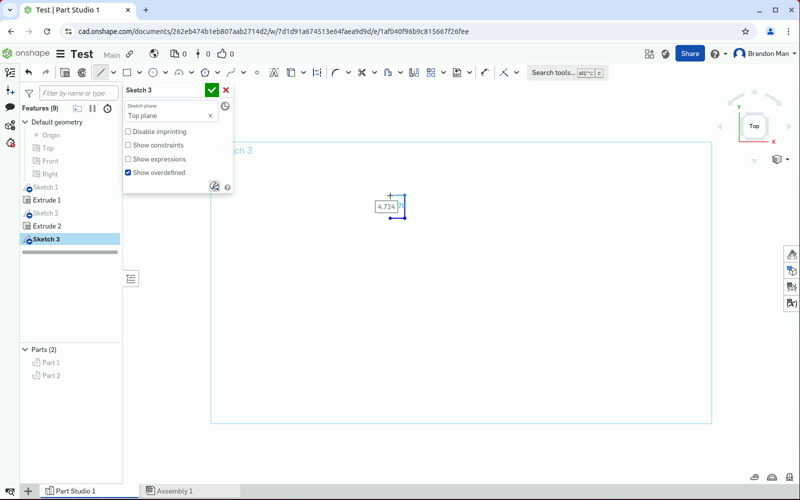
click(390, 195)
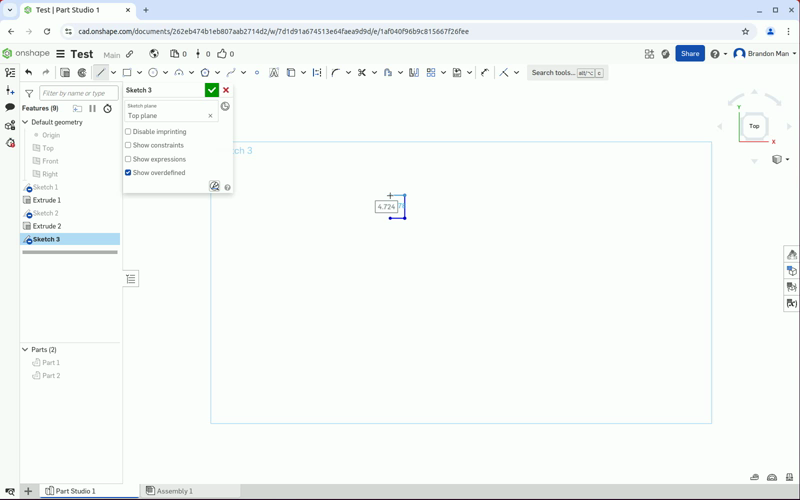
key_up(shift)
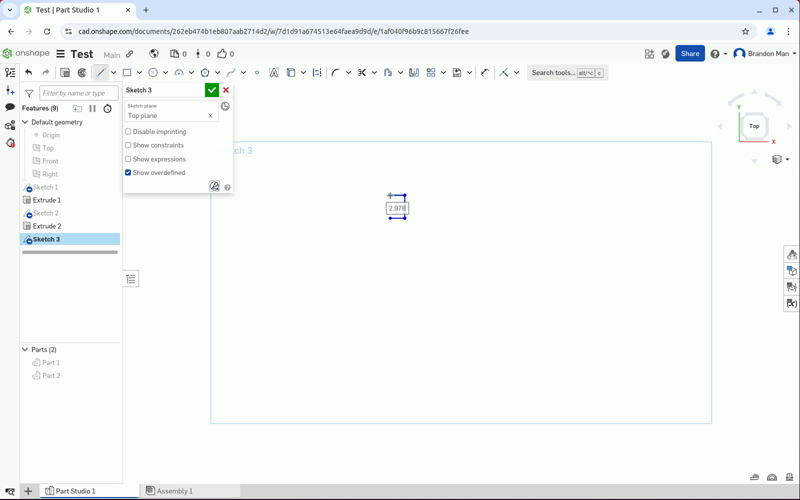
mouse_move(420, 195)
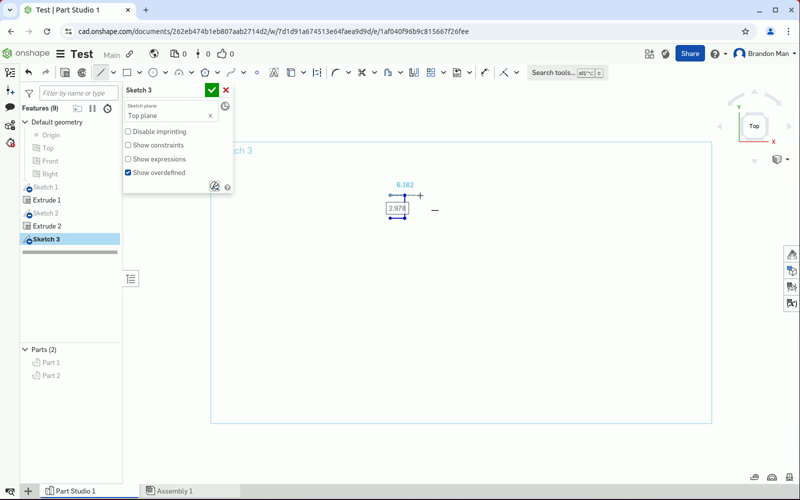
key_down(shift)
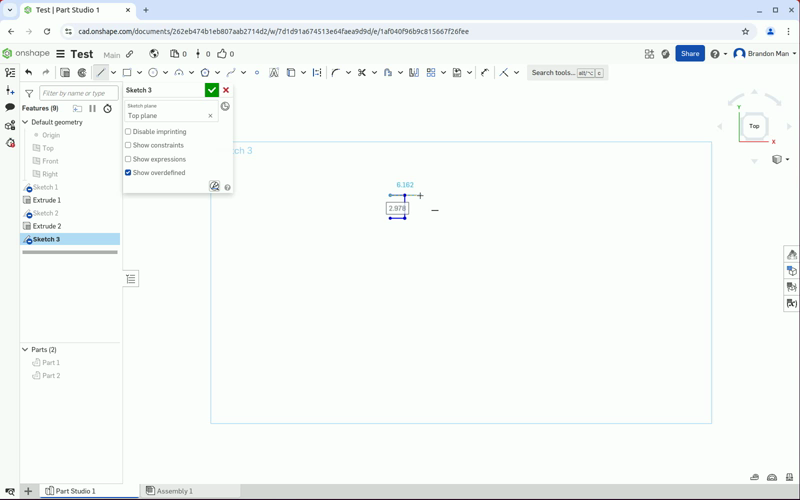
mouse_move(390, 218)
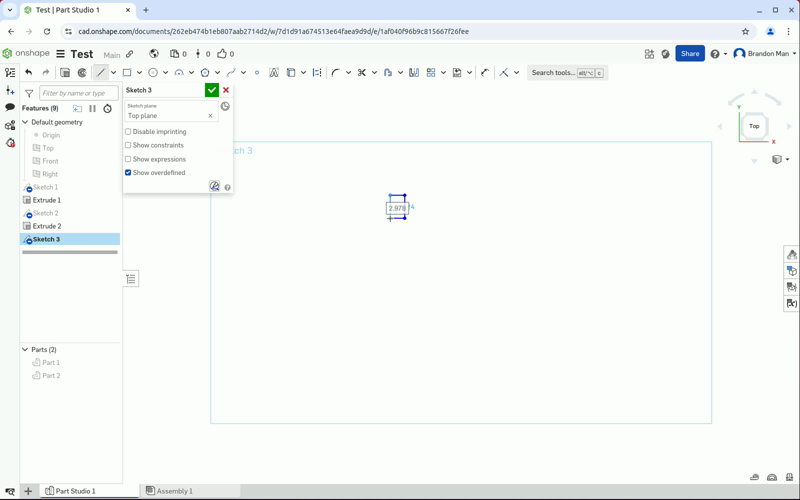
key_up(shift)
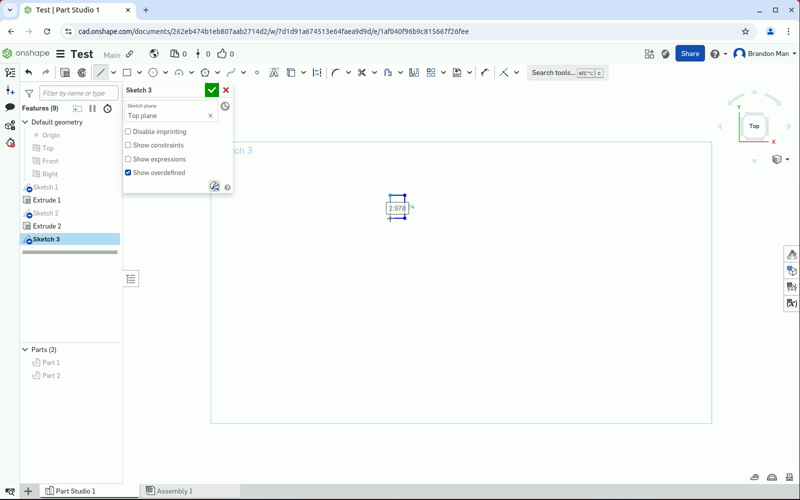
click(390, 218)
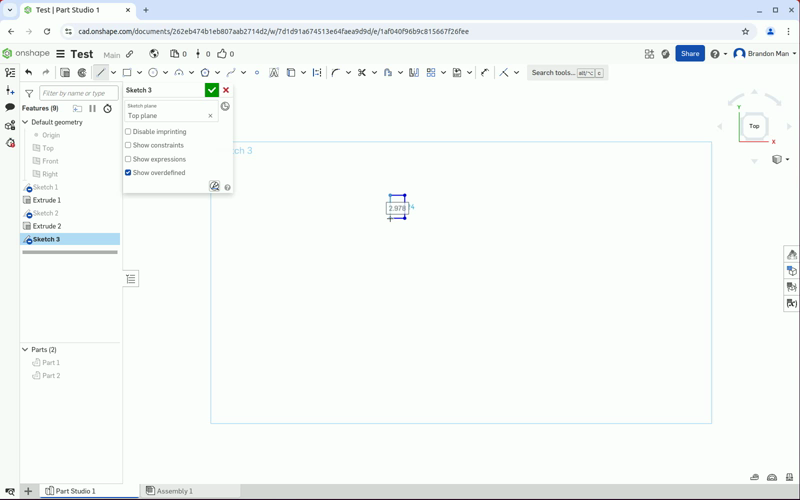
key(esc)
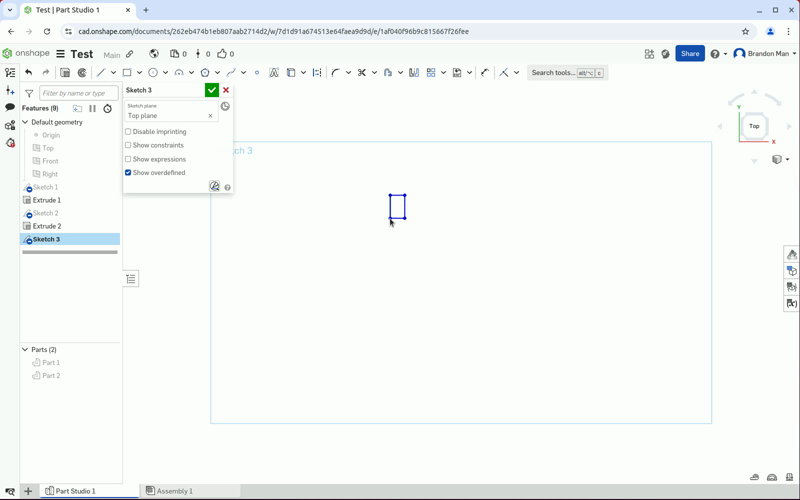
mouse_move(396, 204)
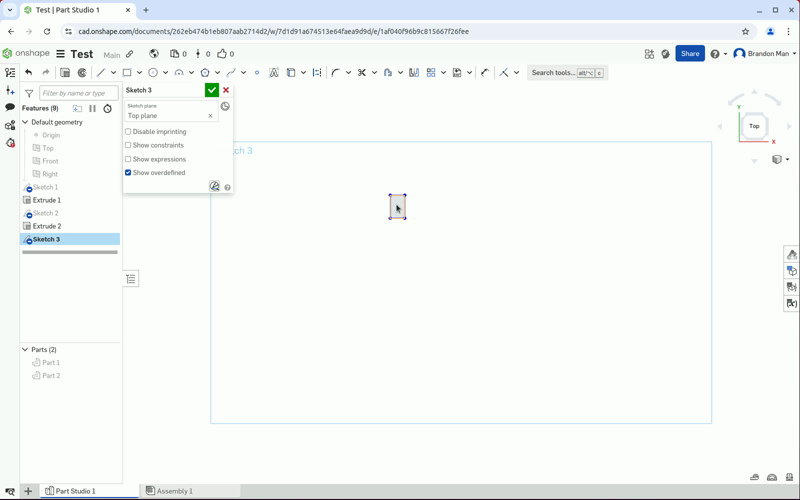
scroll(6)
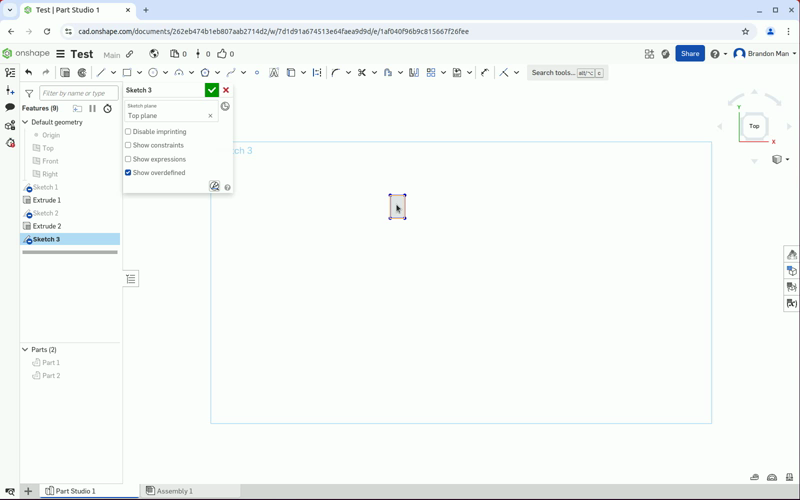
scroll(6)
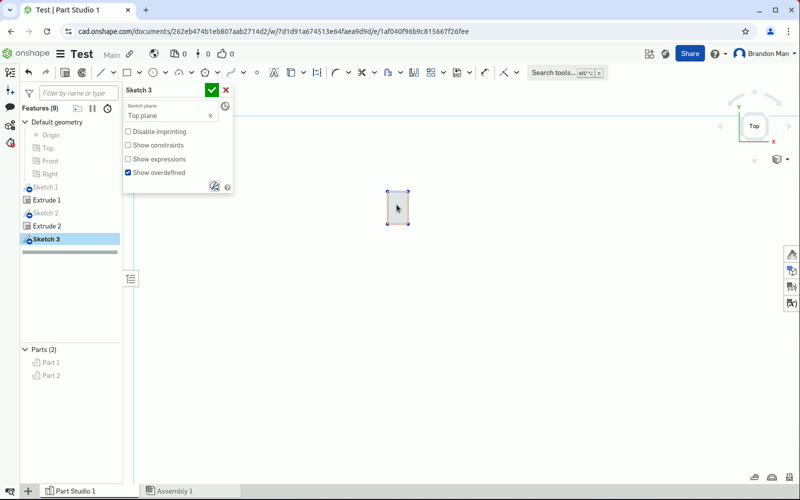
scroll(6)
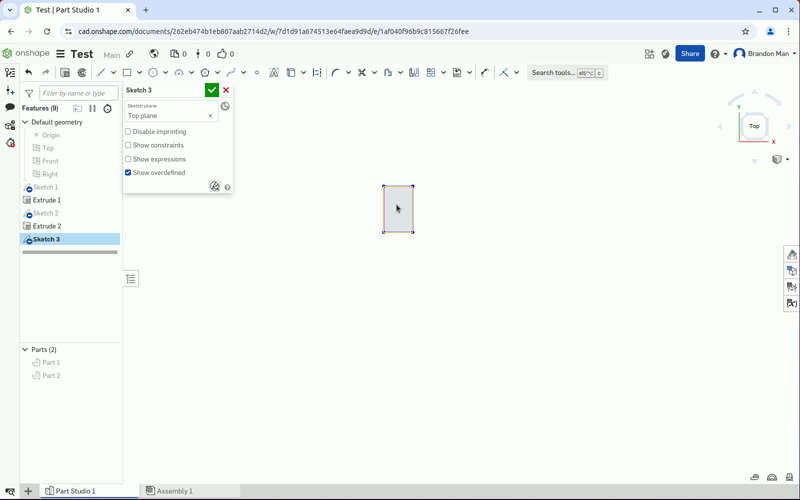
scroll(6)
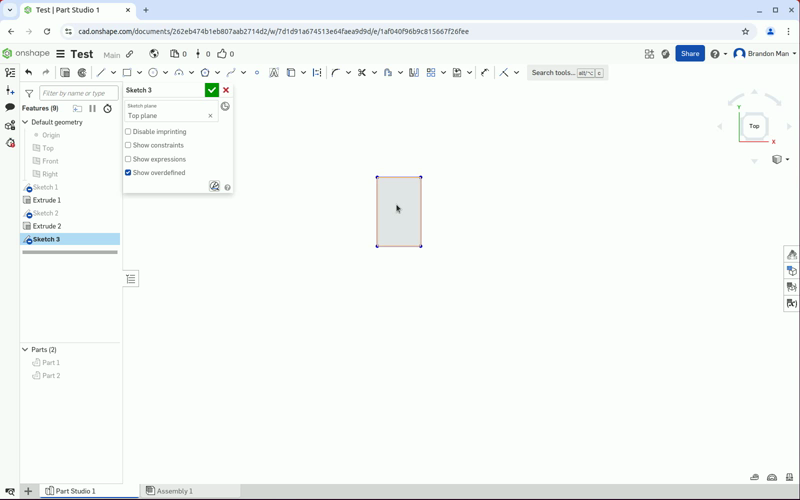
scroll(6)
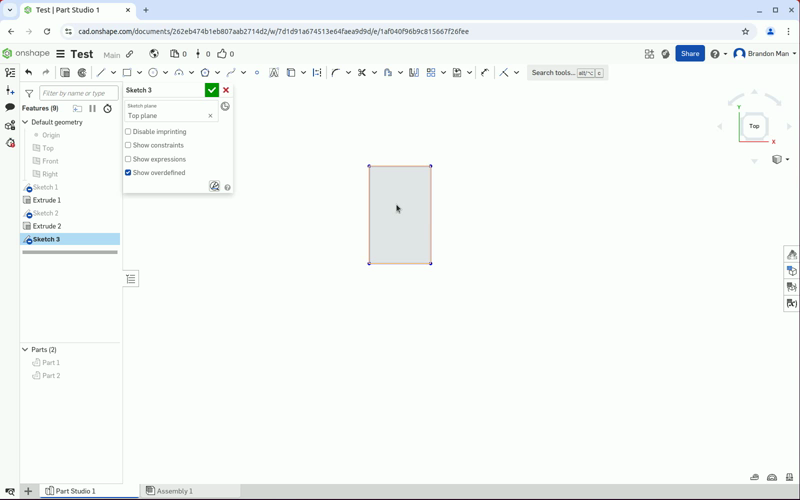
scroll(6)
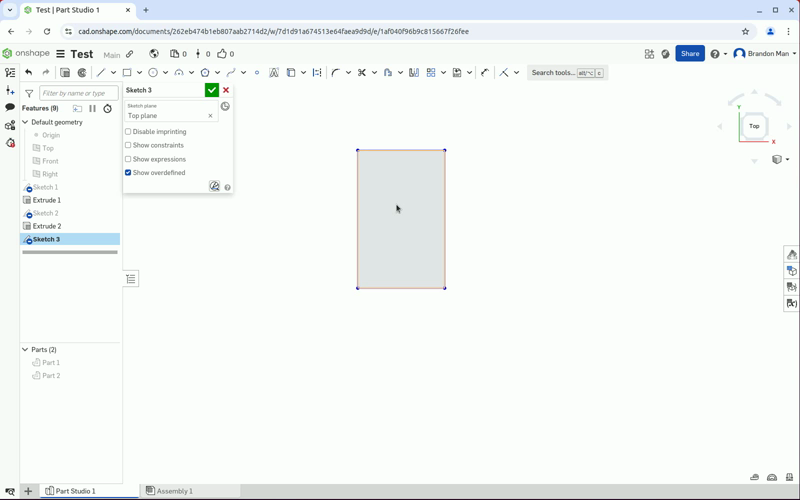
scroll(6)
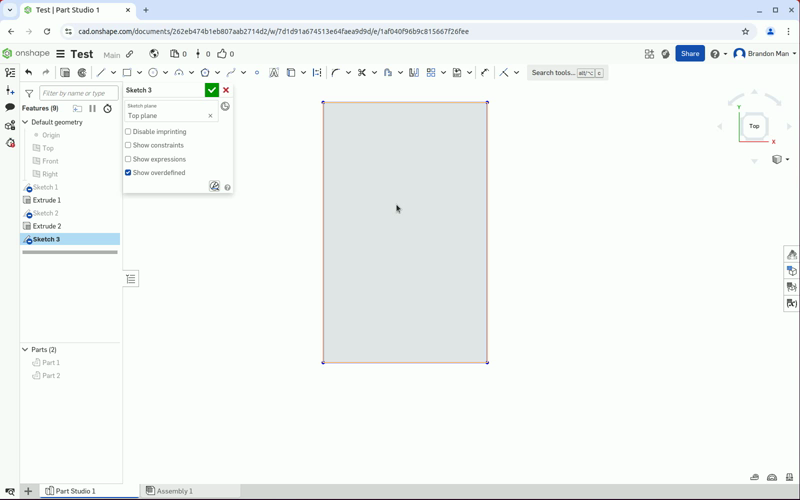
click(396, 204)
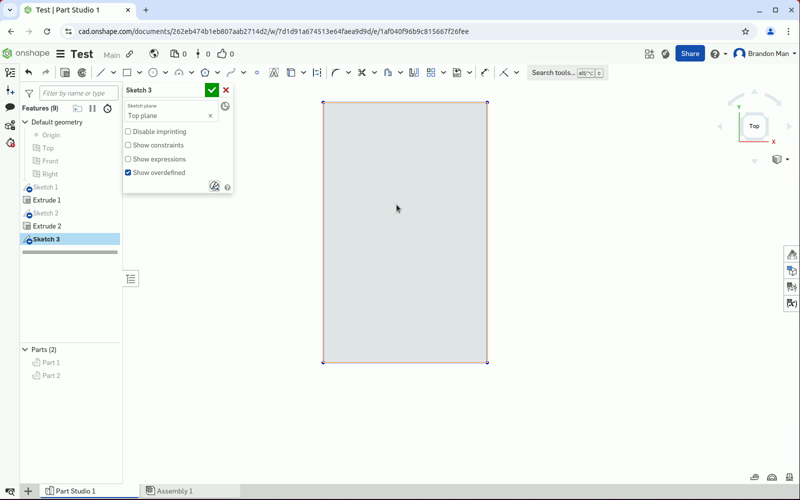
scroll(-6)
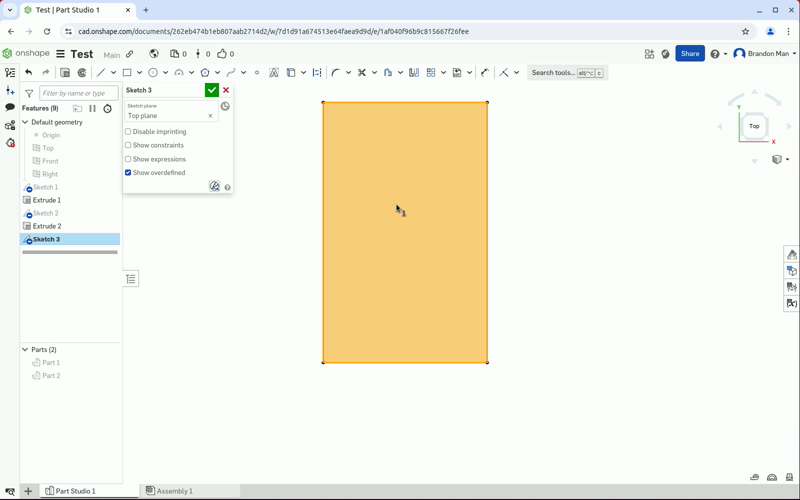
scroll(-6)
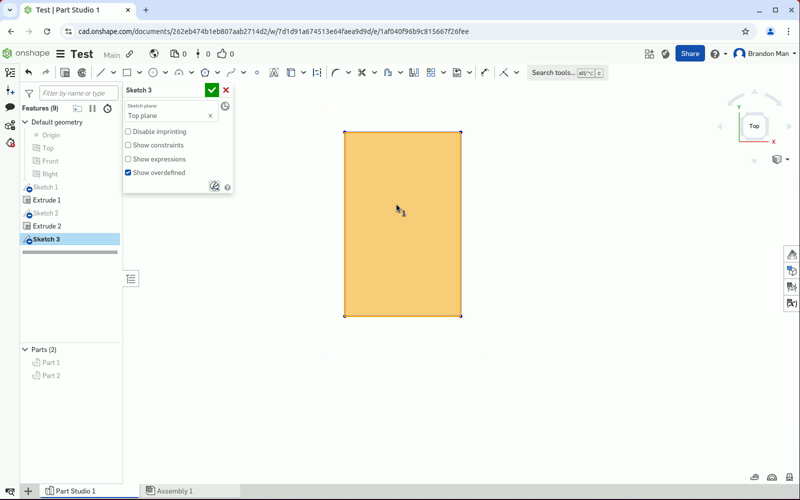
scroll(-6)
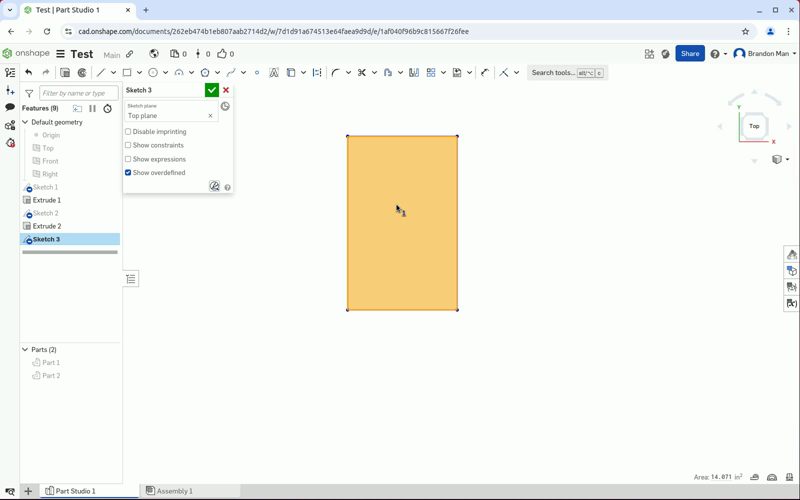
scroll(-6)
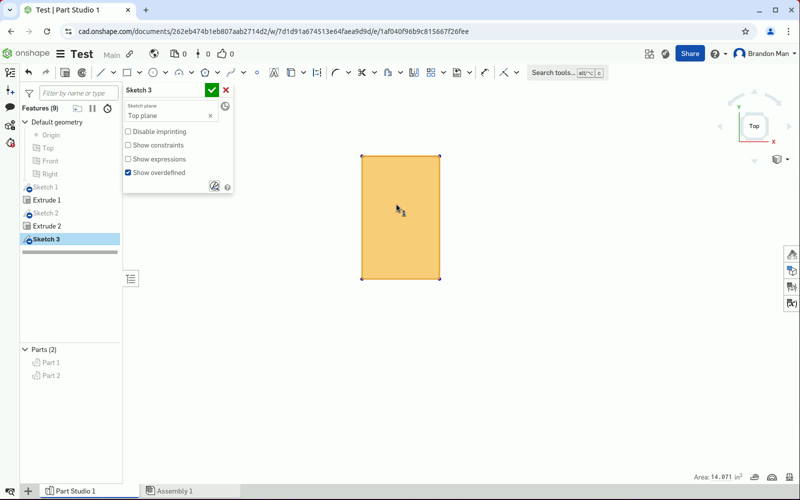
scroll(-6)
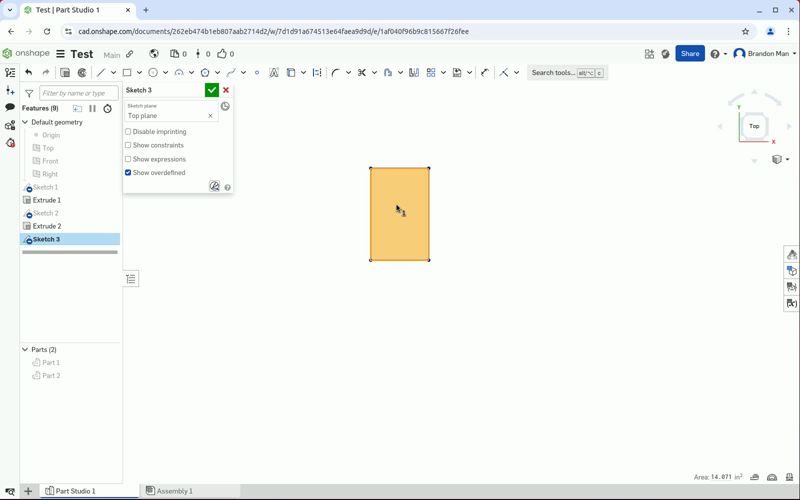
scroll(-6)
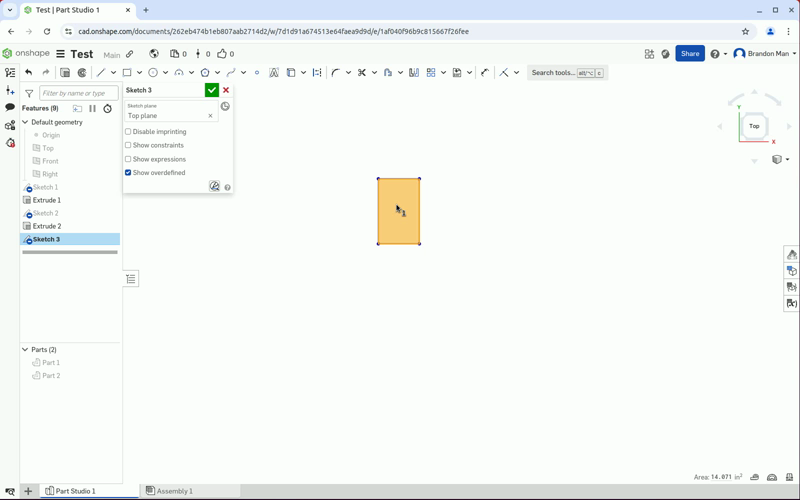
scroll(-6)
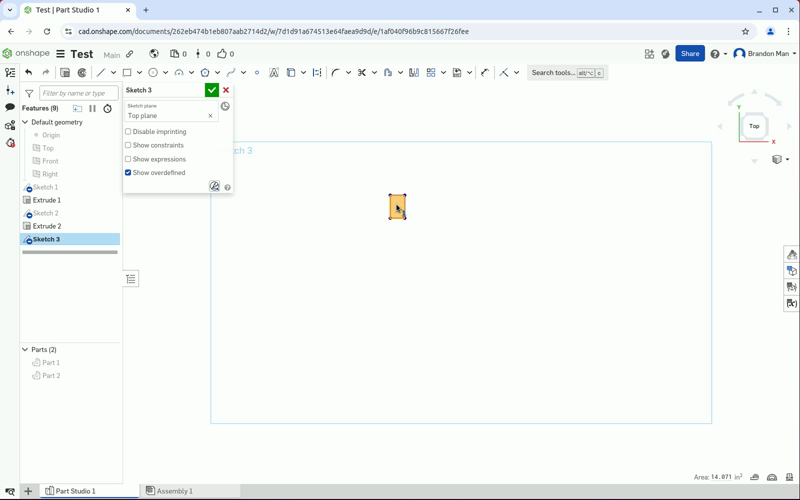
mouse_move(73, 352)
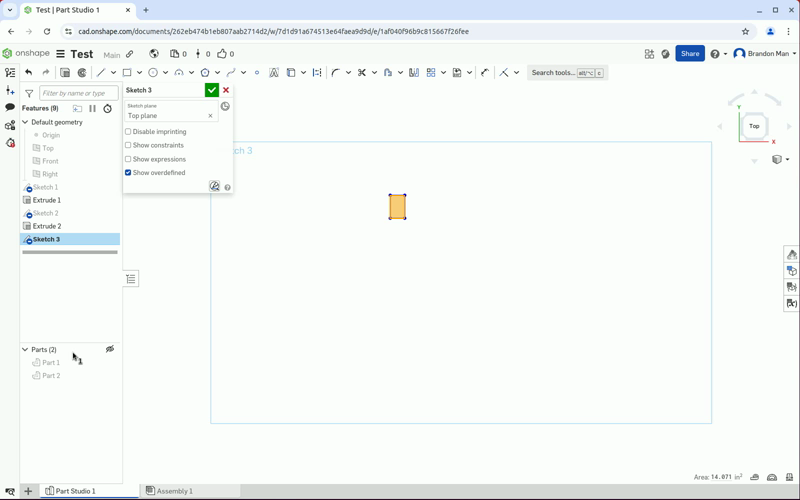
key(shift+y)
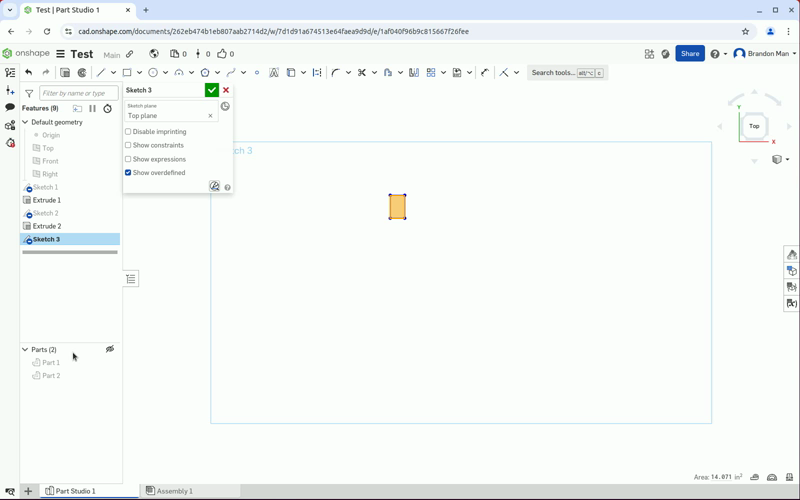
key(shift+e)
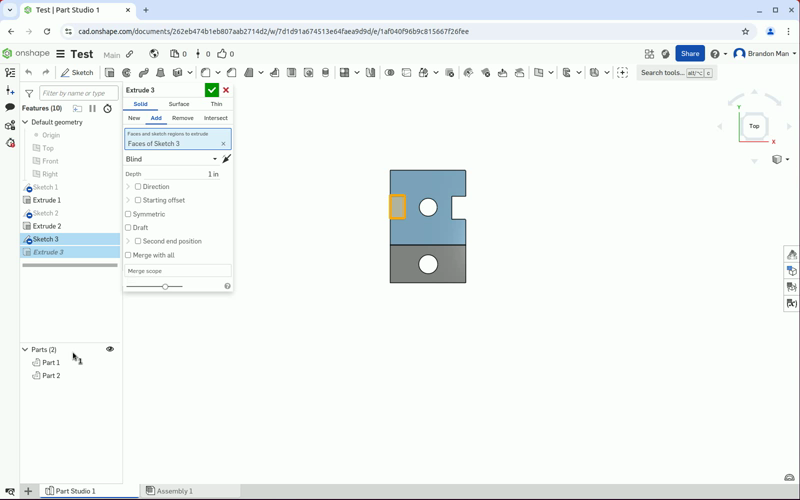
mouse_move(143, 106)
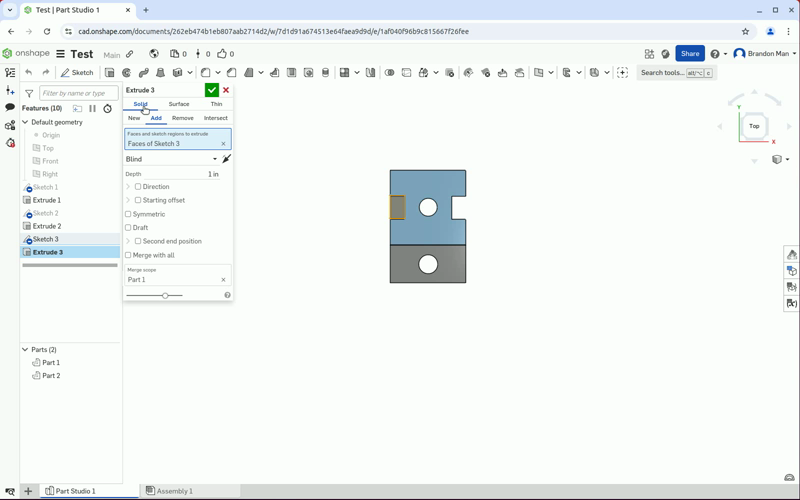
click(143, 106)
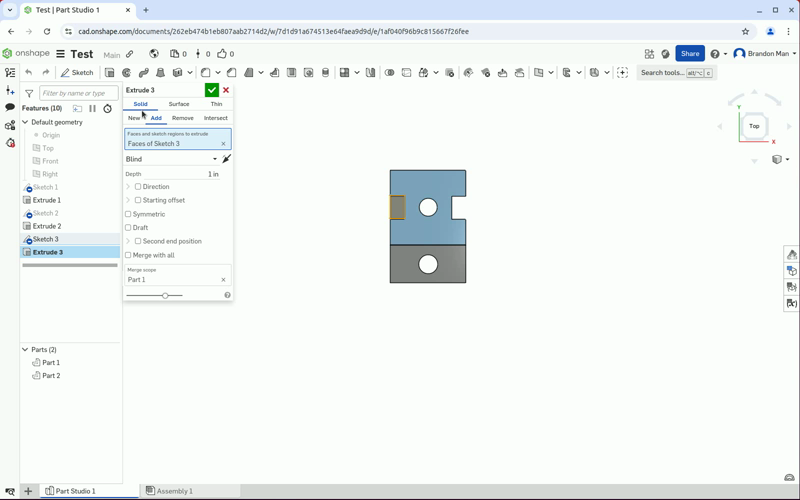
mouse_move(137, 120)
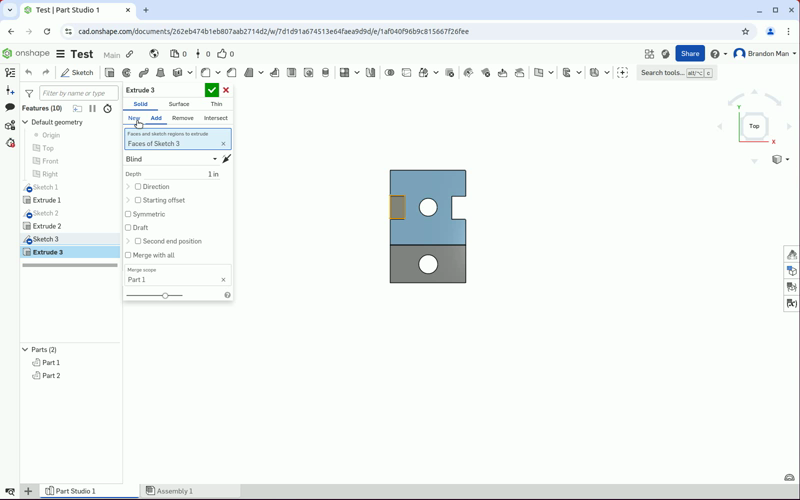
click(137, 120)
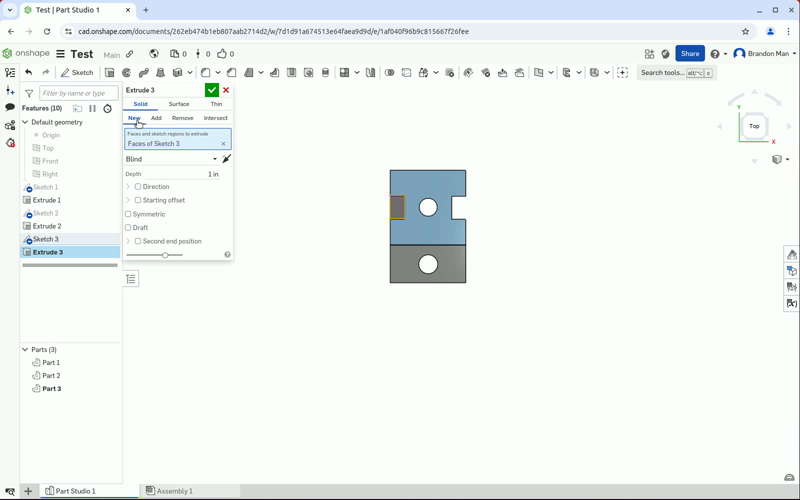
key(tab, 4)
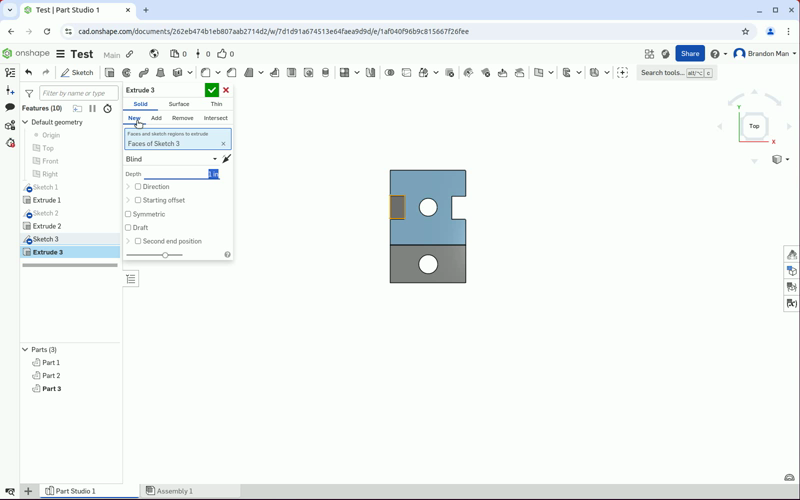
text(7.703)
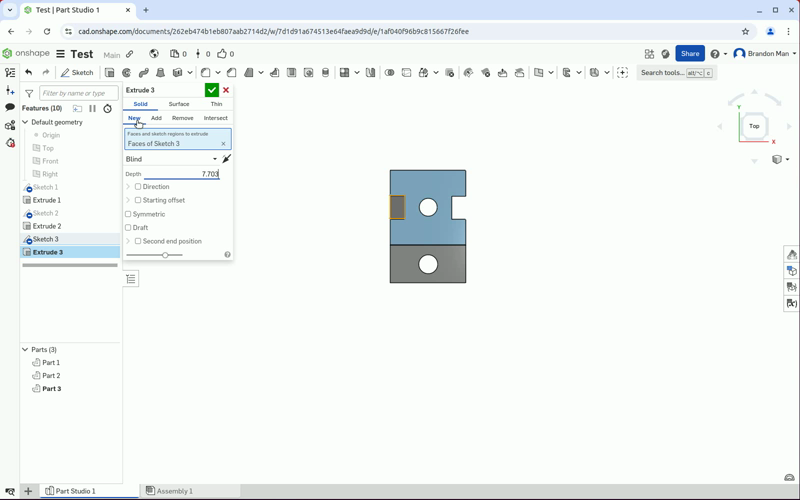
key(enter)
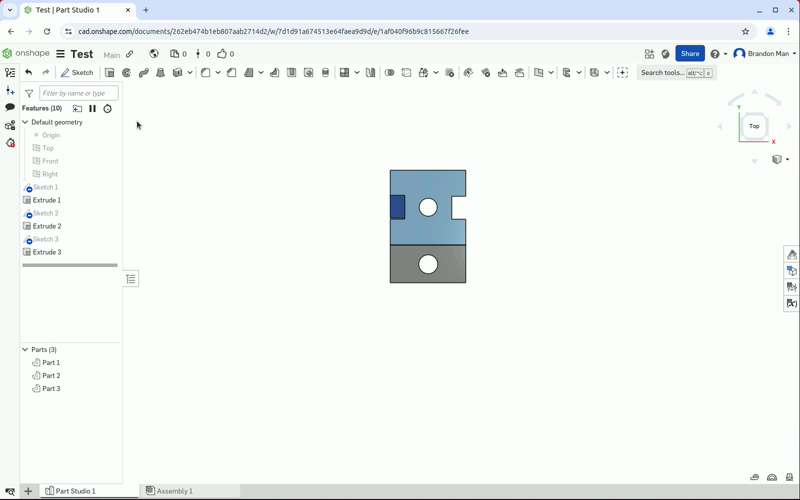
key(shift+h)
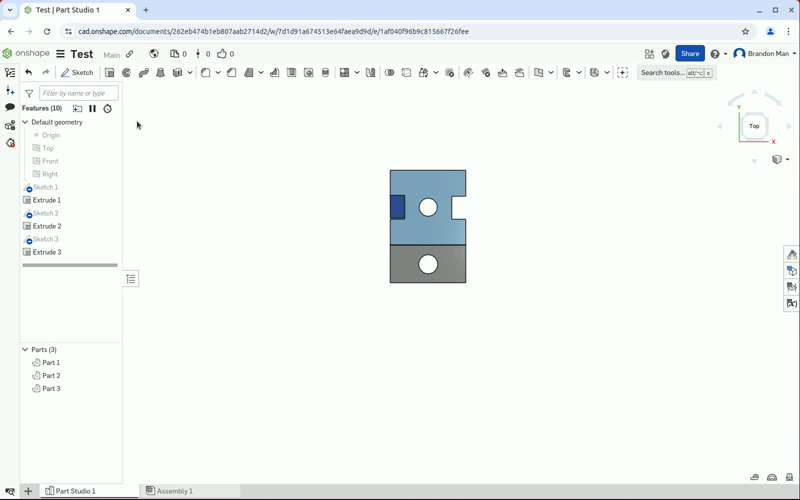
key(shift+h)
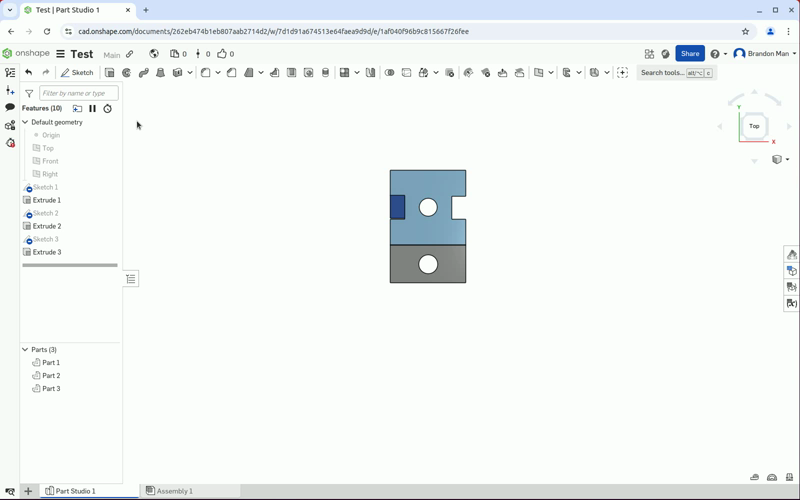
mouse_move(73, 189)
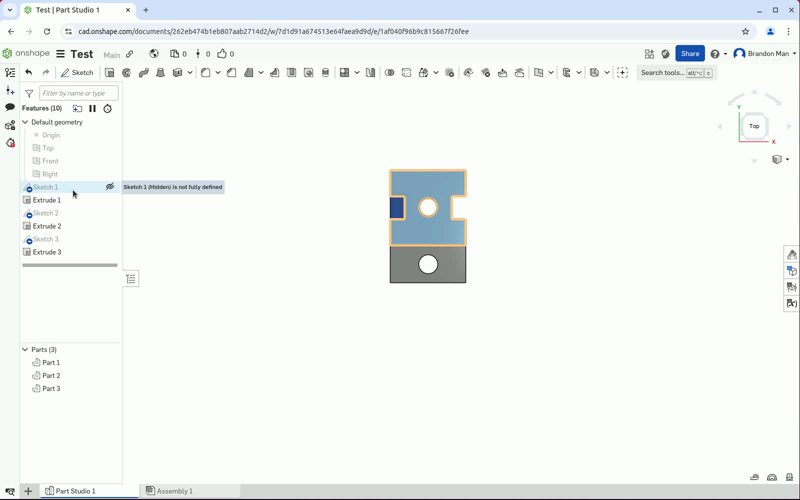
click(73, 189)
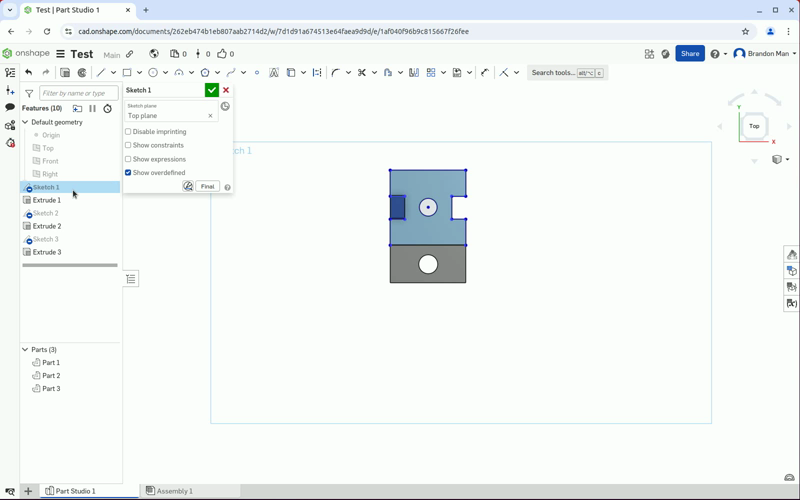
mouse_move(229, 92)
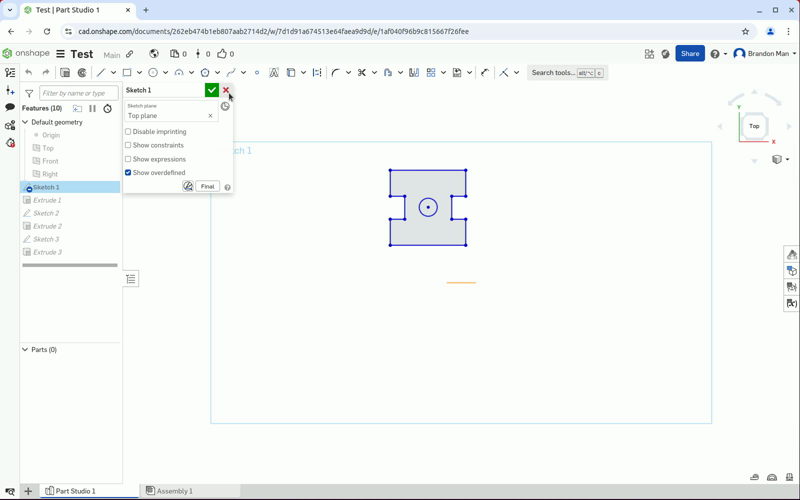
click(229, 92)
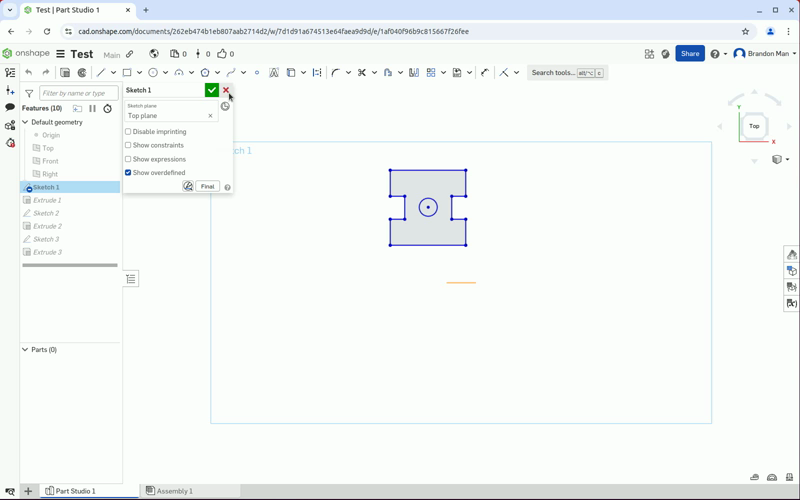
key(shift+s)
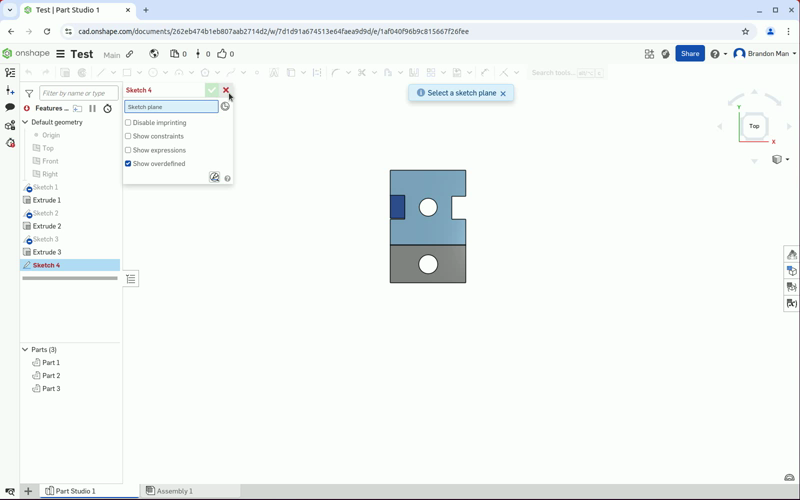
mouse_move(73, 150)
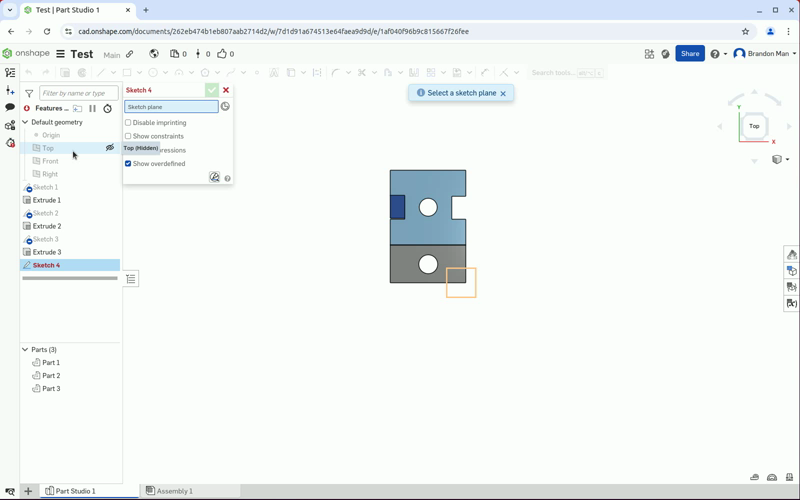
click(73, 150)
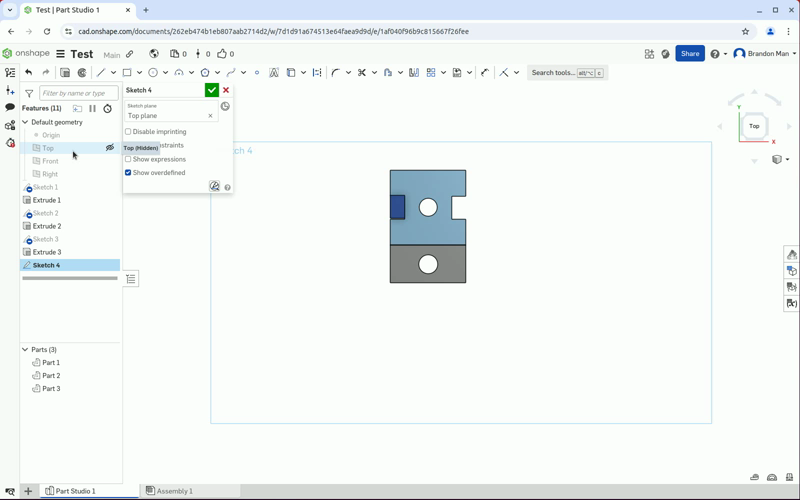
mouse_move(73, 352)
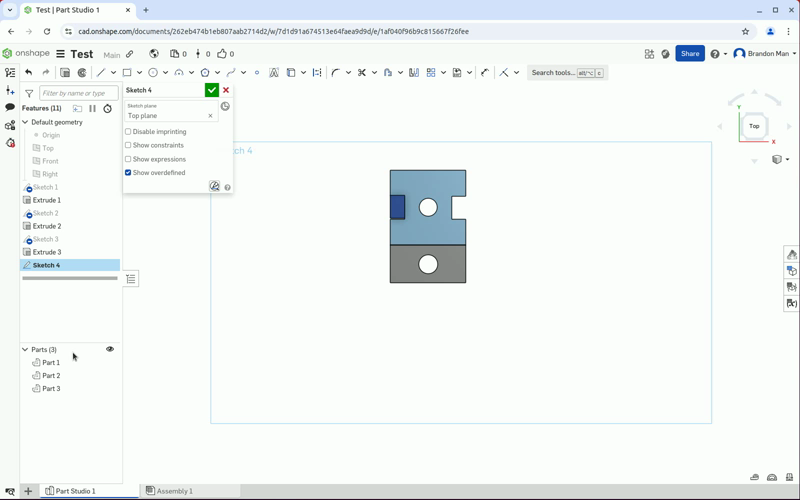
key(y)
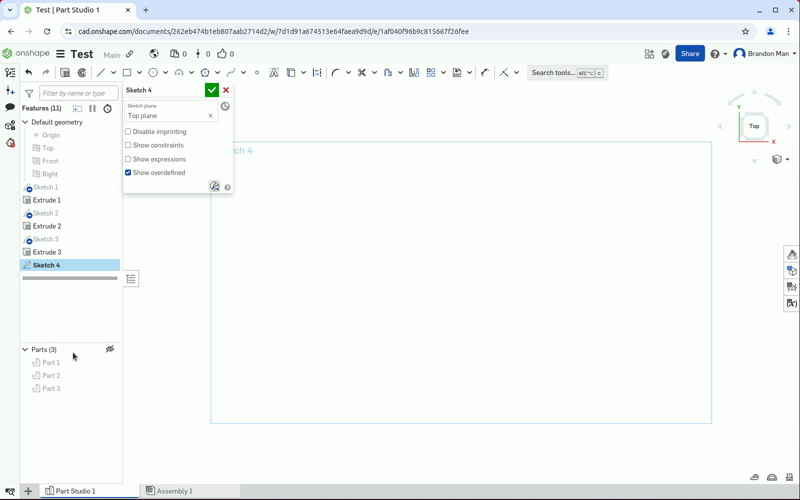
key(l)
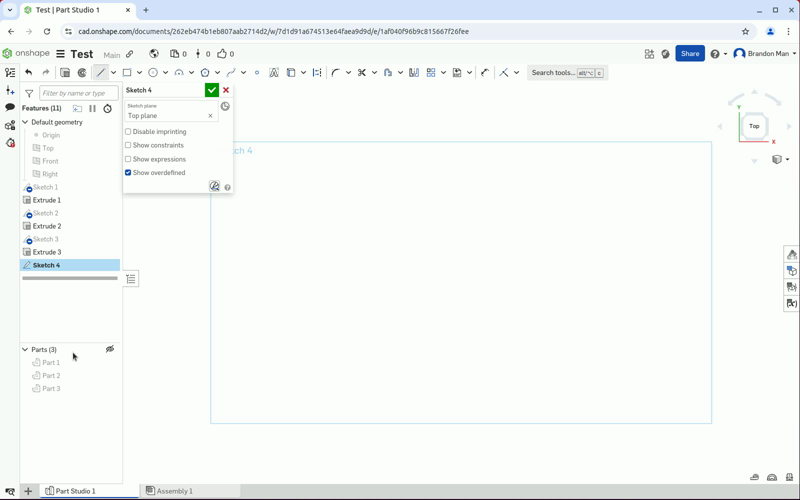
key_down(shift)
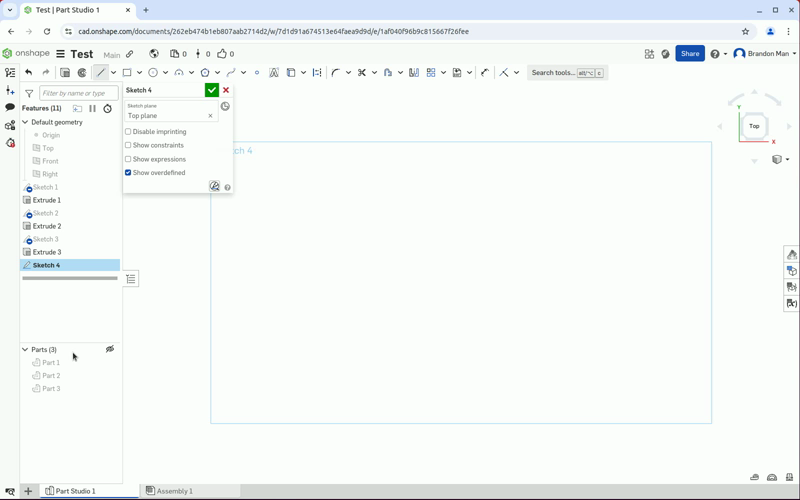
mouse_move(451, 218)
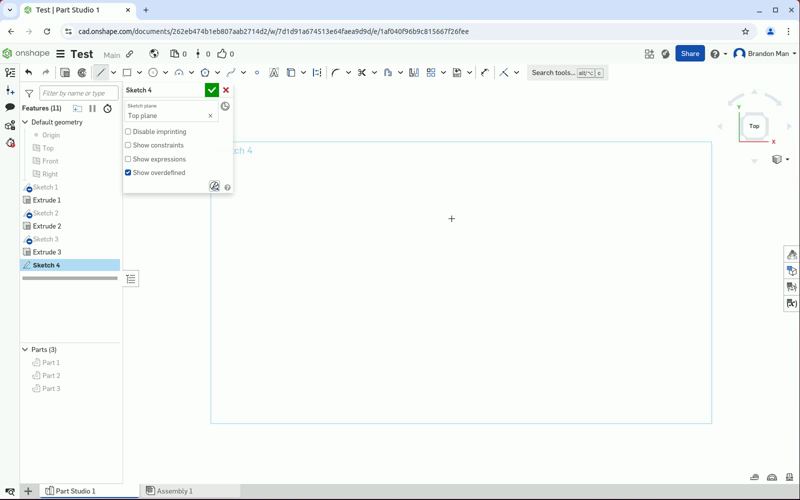
click(451, 218)
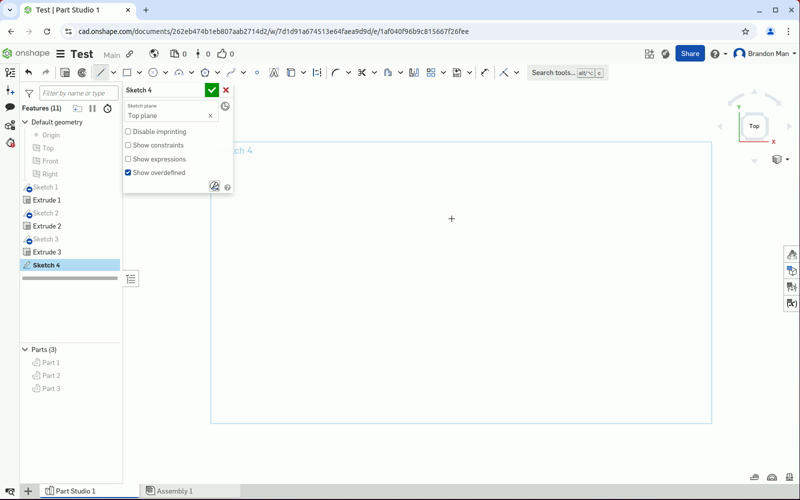
key_up(shift)
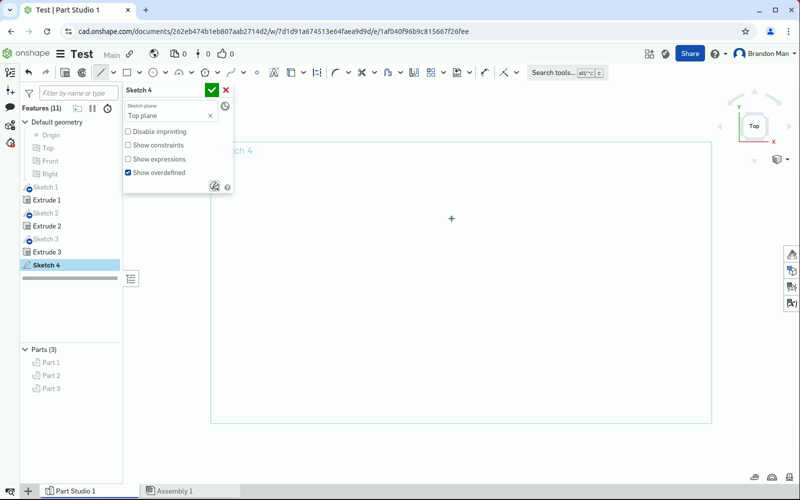
key_down(shift)
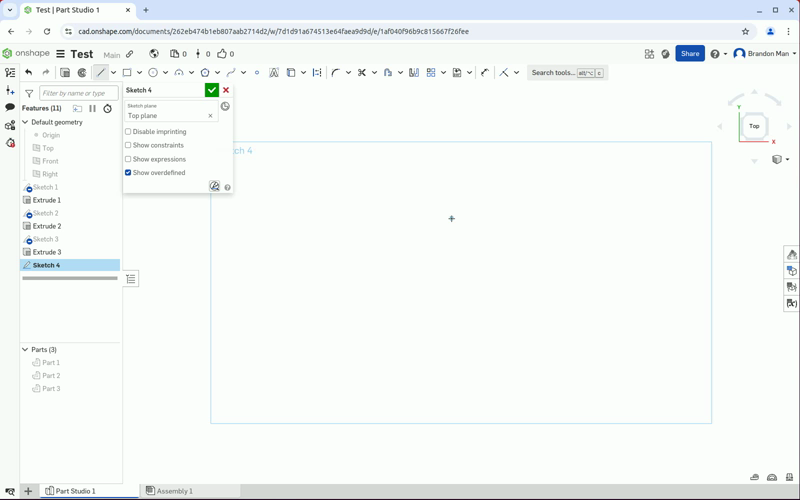
mouse_move(481, 218)
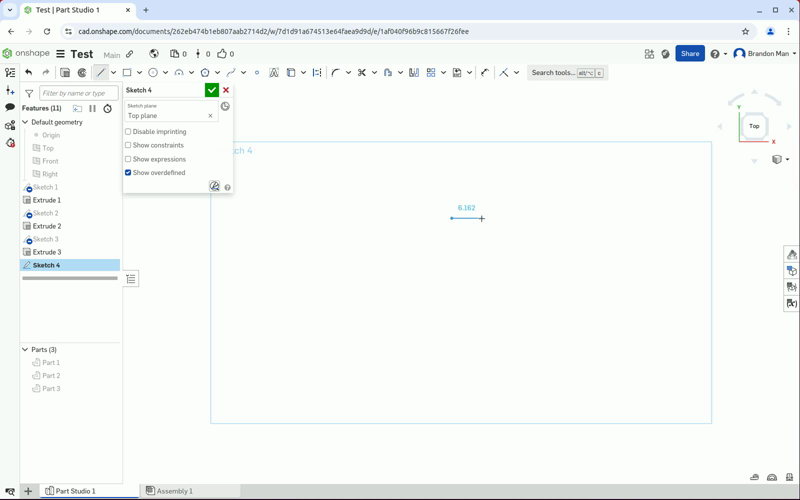
mouse_move(466, 218)
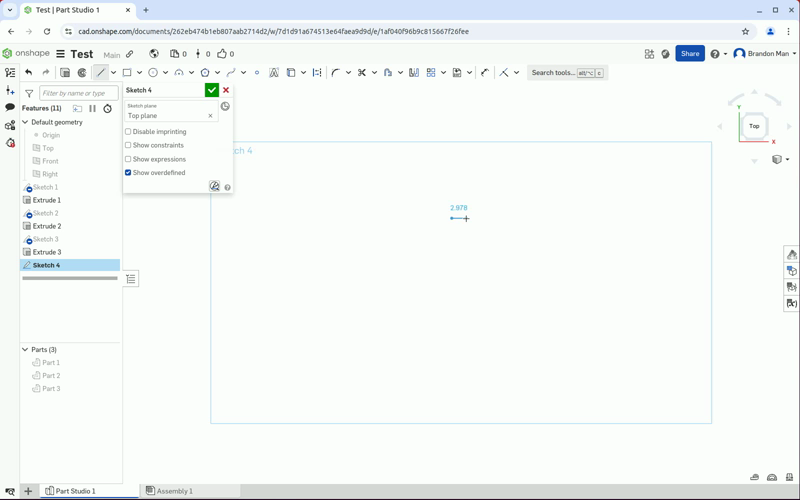
click(466, 218)
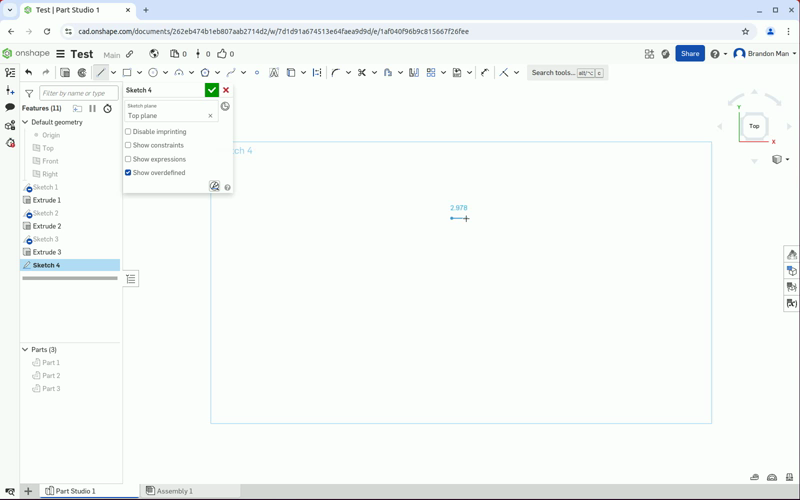
key_up(shift)
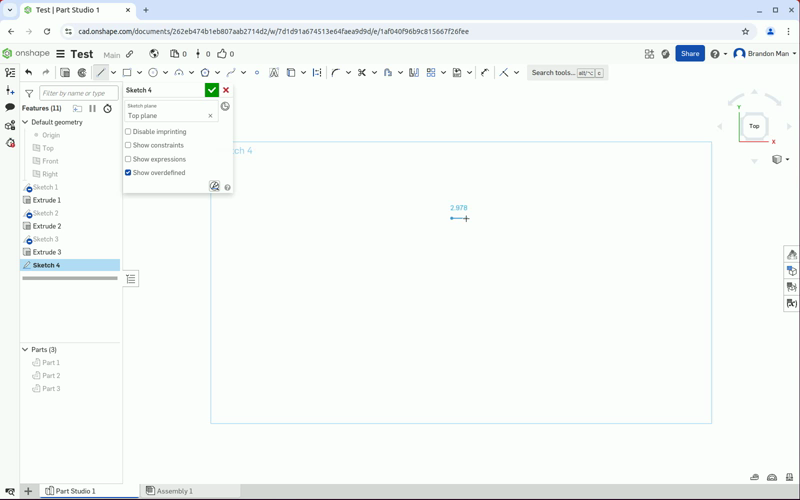
key_down(shift)
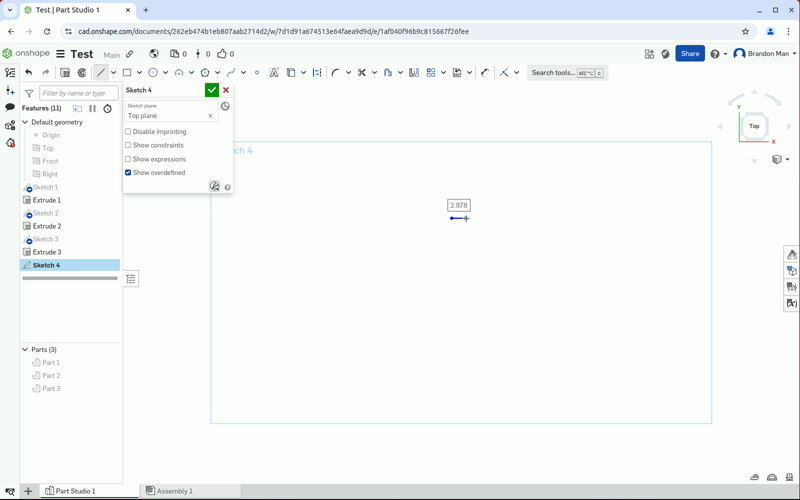
mouse_move(496, 218)
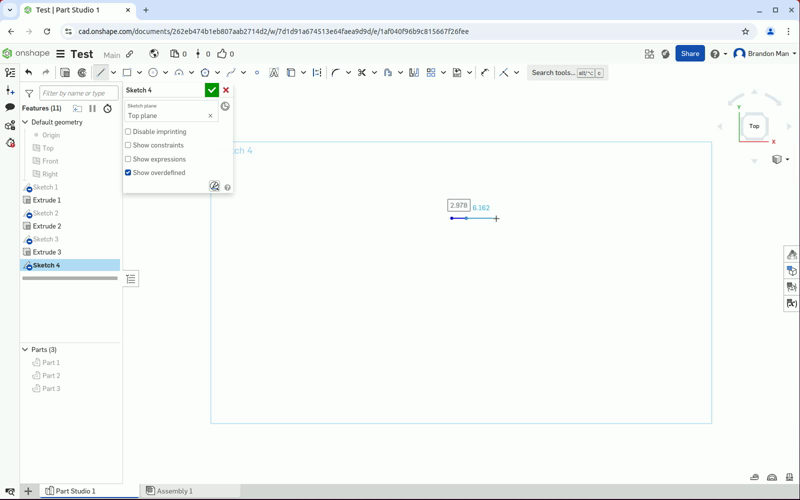
mouse_move(466, 195)
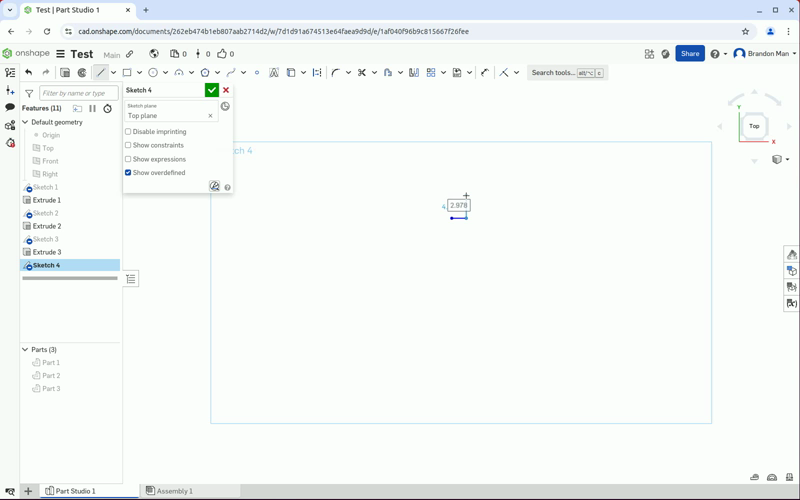
click(466, 195)
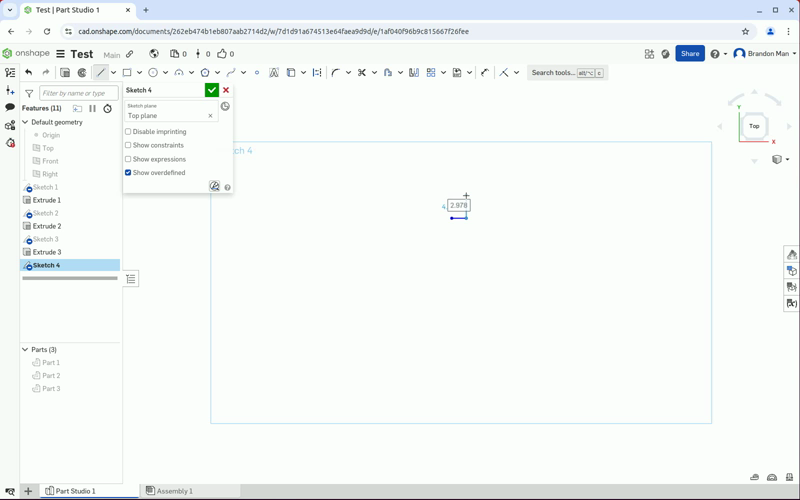
key_up(shift)
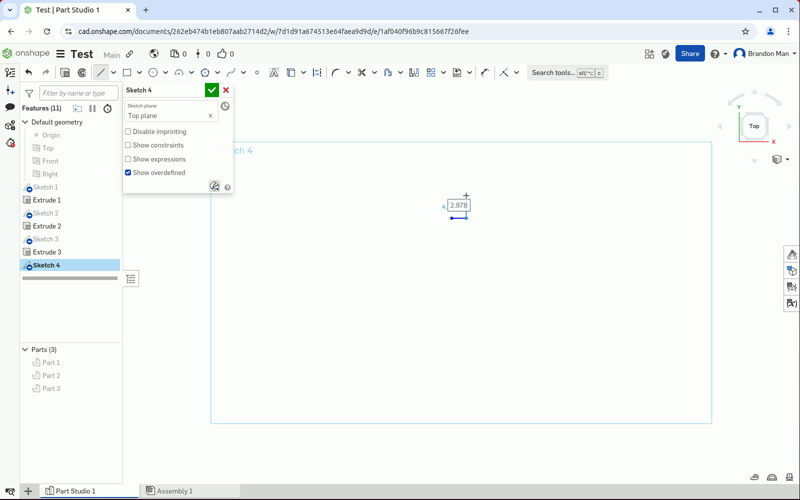
key_down(shift)
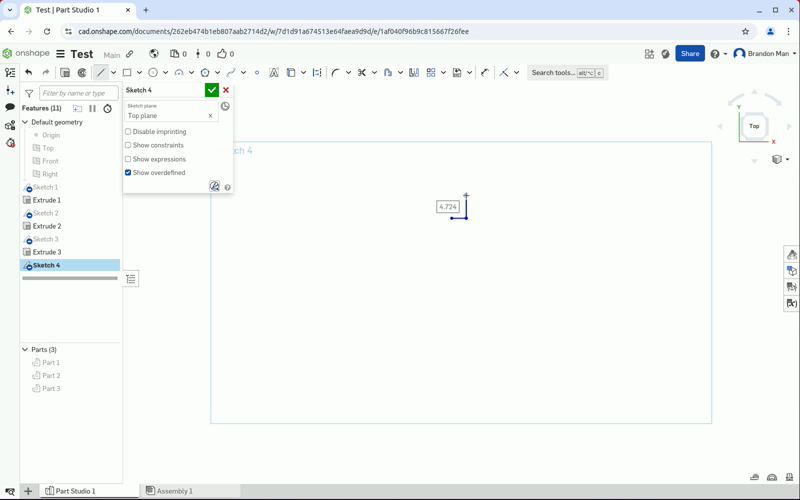
mouse_move(496, 195)
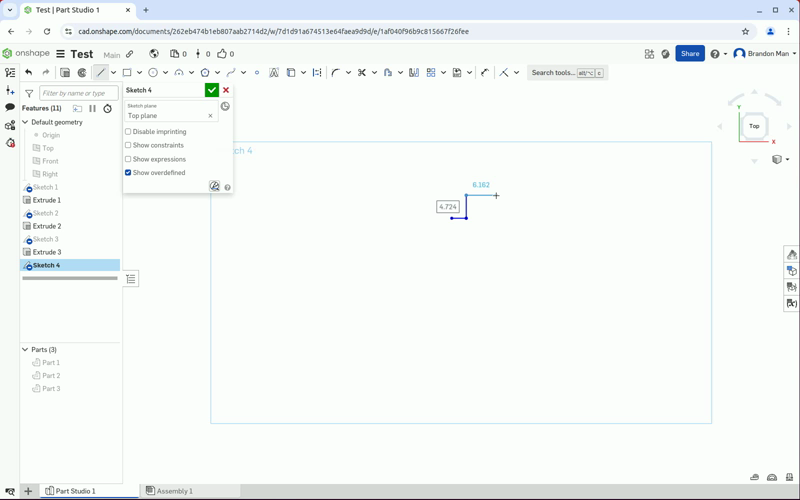
mouse_move(451, 195)
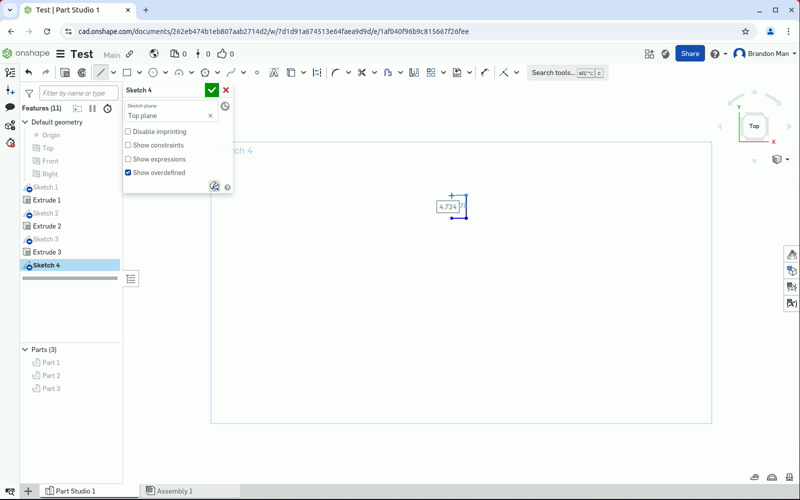
click(451, 195)
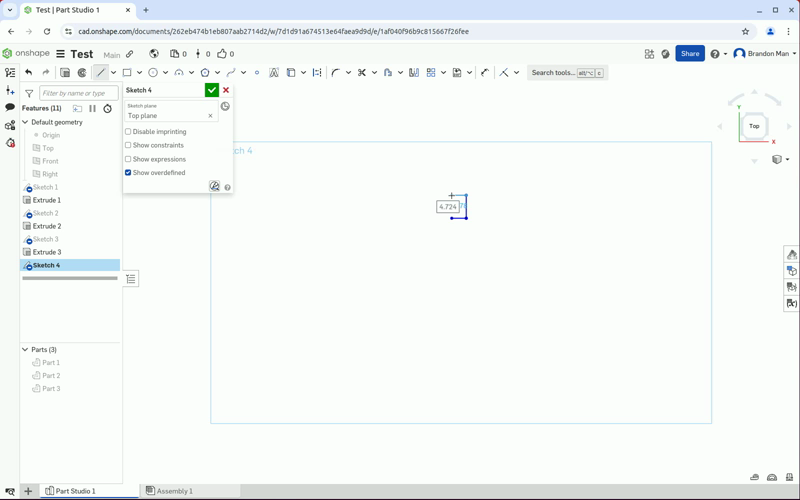
key_up(shift)
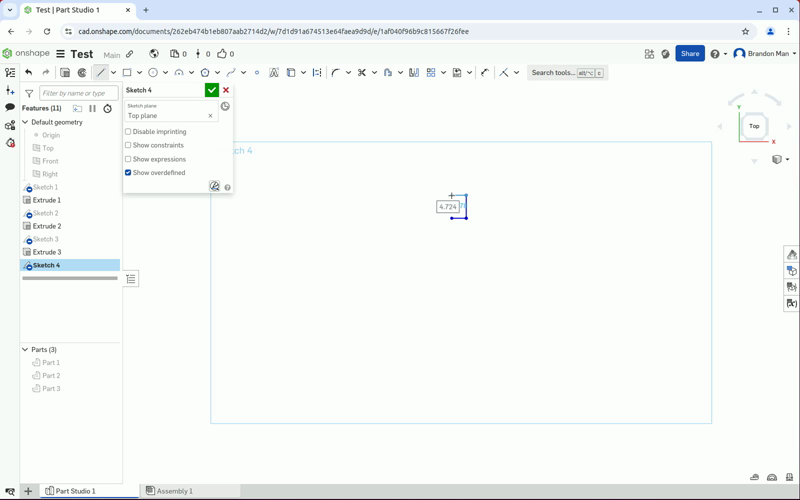
mouse_move(481, 195)
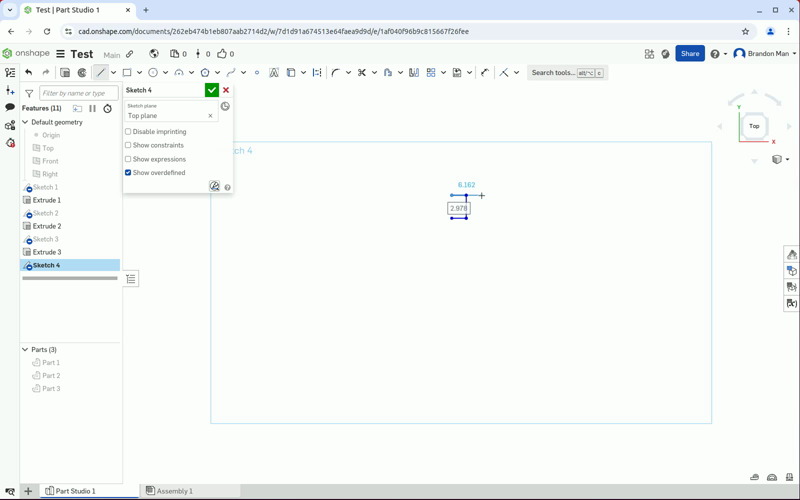
key_down(shift)
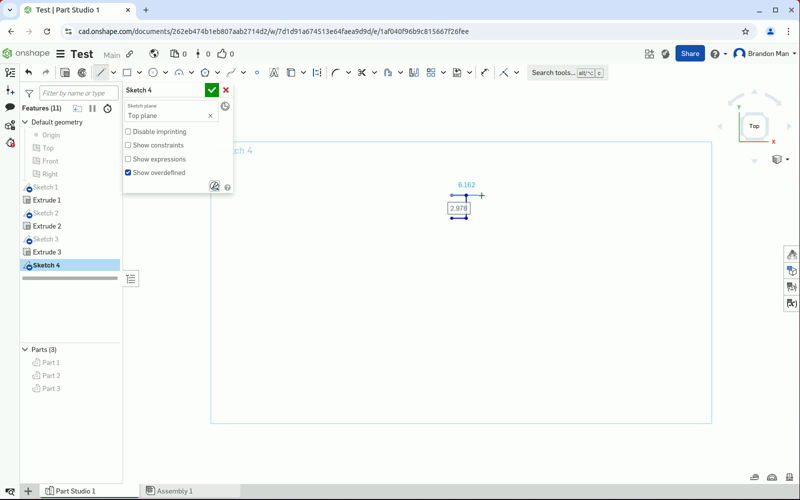
mouse_move(451, 218)
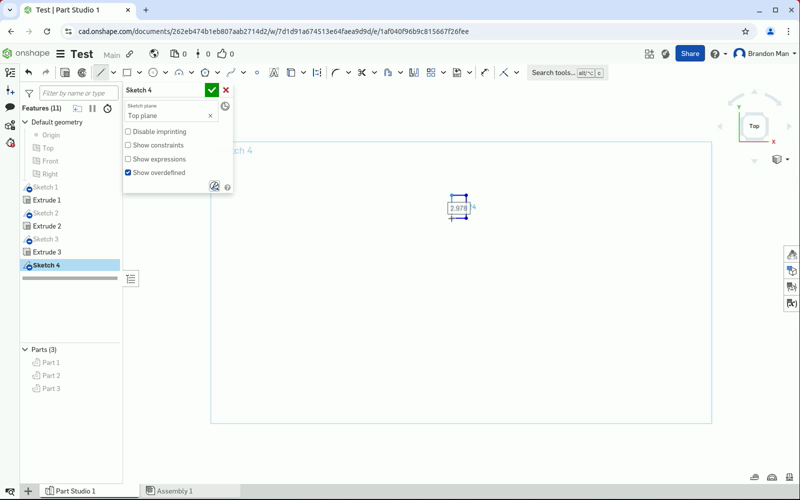
key_up(shift)
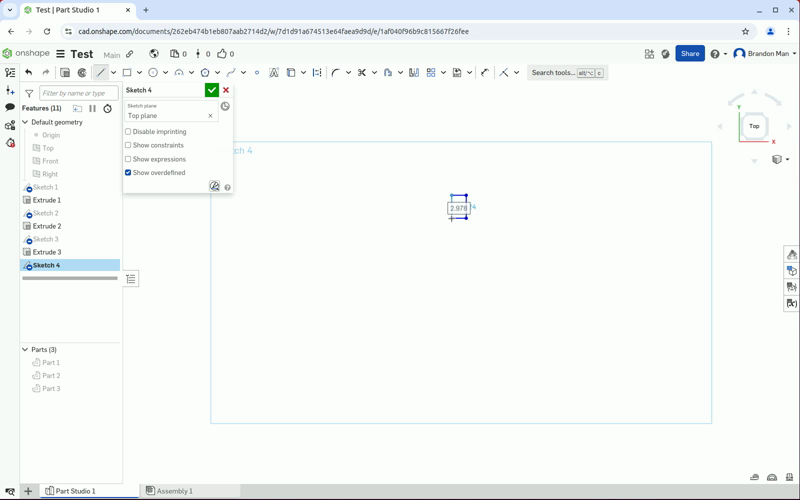
click(451, 218)
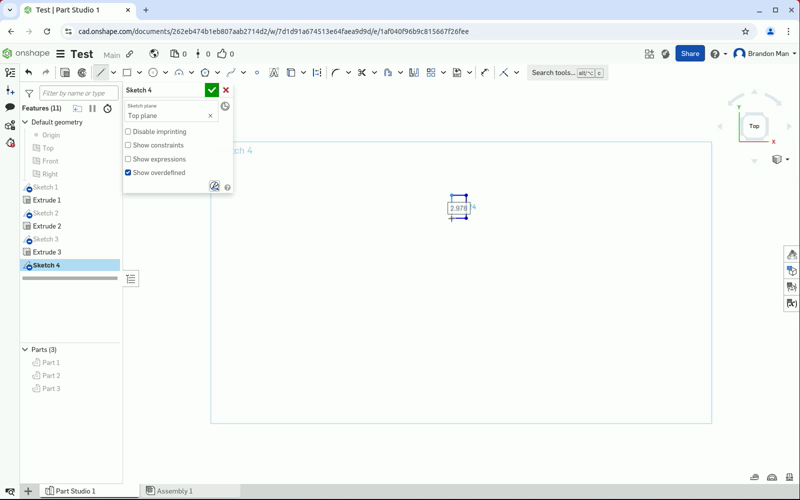
key(esc)
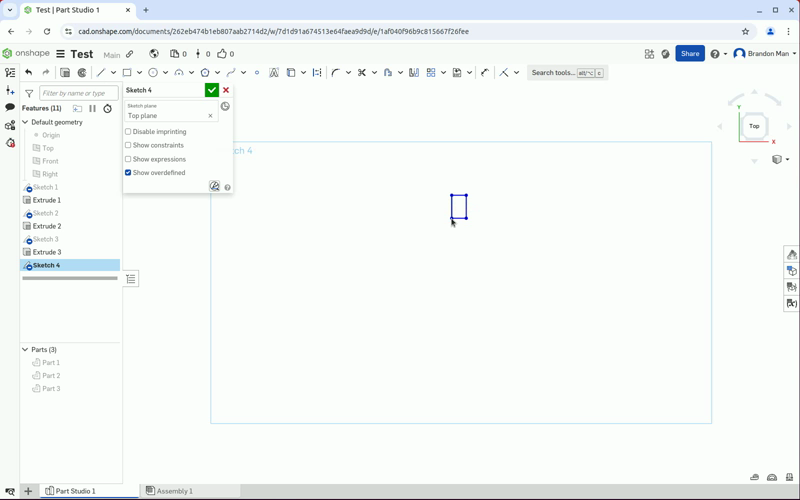
mouse_move(462, 217)
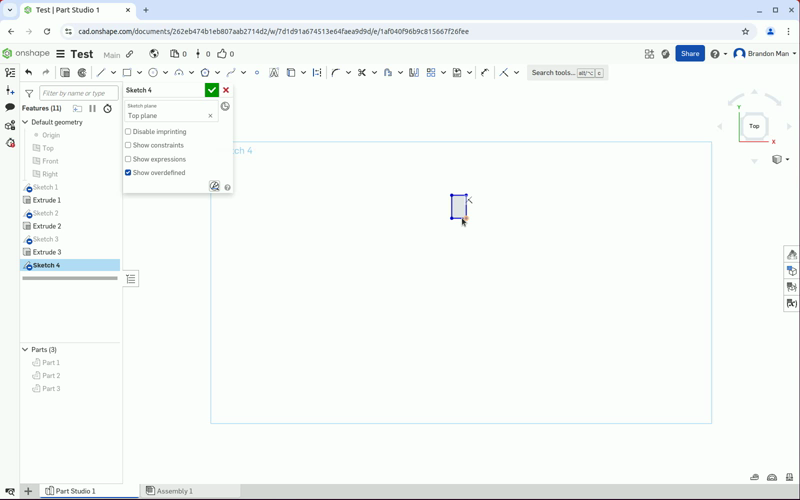
scroll(6)
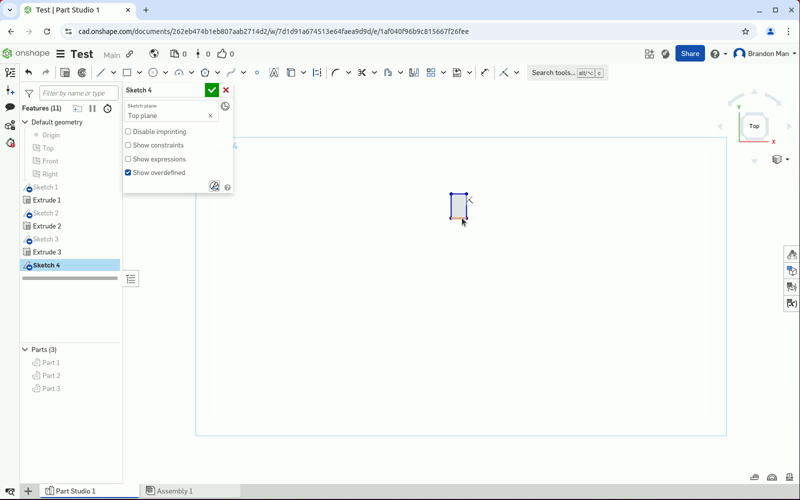
scroll(6)
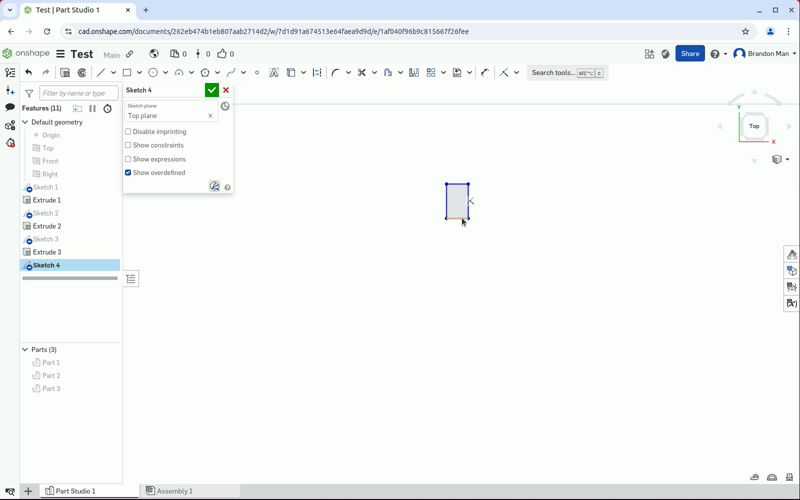
scroll(6)
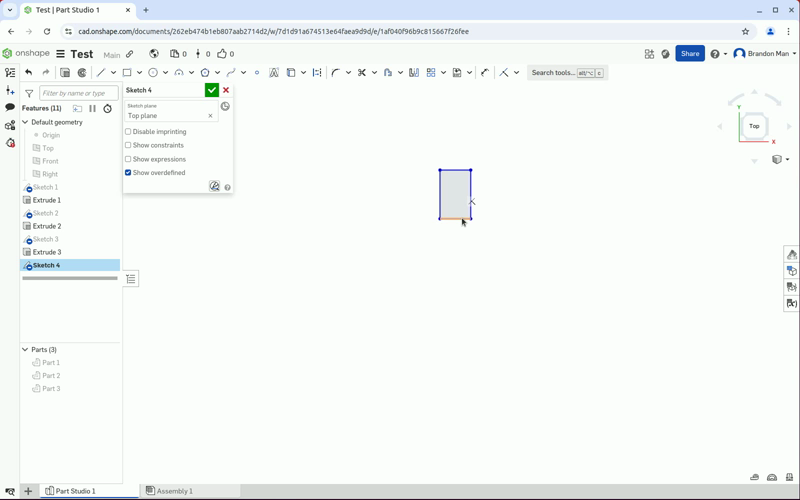
scroll(6)
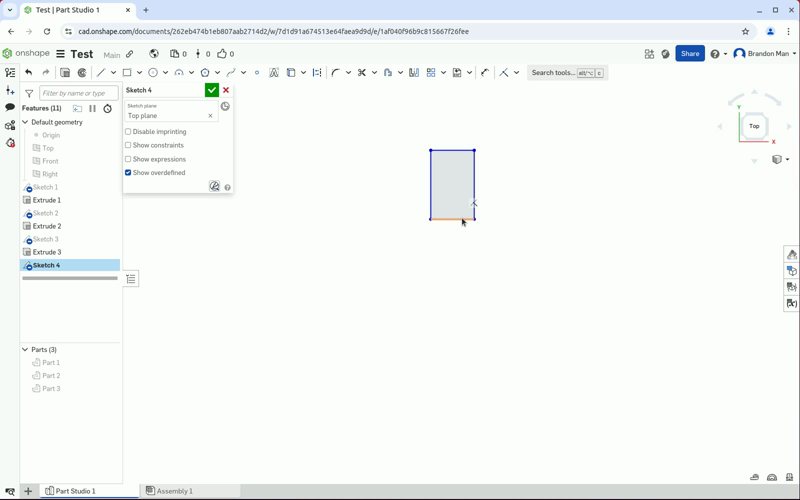
scroll(6)
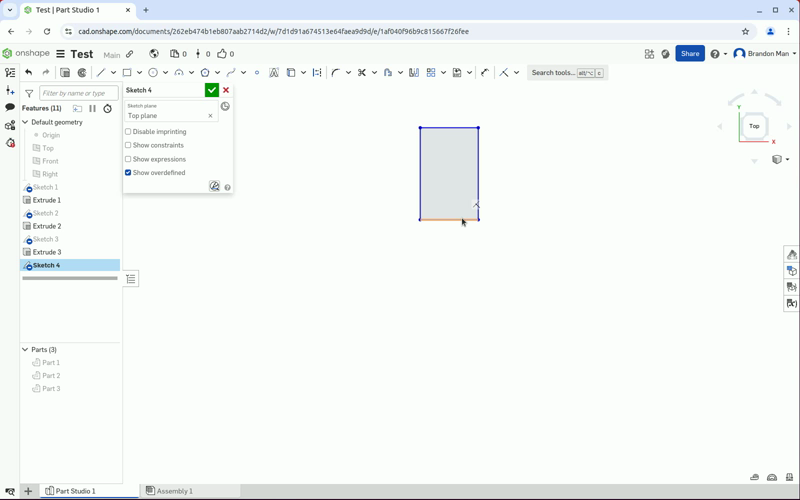
scroll(6)
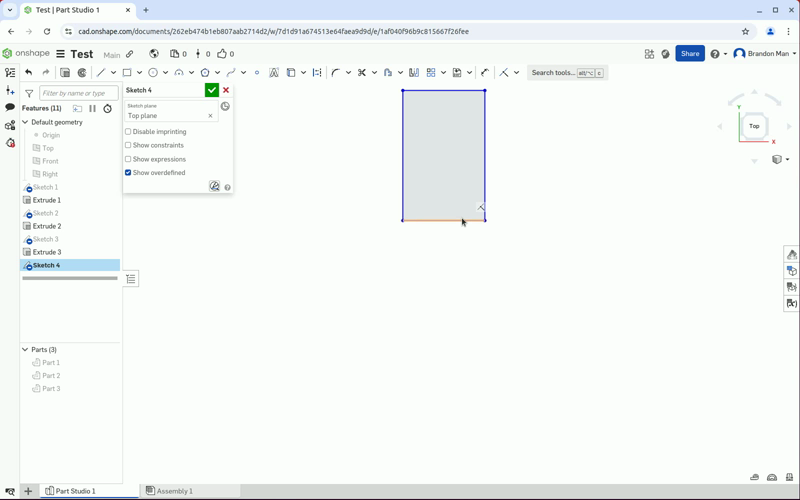
scroll(6)
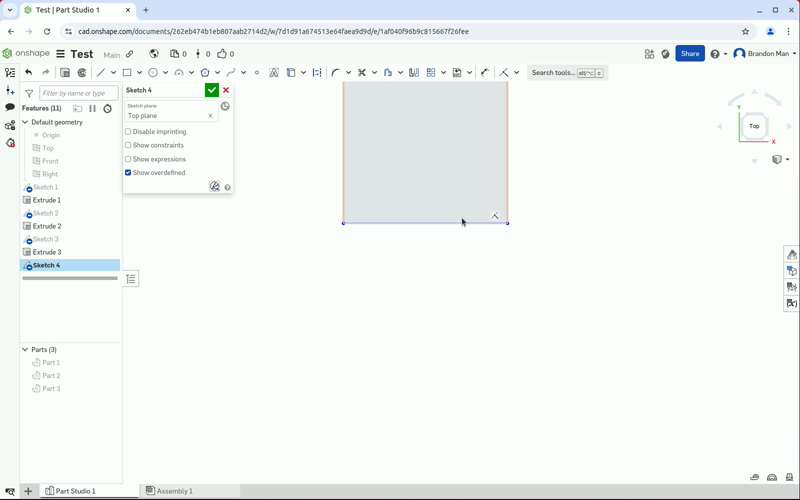
click(462, 217)
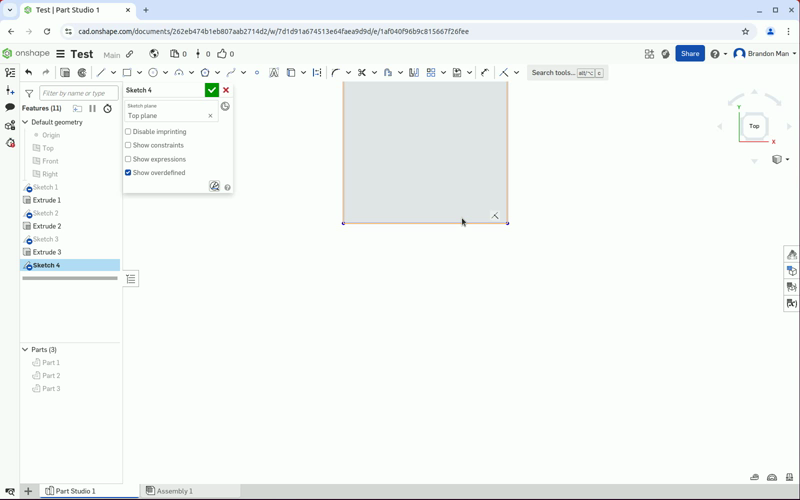
scroll(-6)
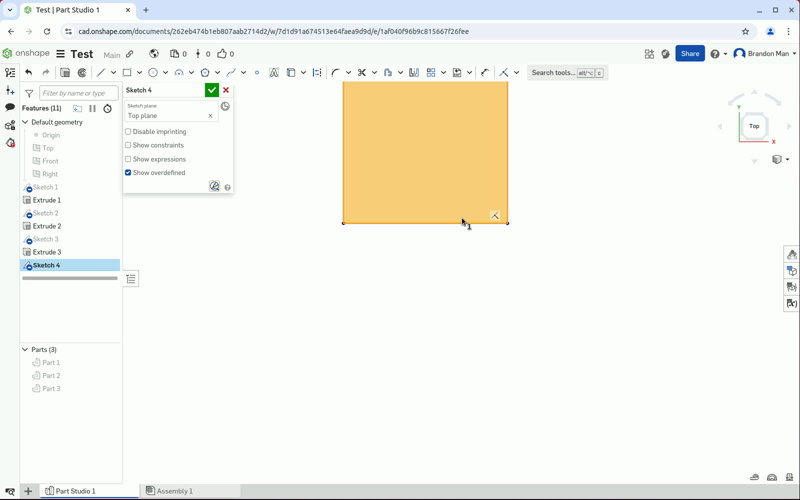
scroll(-6)
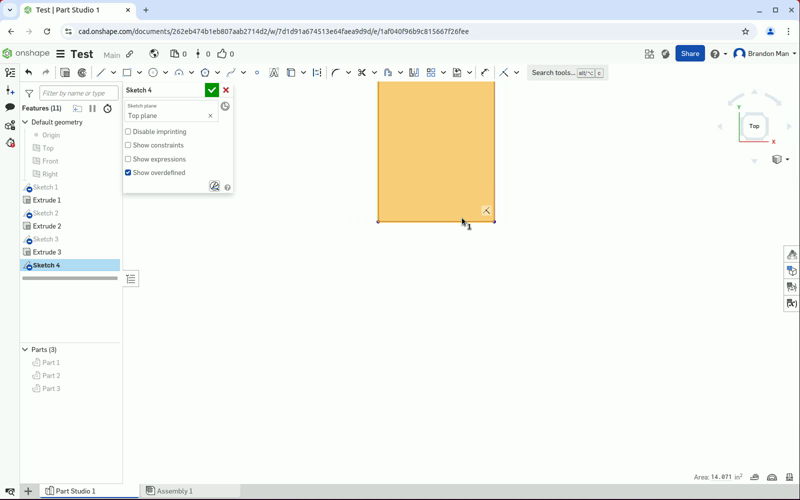
scroll(-6)
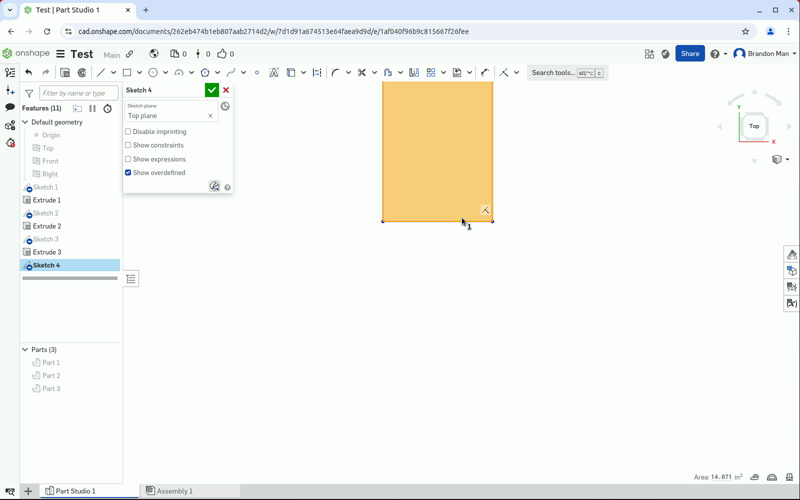
scroll(-6)
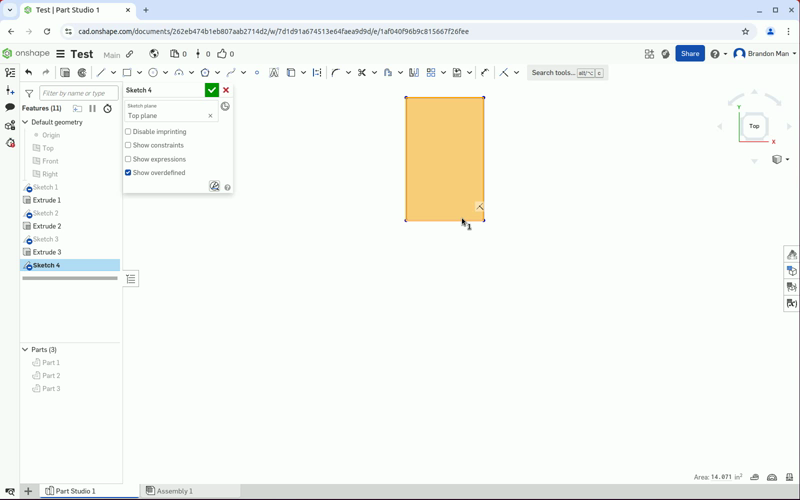
scroll(-6)
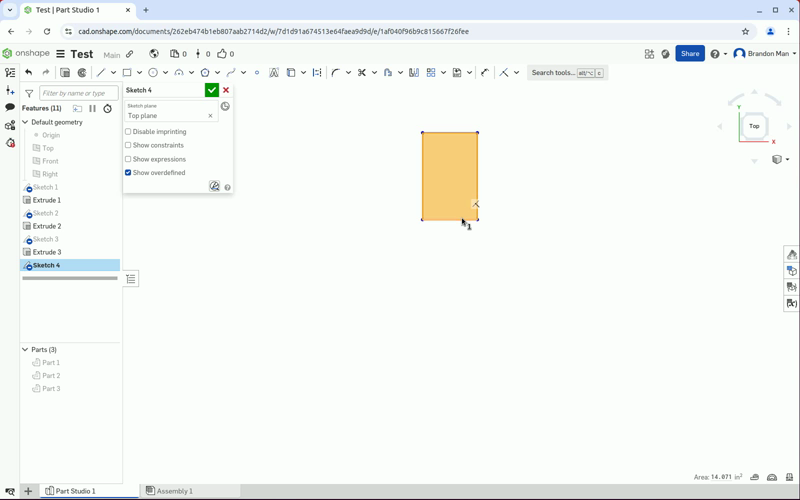
scroll(-6)
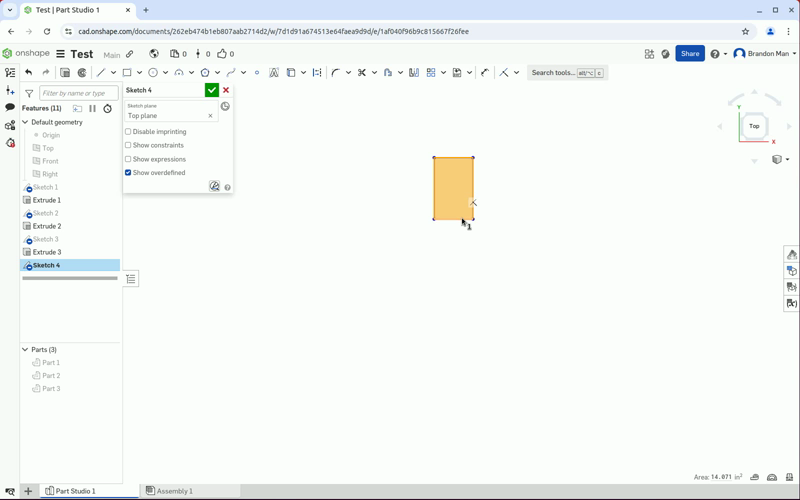
scroll(-6)
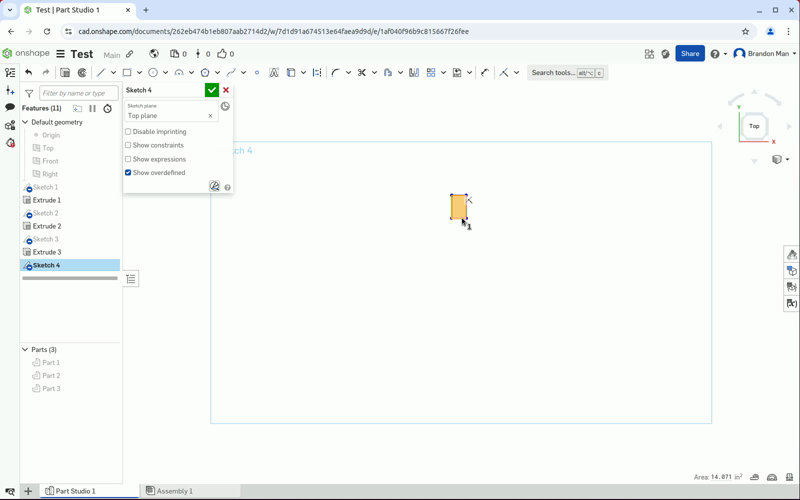
mouse_move(73, 352)
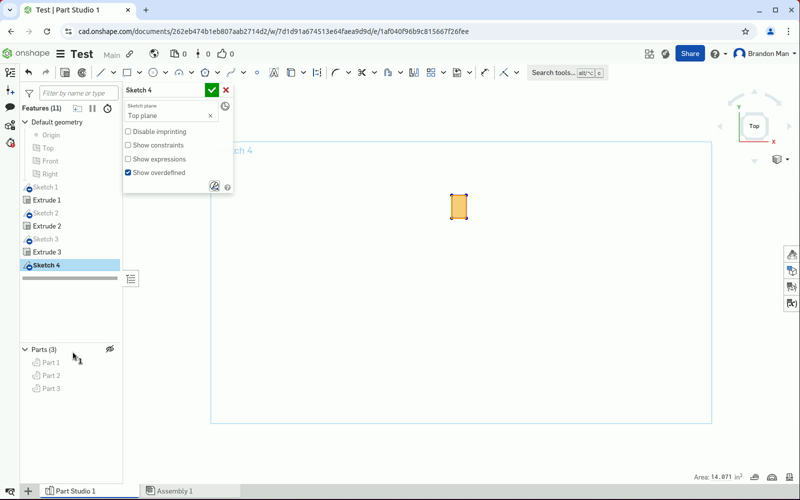
key(shift+y)
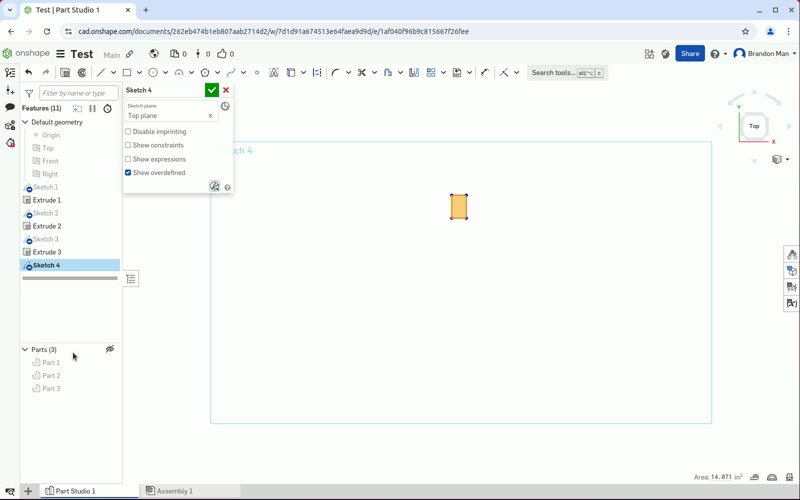
key(shift+e)
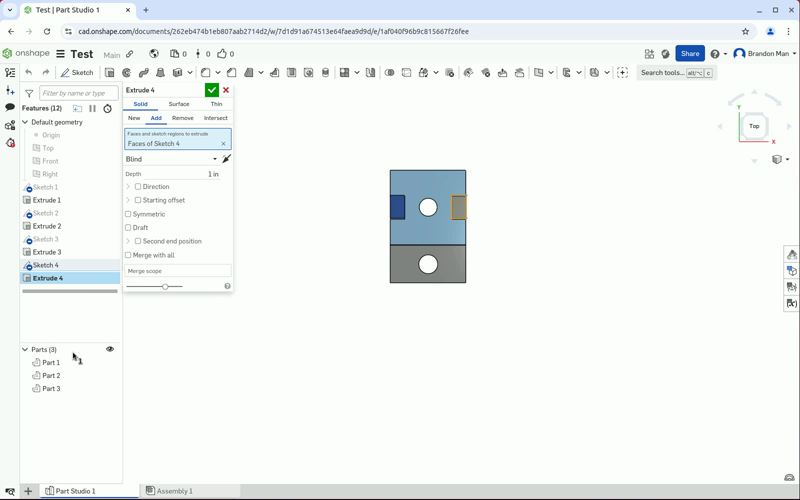
mouse_move(143, 106)
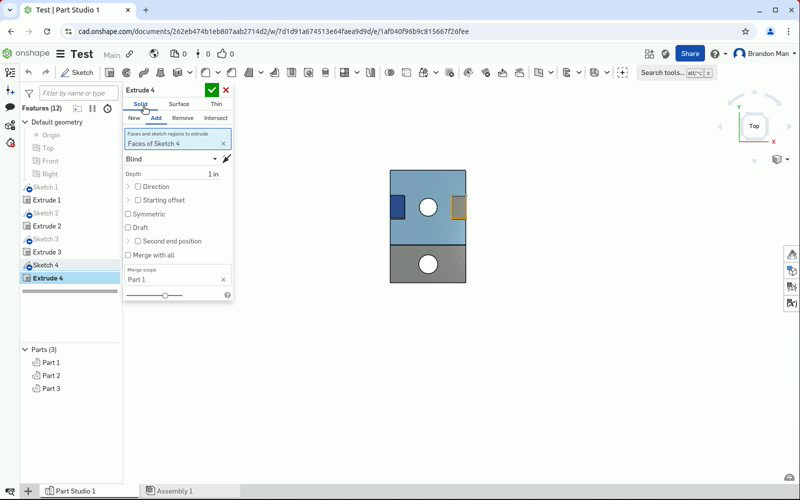
click(143, 106)
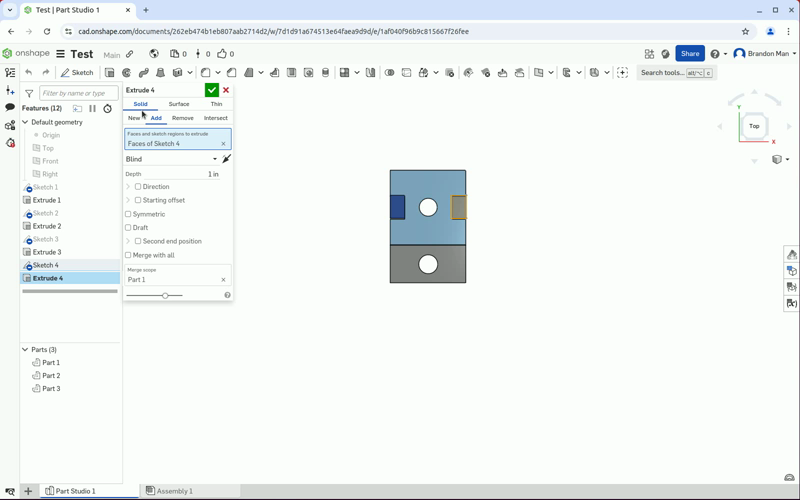
mouse_move(137, 120)
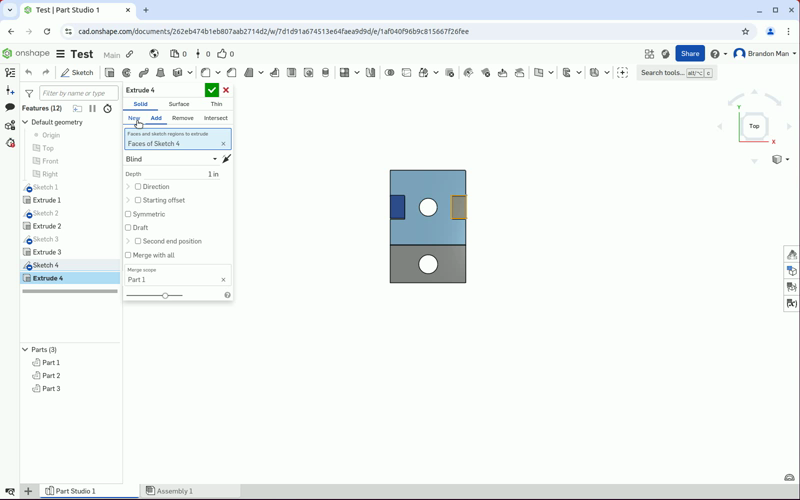
click(137, 120)
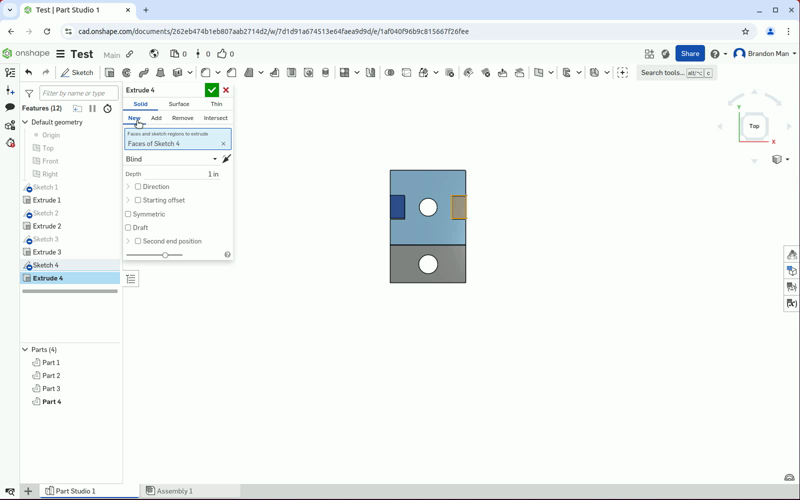
key(tab, 4)
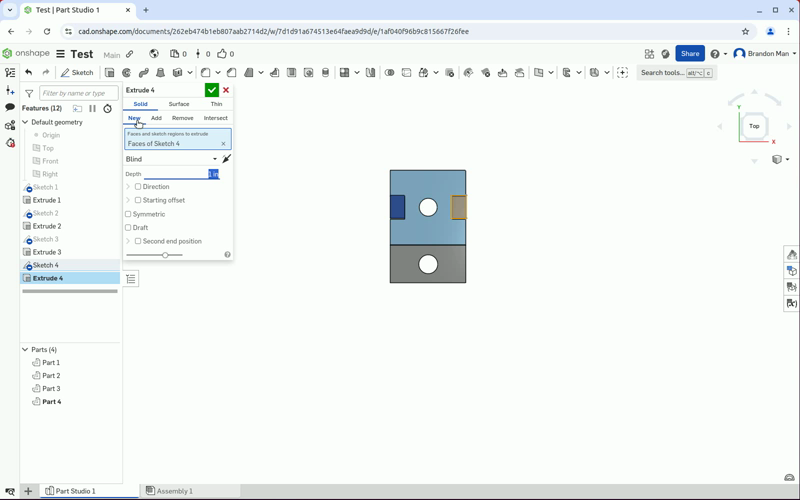
text(7.703)
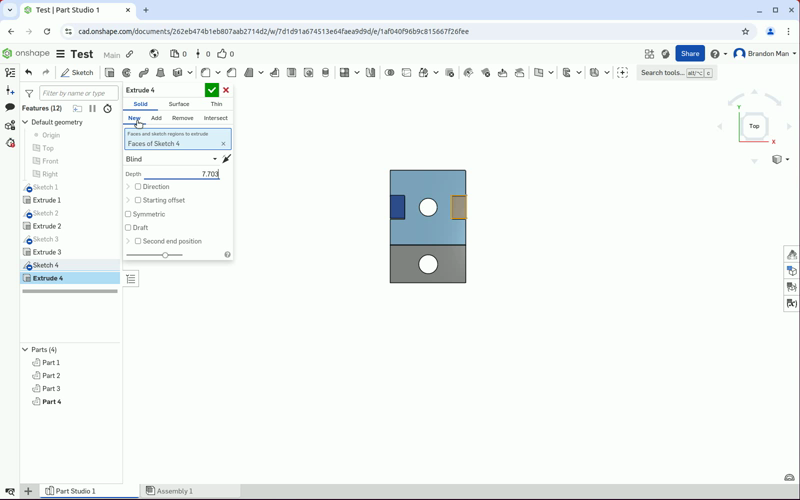
key(enter)
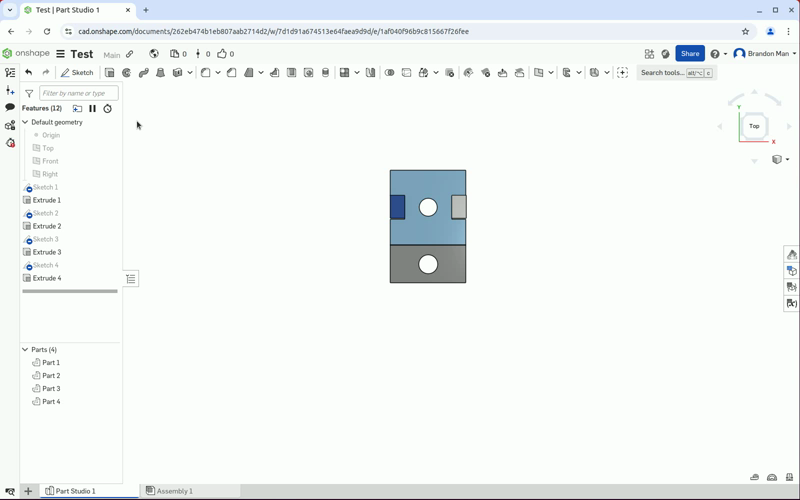
key(shift+h)
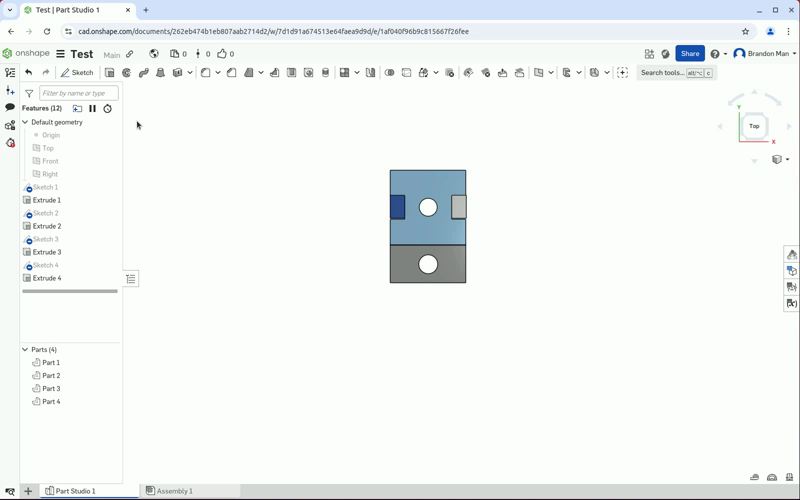
key(shift+h)
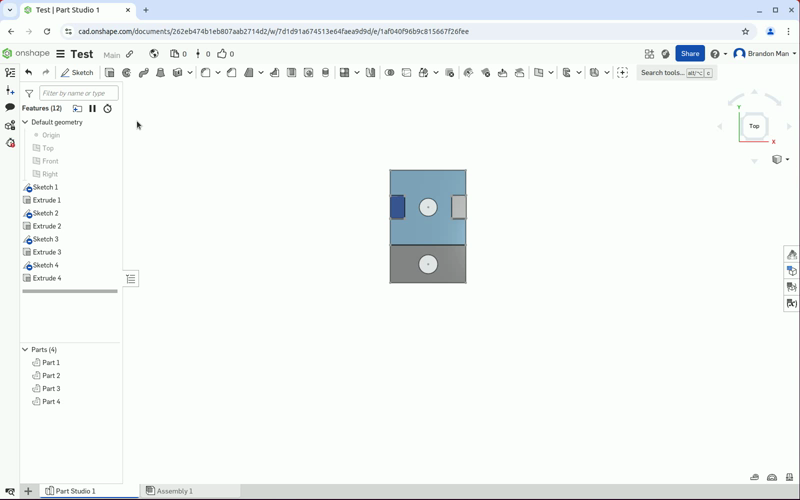
key(shift+7)
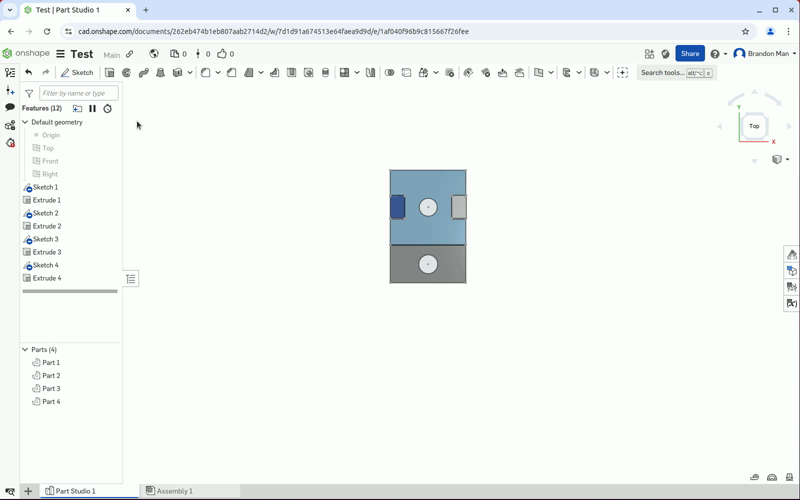
key(up, 3)
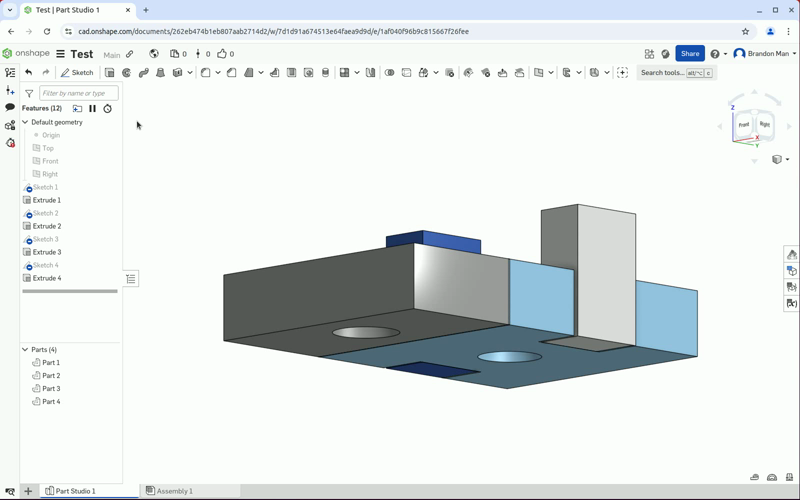
key(left, 3)
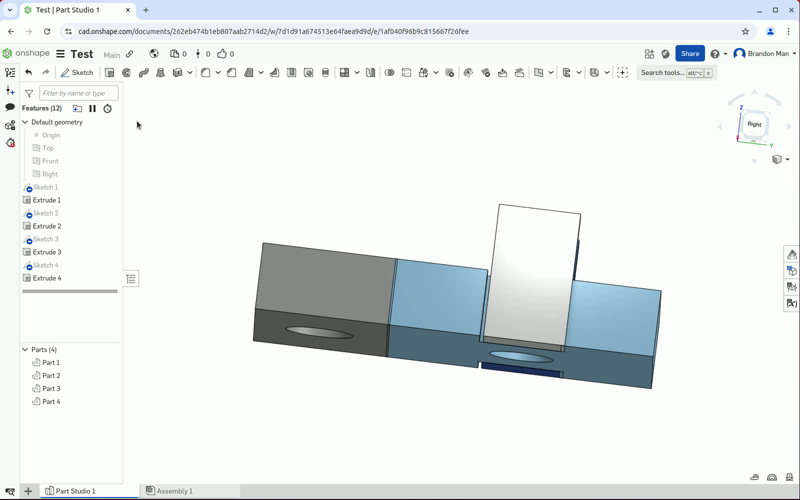
key(right, 3)
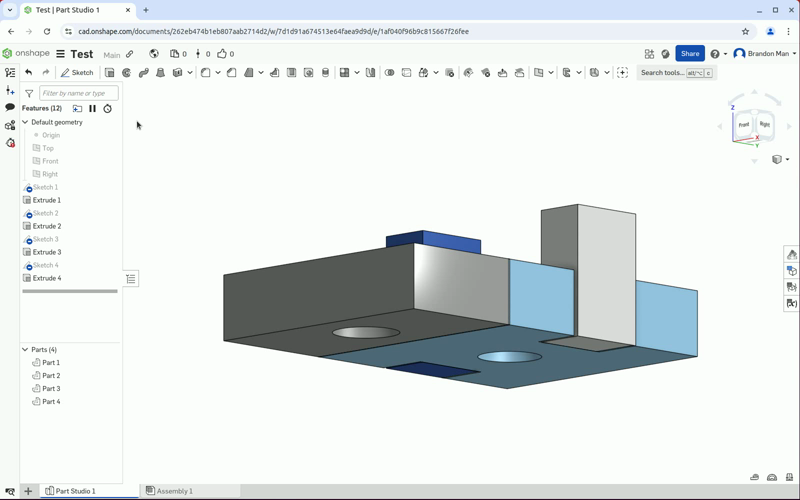
key(down, 3)
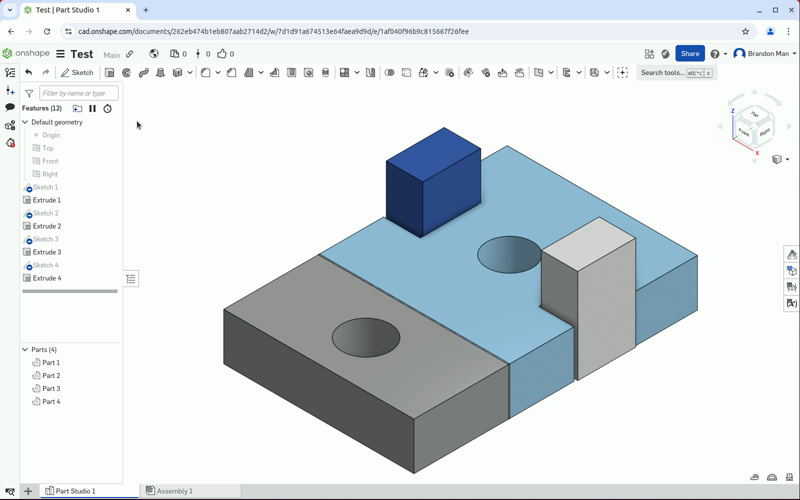
mouse_move(73, 189)
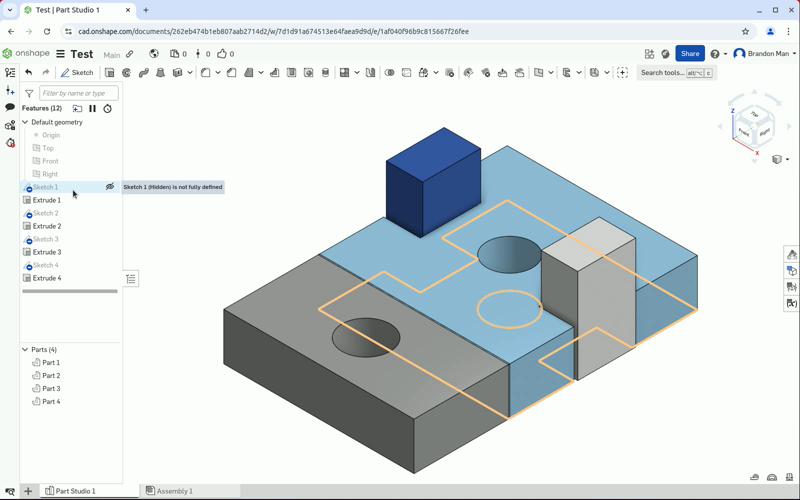
click(73, 189)